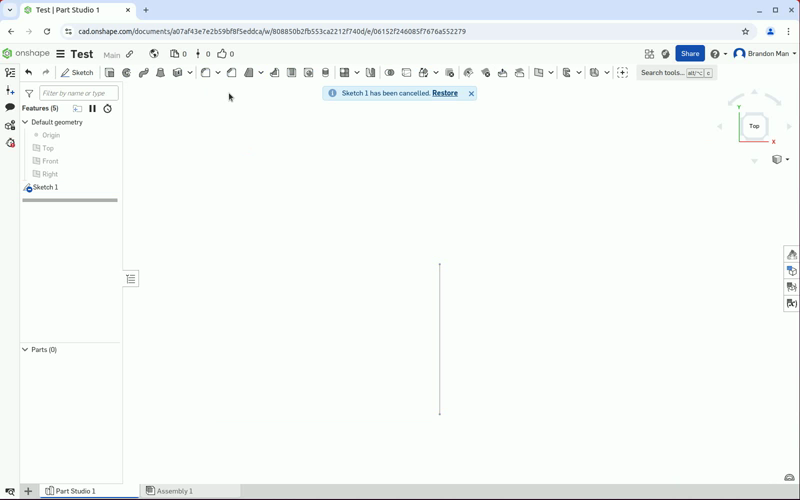
key(shift+h)
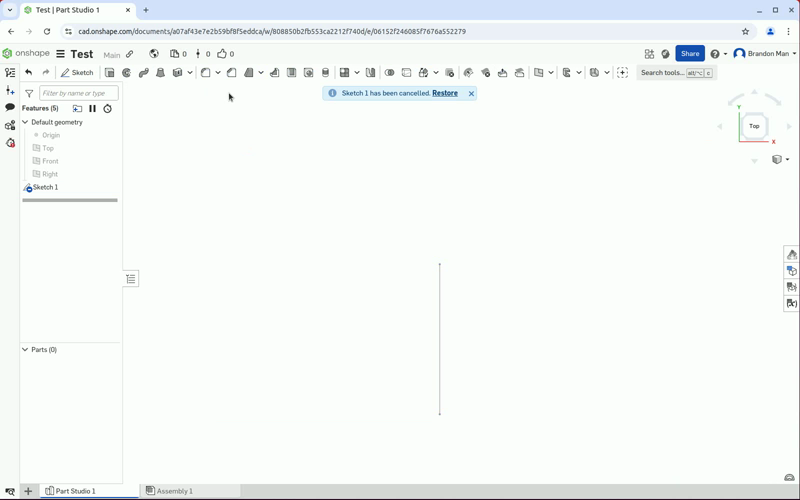
key(shift+s)
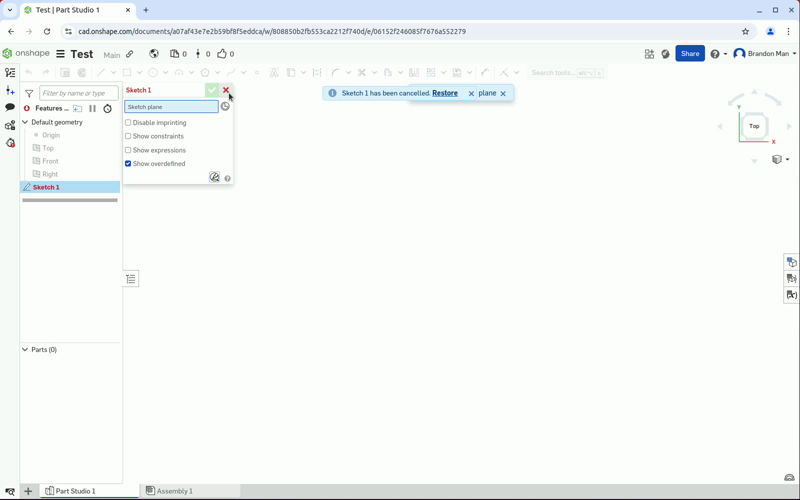
mouse_move(73, 150)
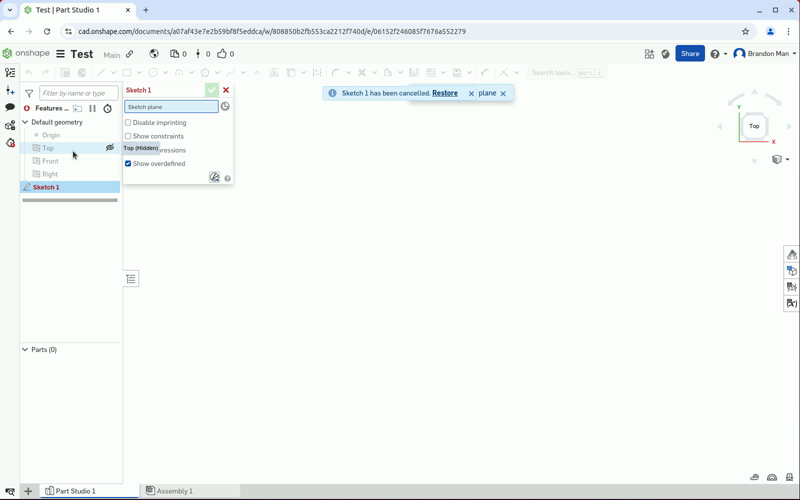
click(73, 150)
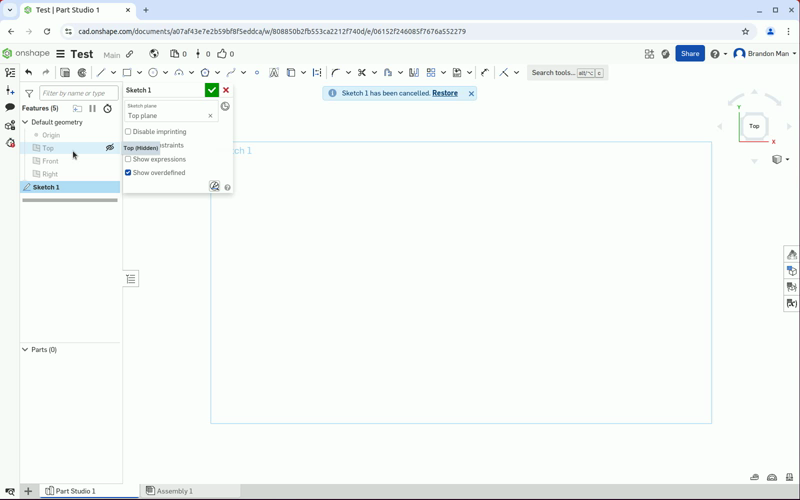
mouse_move(73, 352)
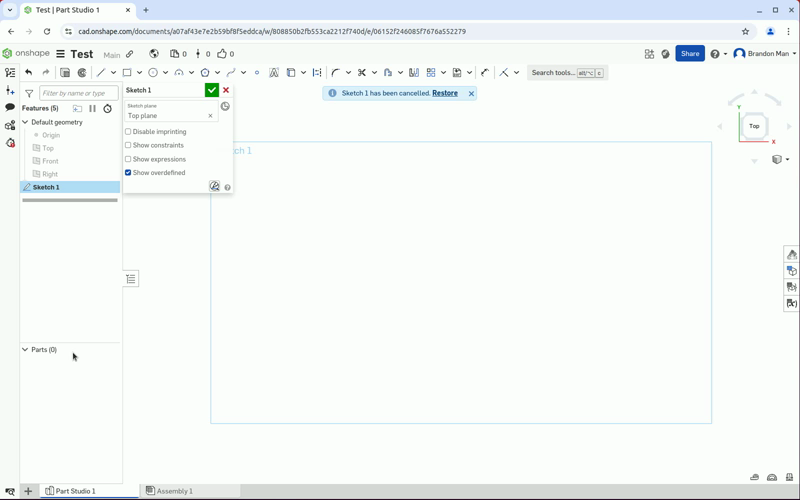
key(y)
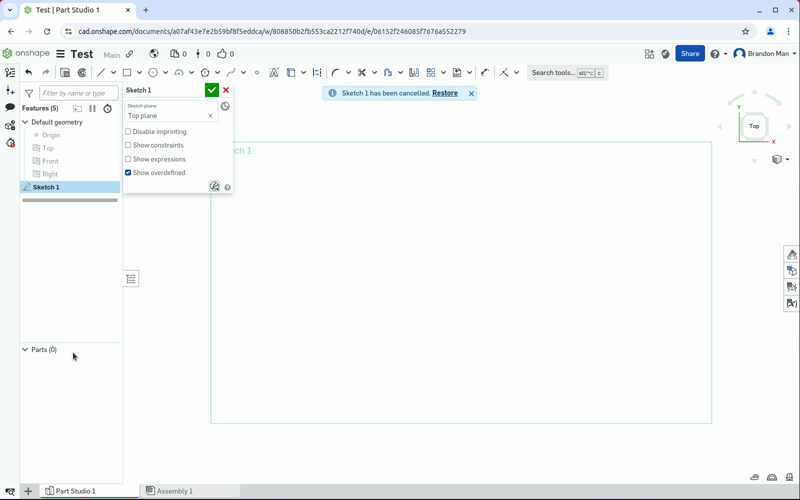
key(l)
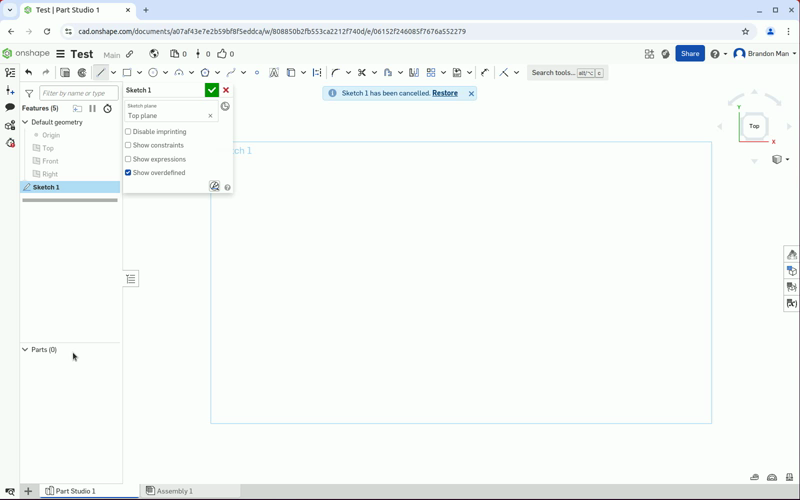
key_down(shift)
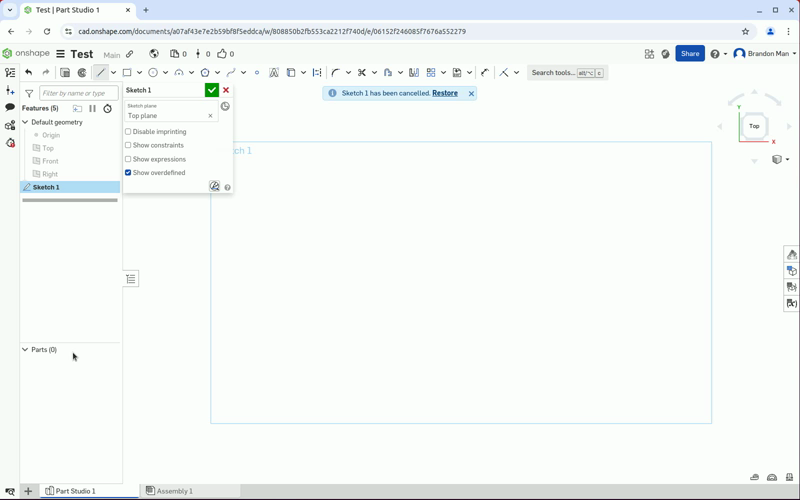
mouse_move(364, 282)
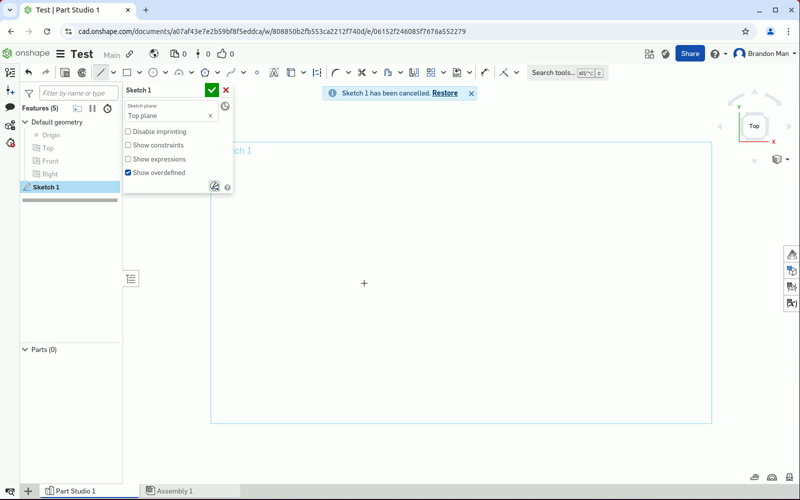
click(364, 282)
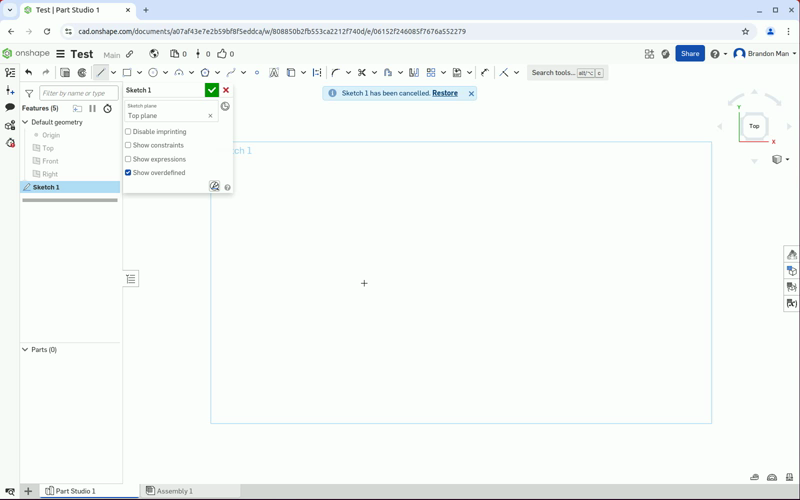
key_up(shift)
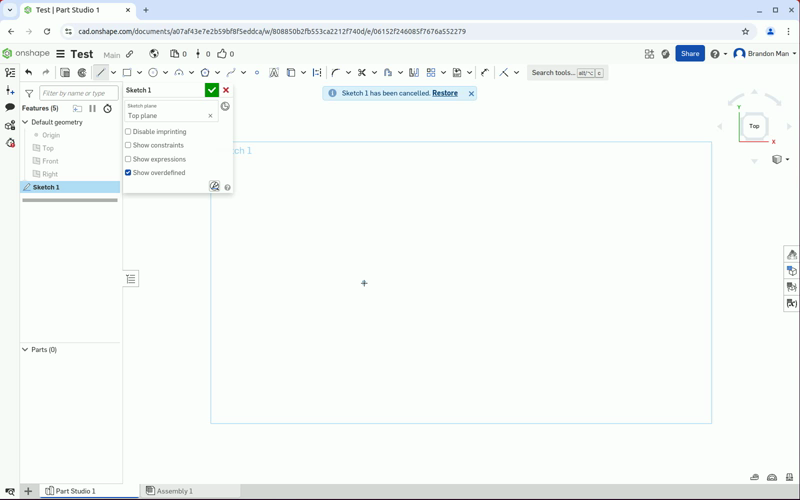
key_down(shift)
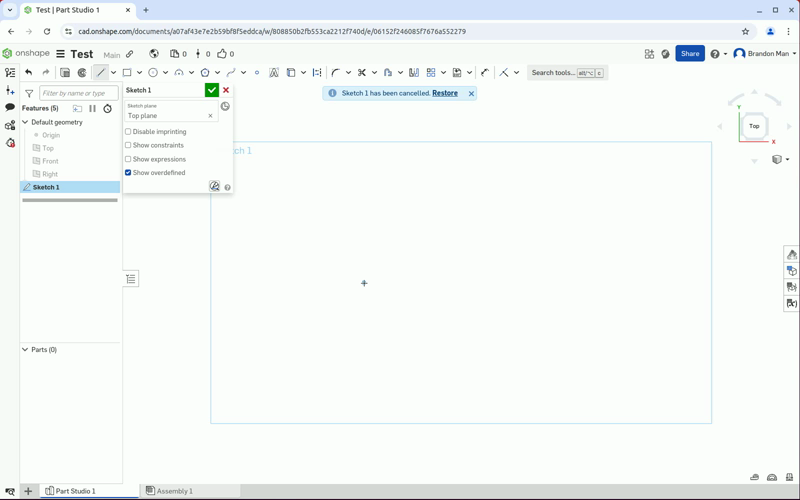
mouse_move(460, 282)
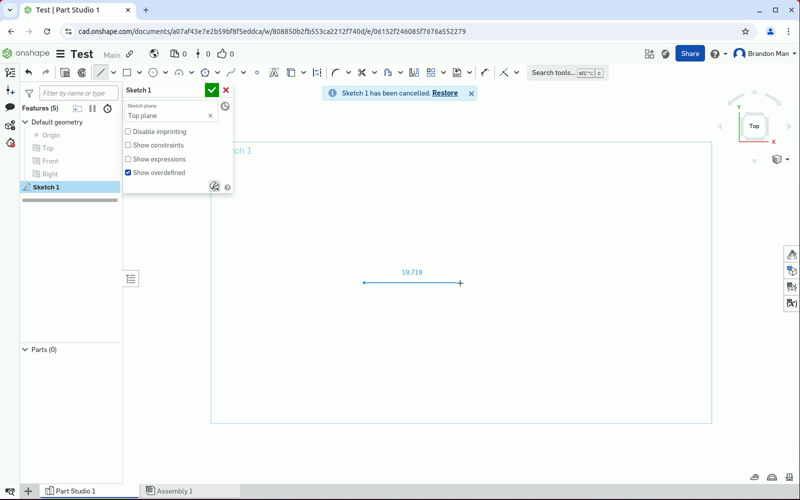
click(460, 282)
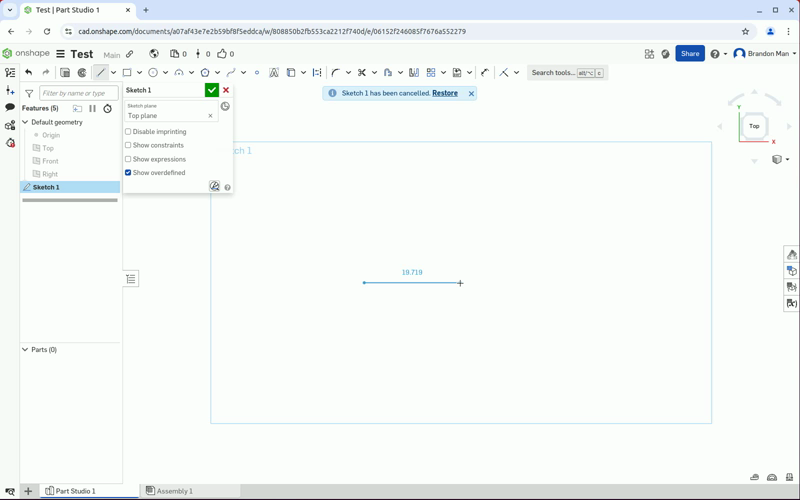
key_up(shift)
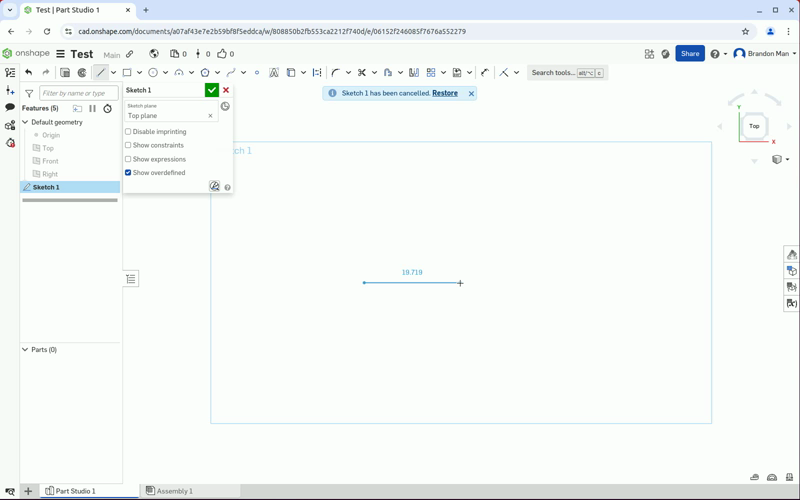
key_down(shift)
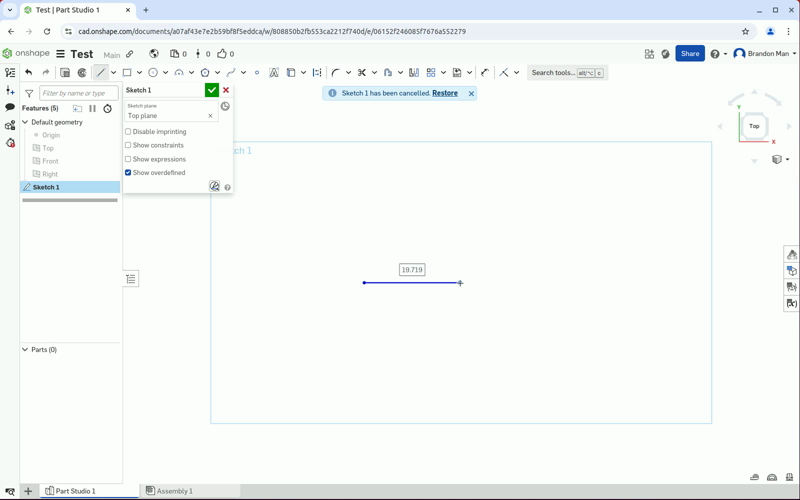
mouse_move(460, 170)
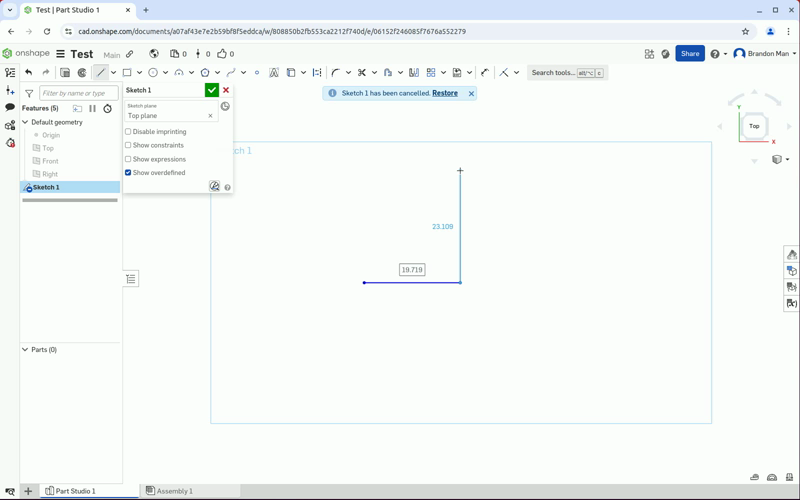
click(460, 170)
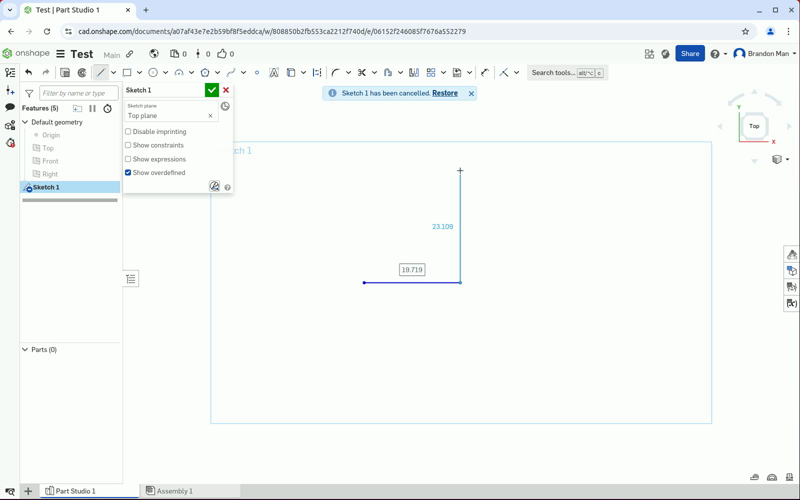
key_up(shift)
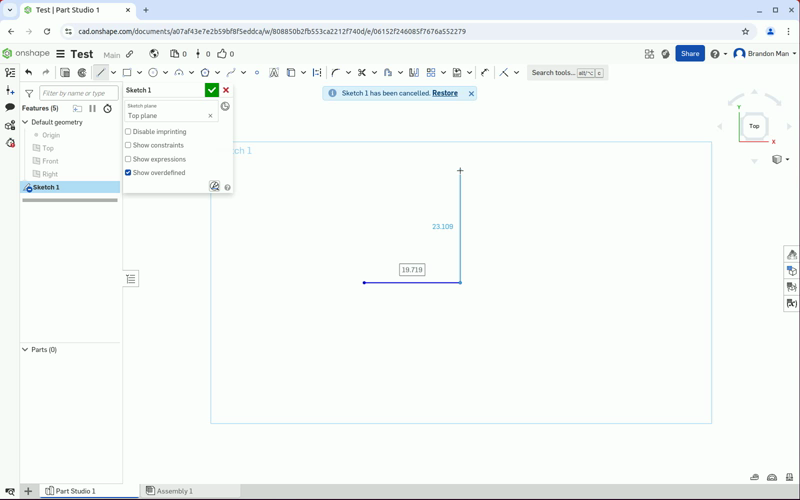
key_down(shift)
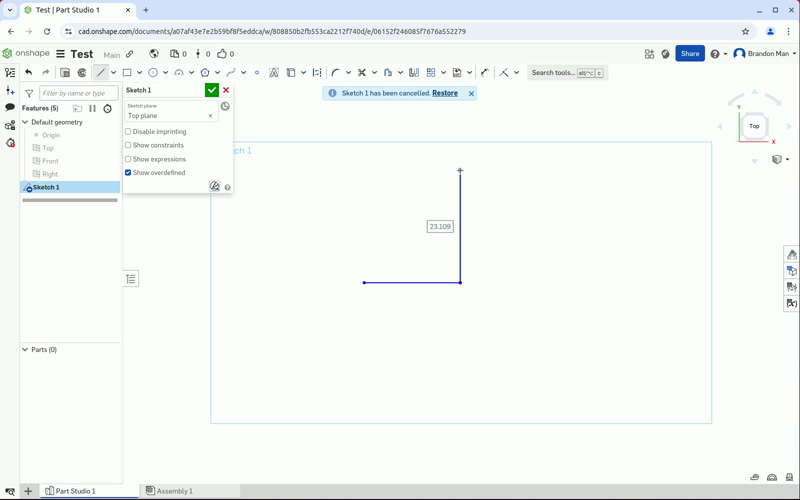
mouse_move(364, 170)
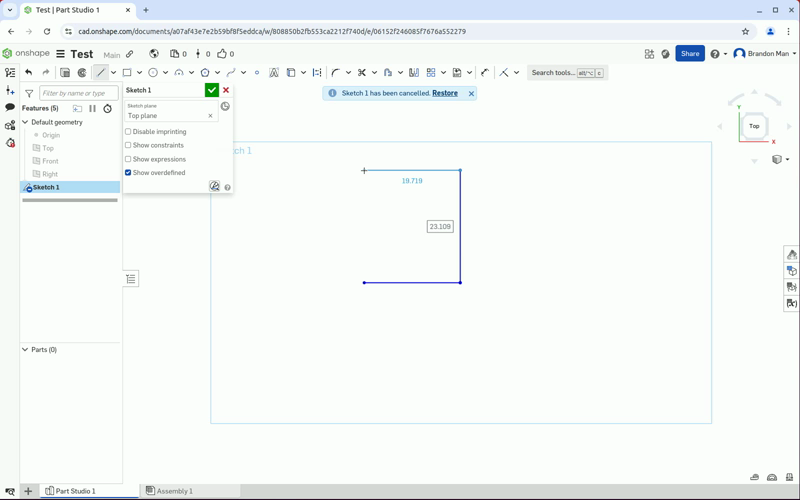
click(364, 170)
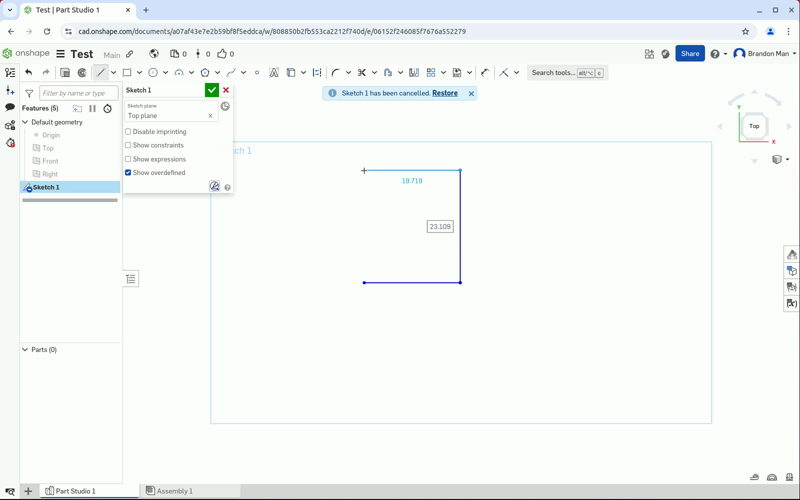
key_up(shift)
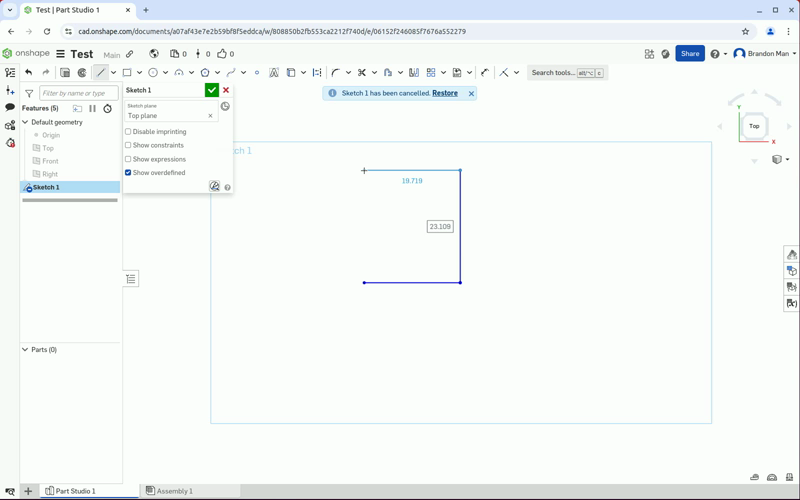
key_down(shift)
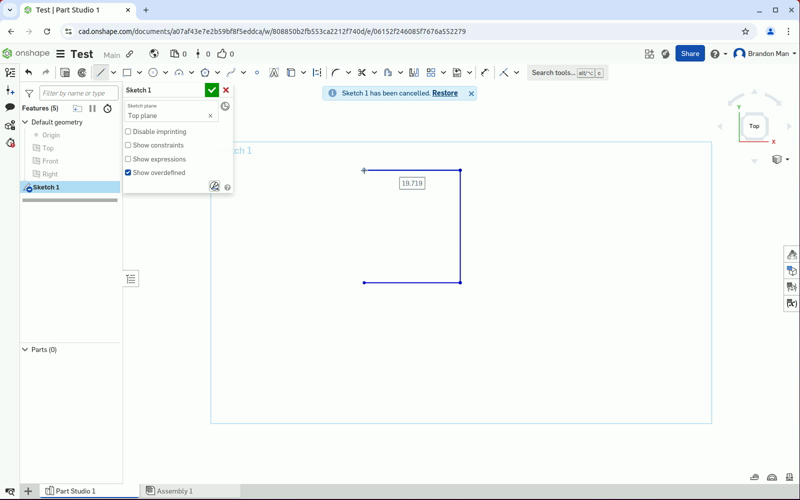
mouse_move(364, 282)
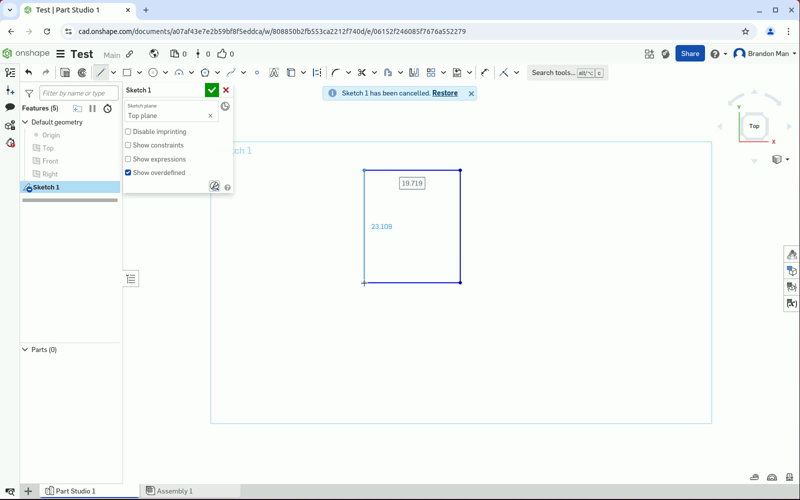
key_up(shift)
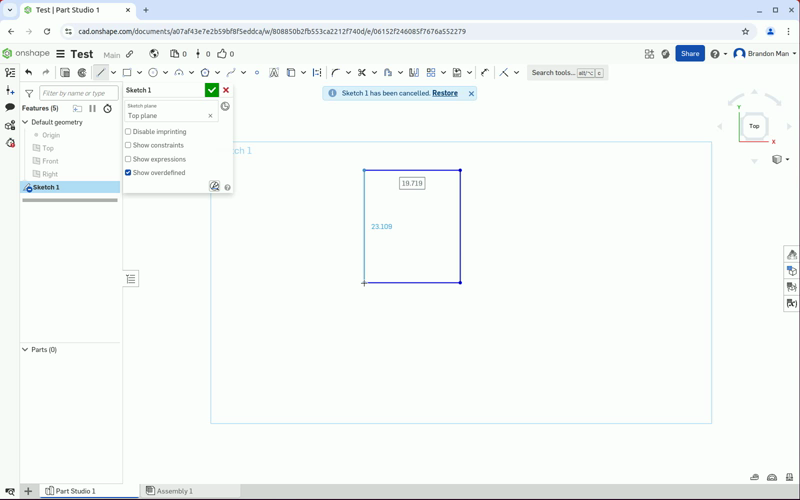
click(364, 282)
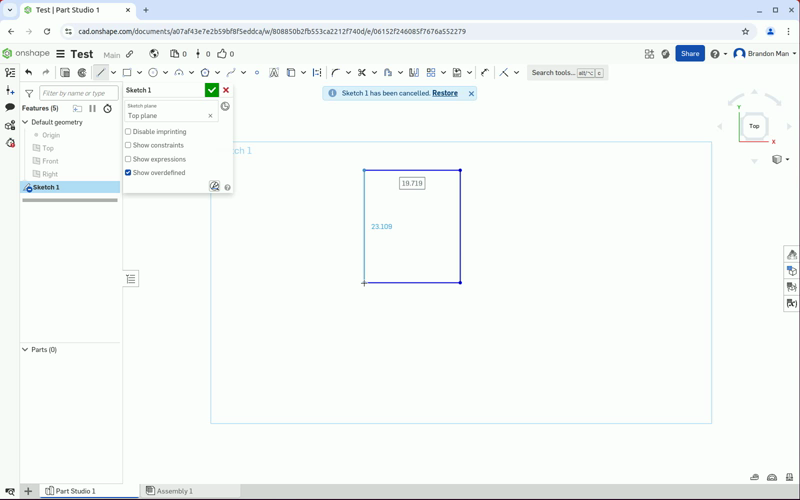
key(esc)
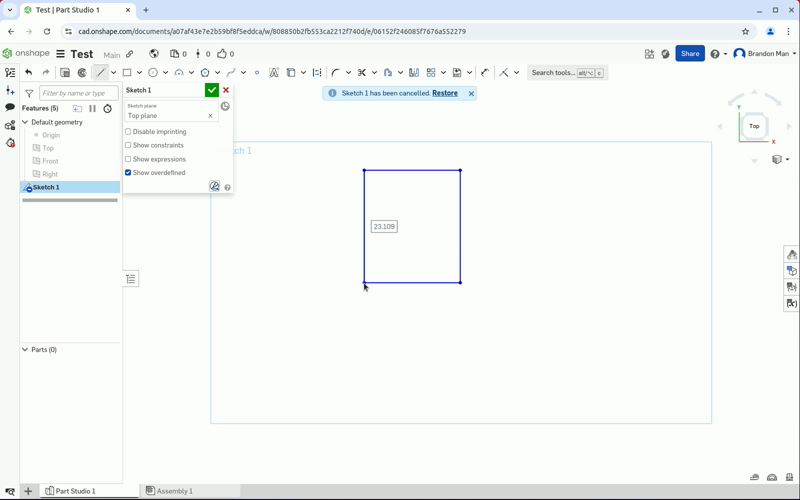
mouse_move(394, 251)
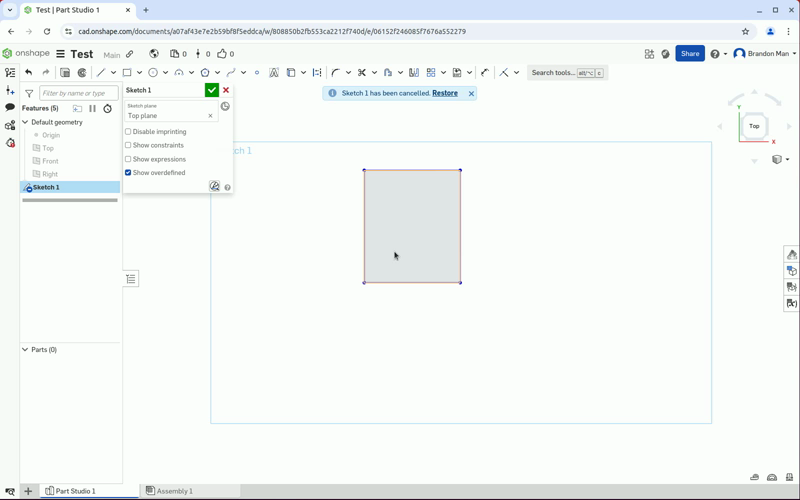
click(394, 251)
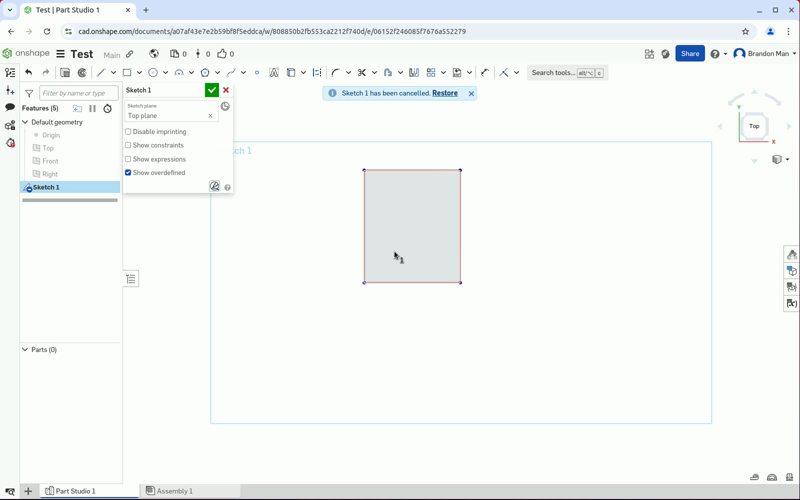
mouse_move(73, 352)
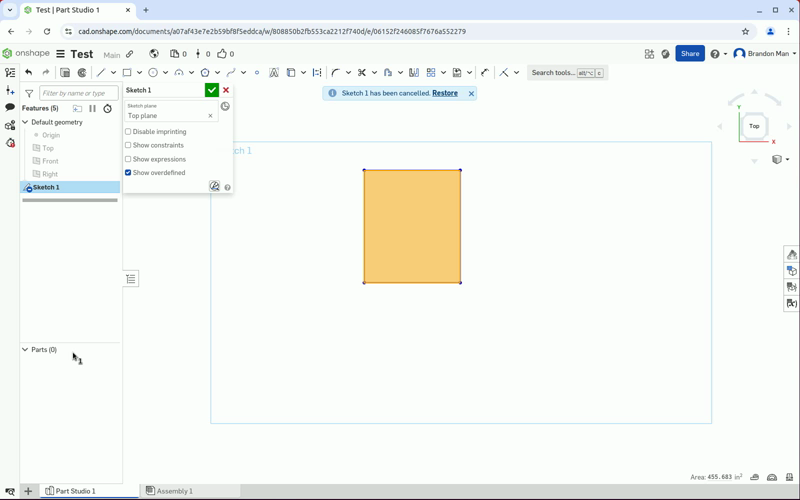
key(shift+y)
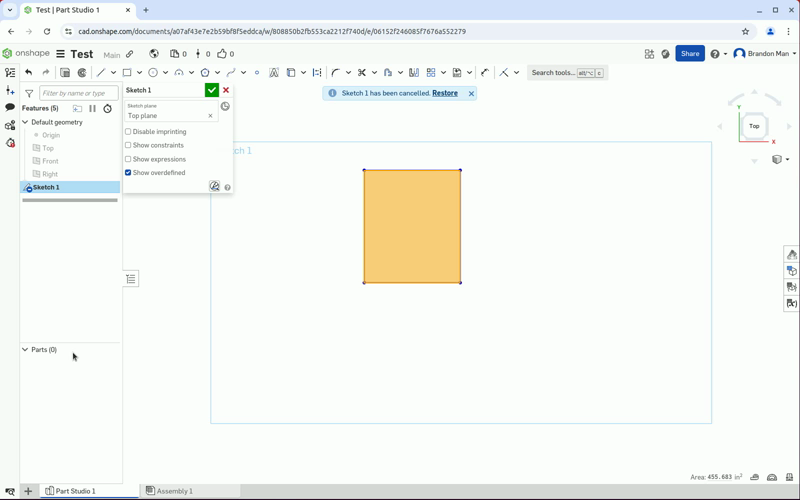
key(shift+e)
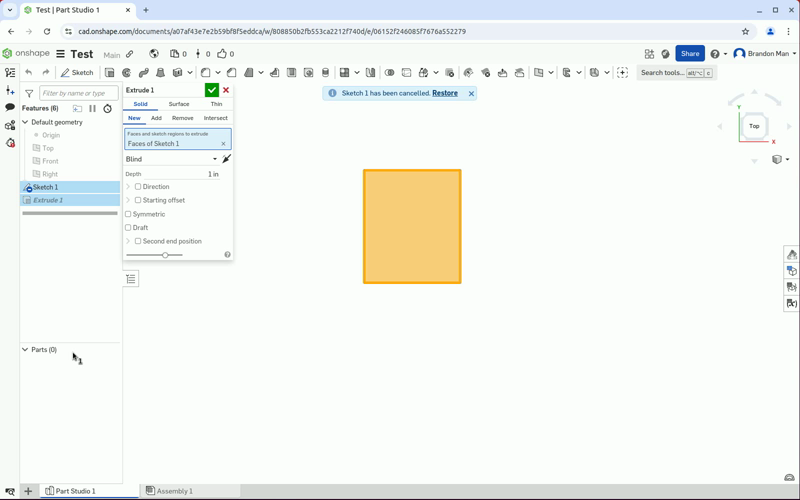
mouse_move(143, 106)
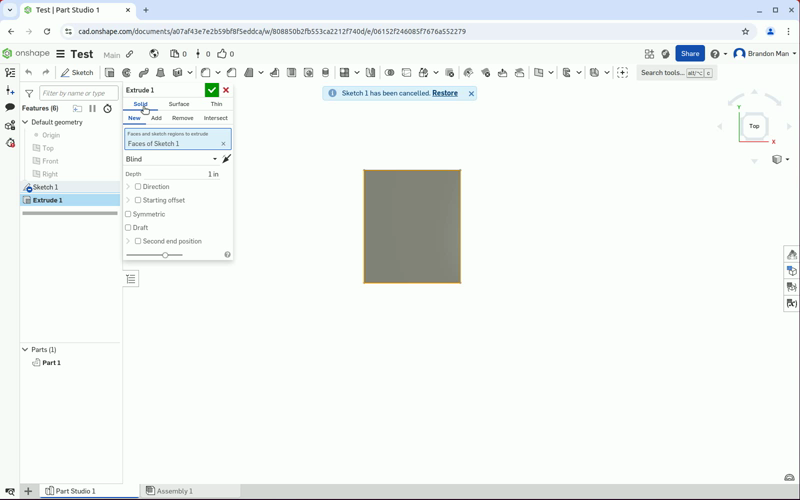
click(143, 106)
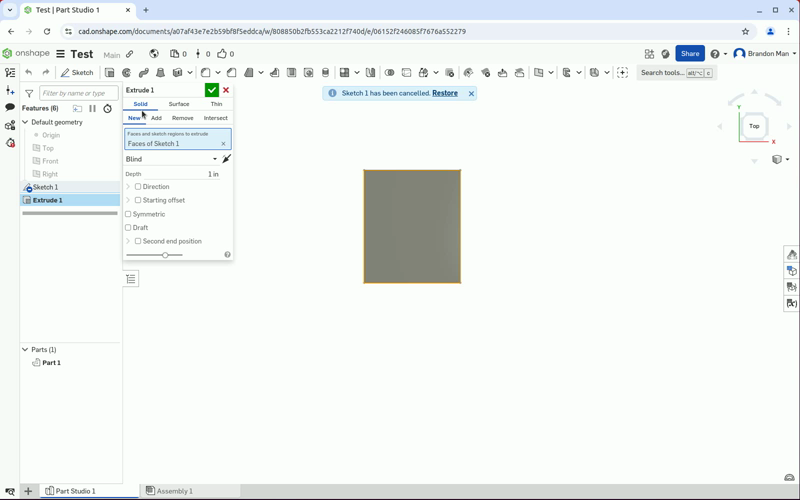
mouse_move(137, 120)
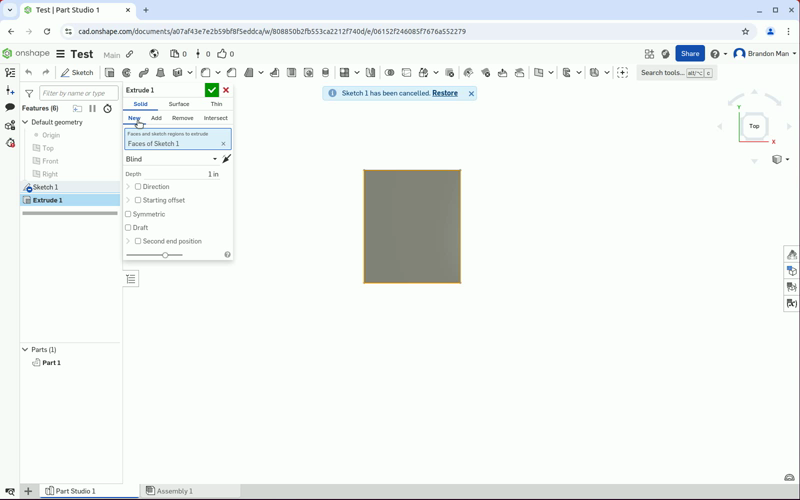
click(137, 120)
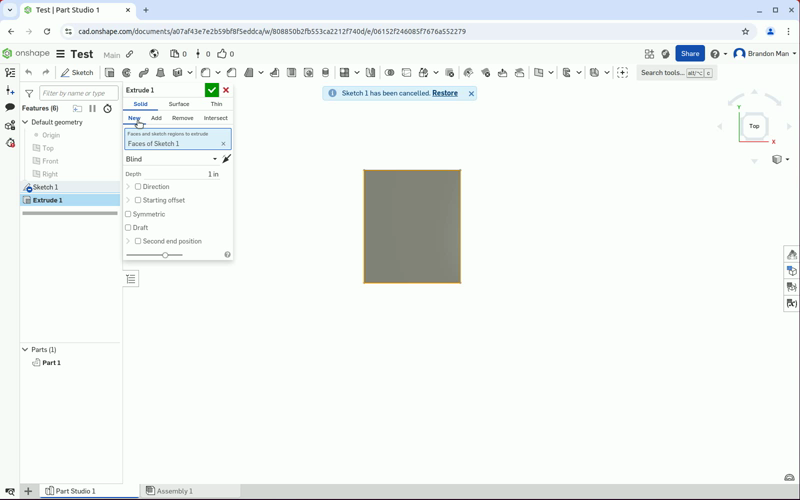
key(tab, 4)
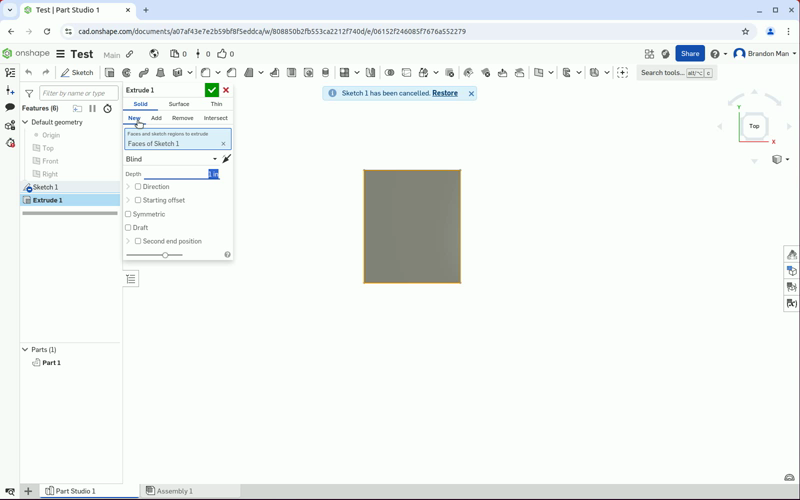
text(0.482)
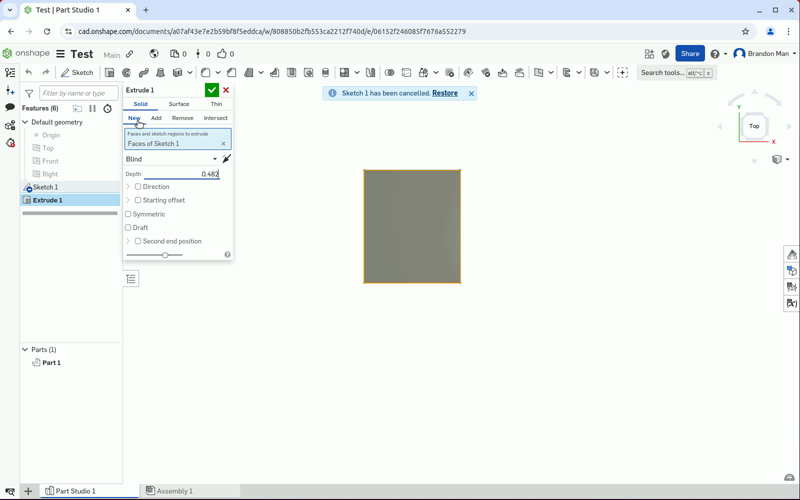
key(tab, 3)
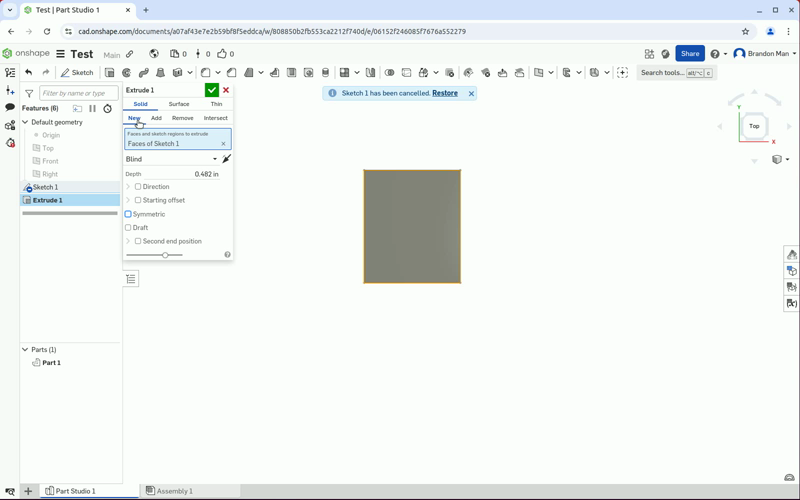
key(space)
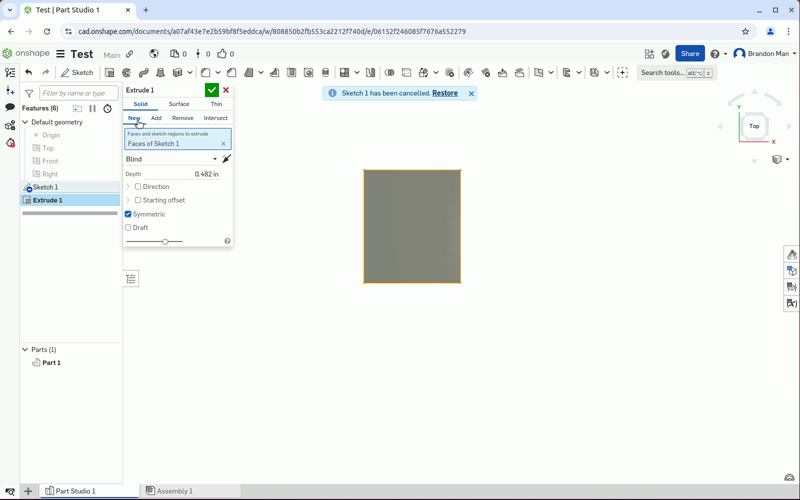
key(enter)
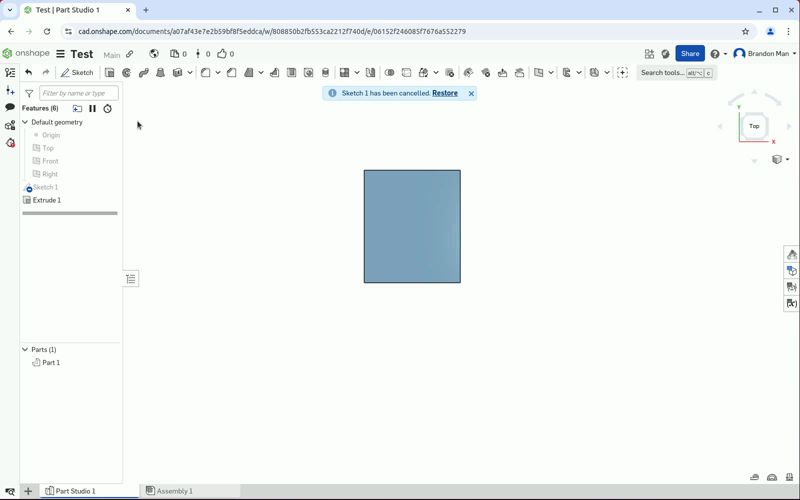
key(shift+h)
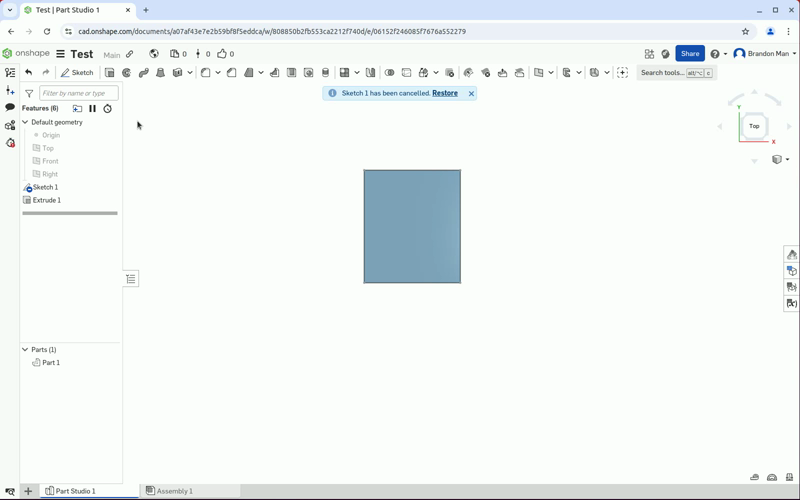
key(shift+h)
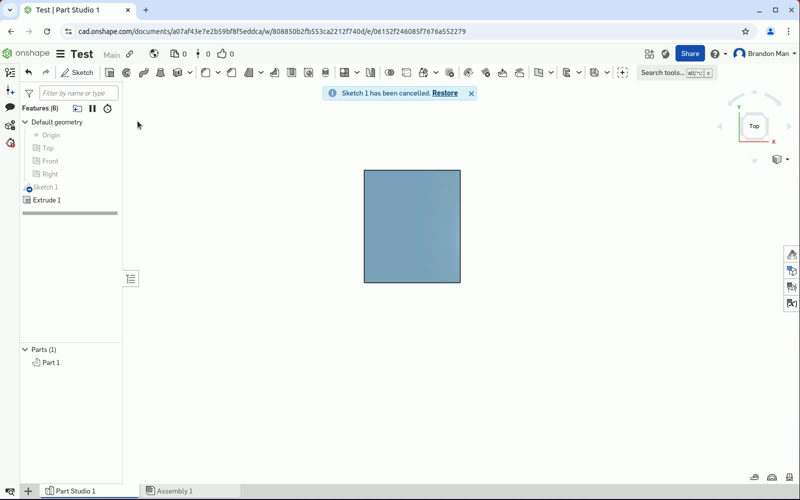
mouse_move(73, 189)
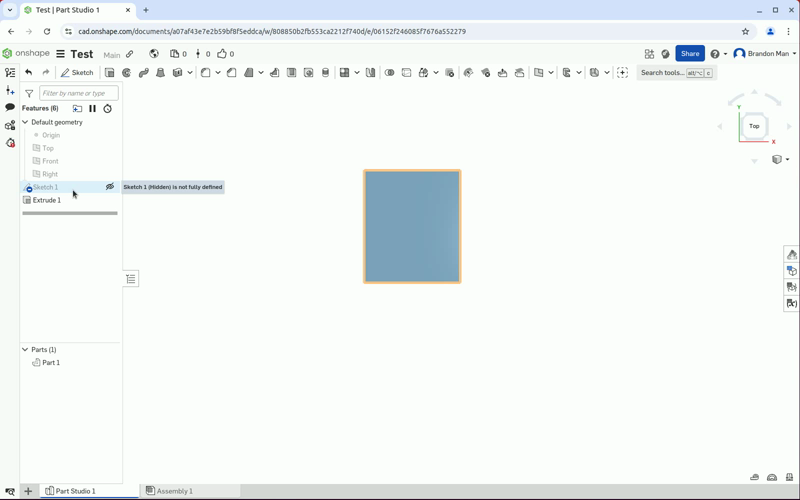
click(73, 189)
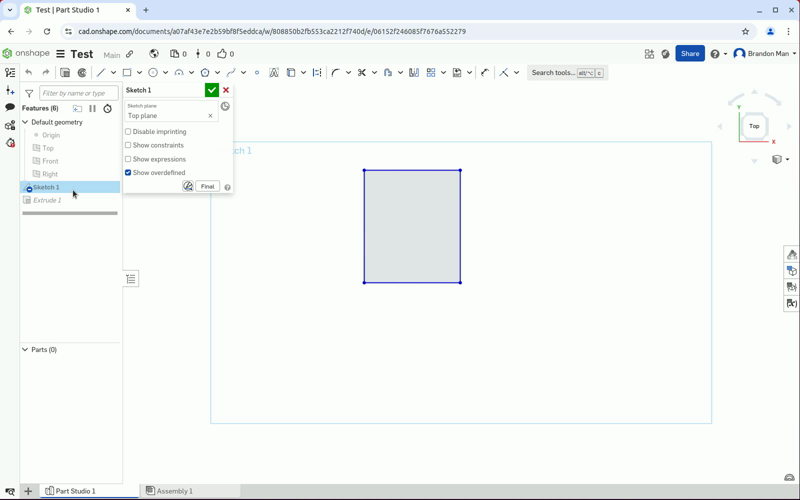
mouse_move(229, 92)
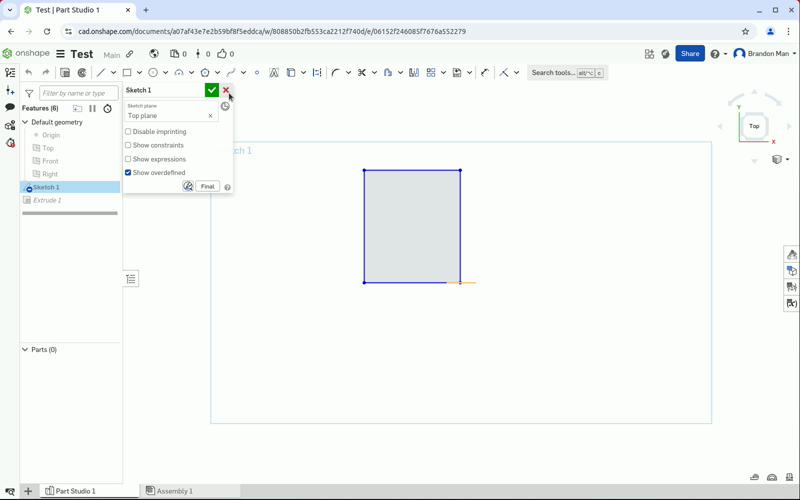
click(229, 92)
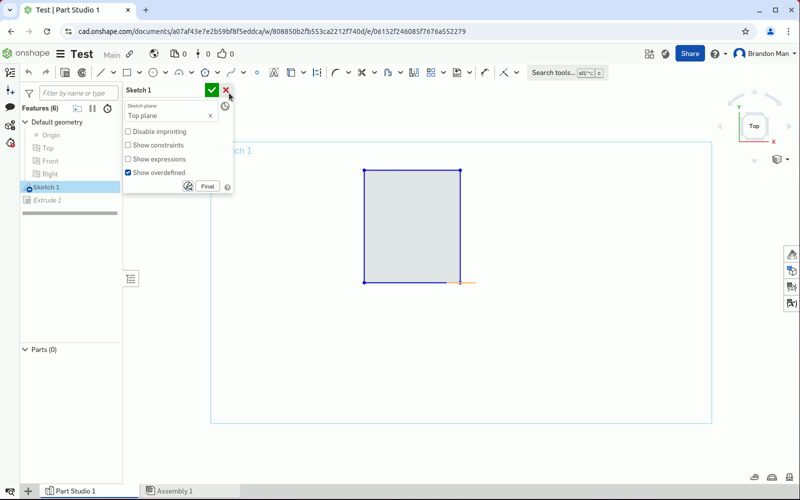
key(shift+s)
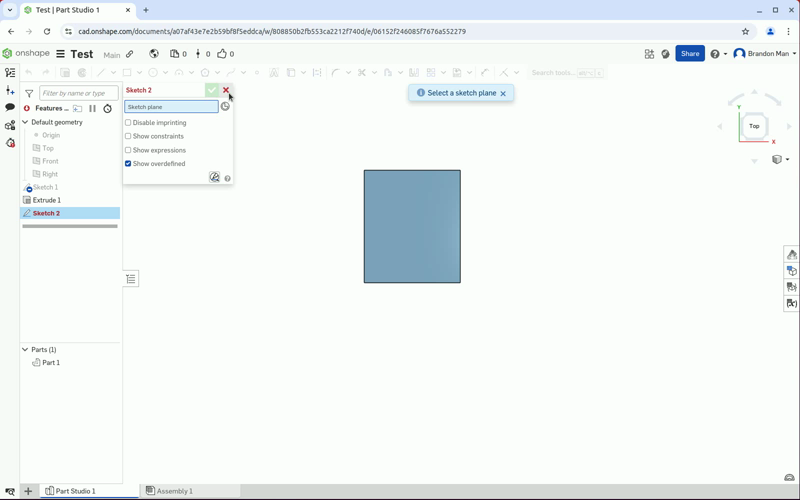
mouse_move(73, 150)
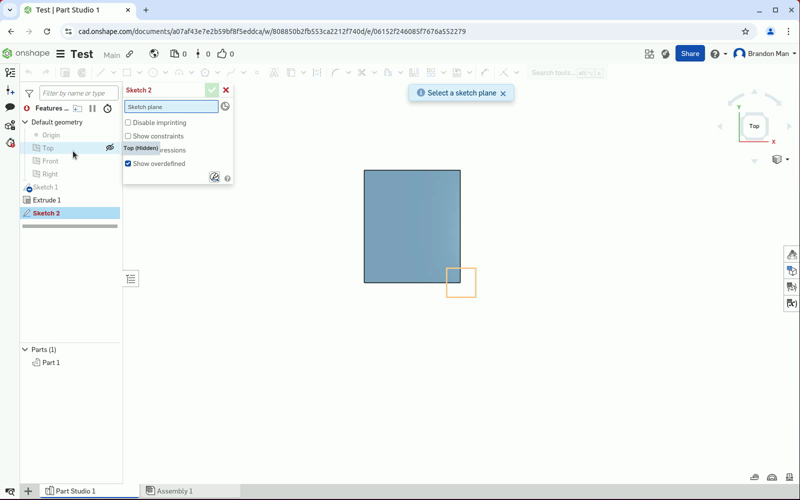
click(73, 150)
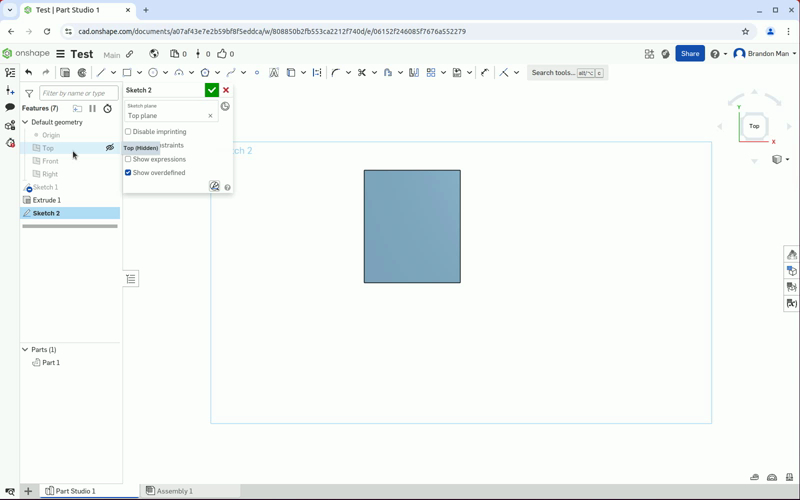
mouse_move(73, 352)
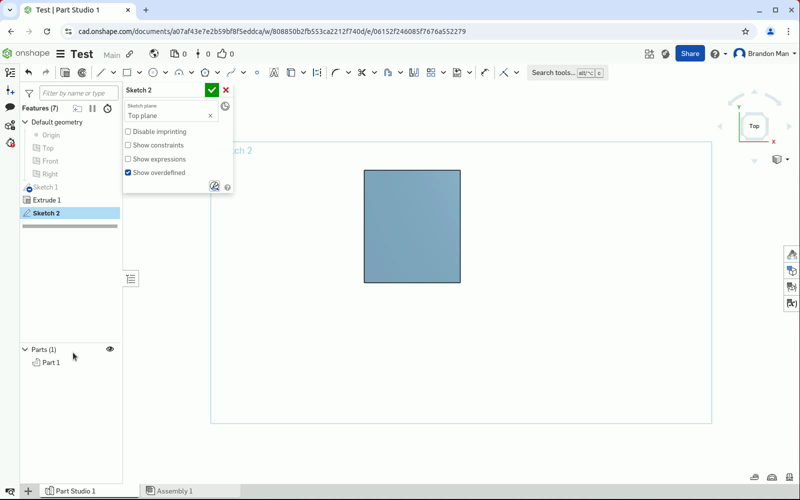
key(y)
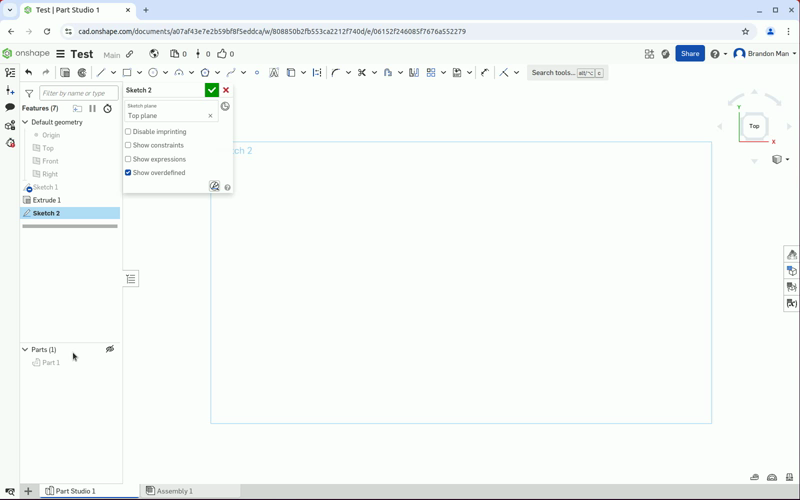
key(l)
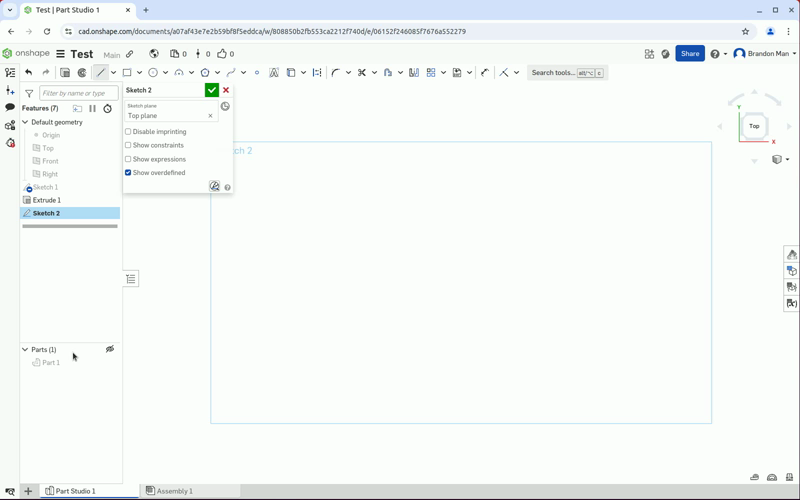
key_down(shift)
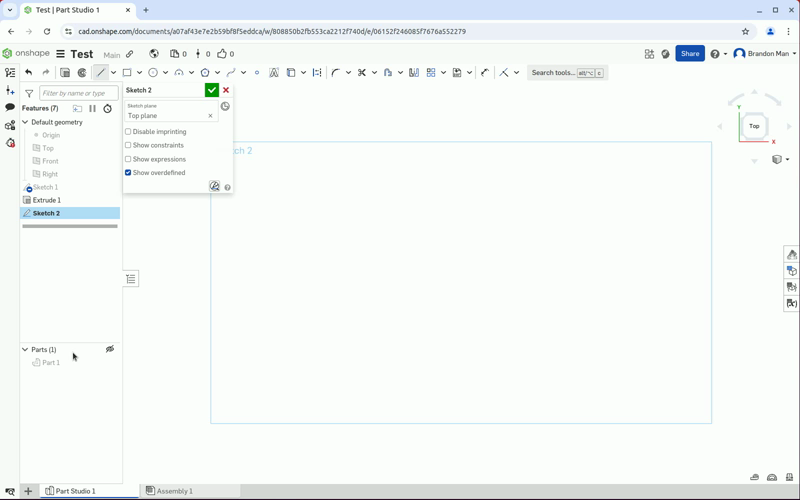
mouse_move(460, 282)
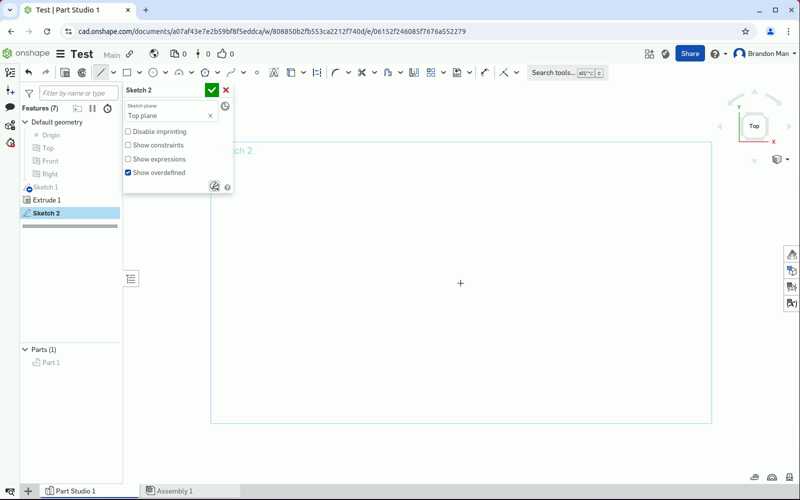
click(460, 282)
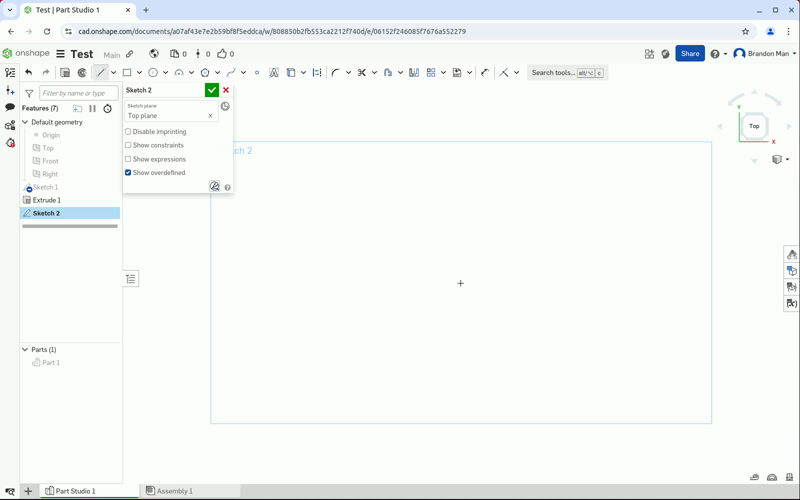
key_up(shift)
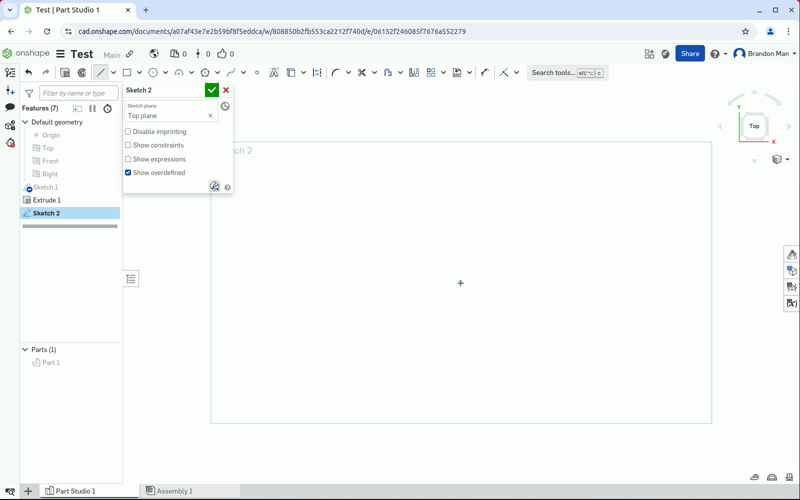
key_down(shift)
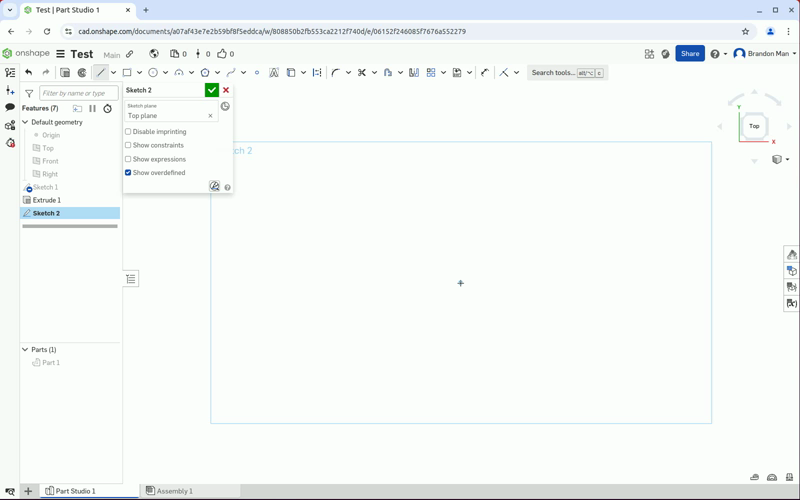
mouse_move(556, 282)
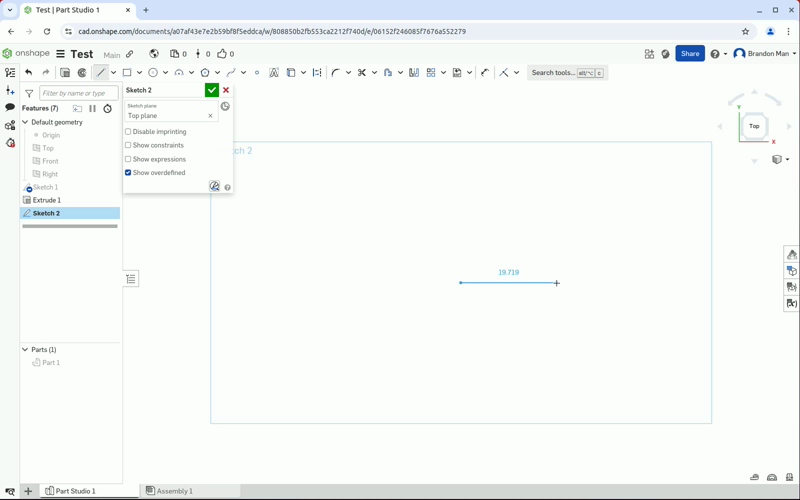
click(556, 282)
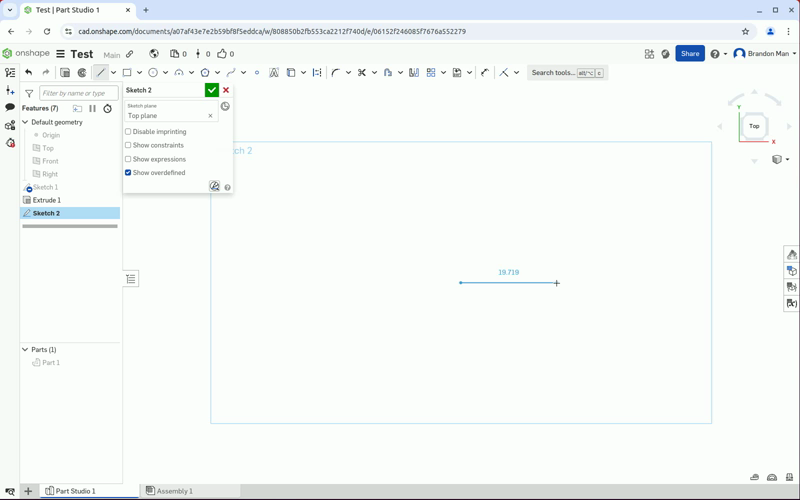
key_up(shift)
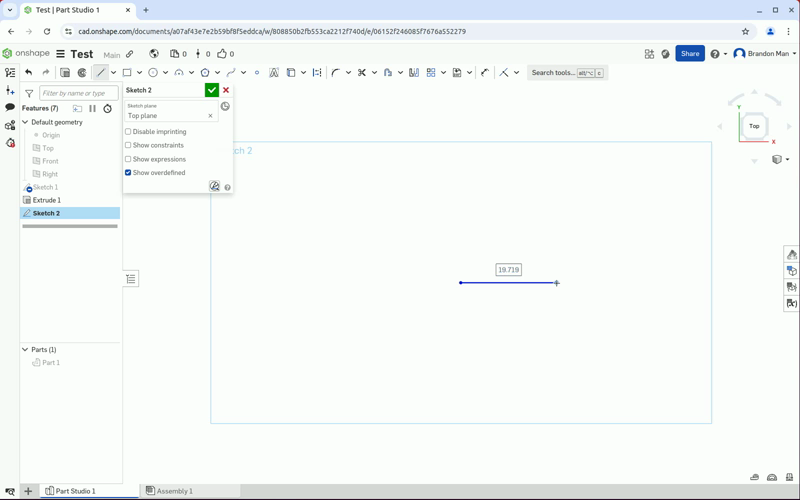
key_down(shift)
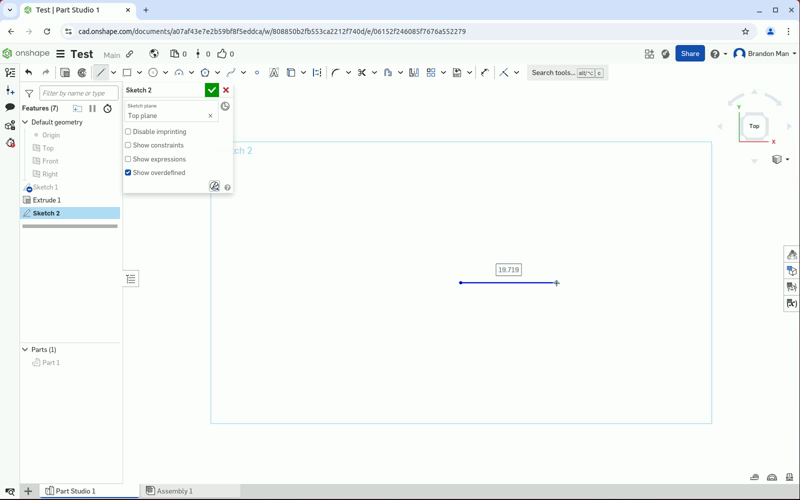
mouse_move(556, 170)
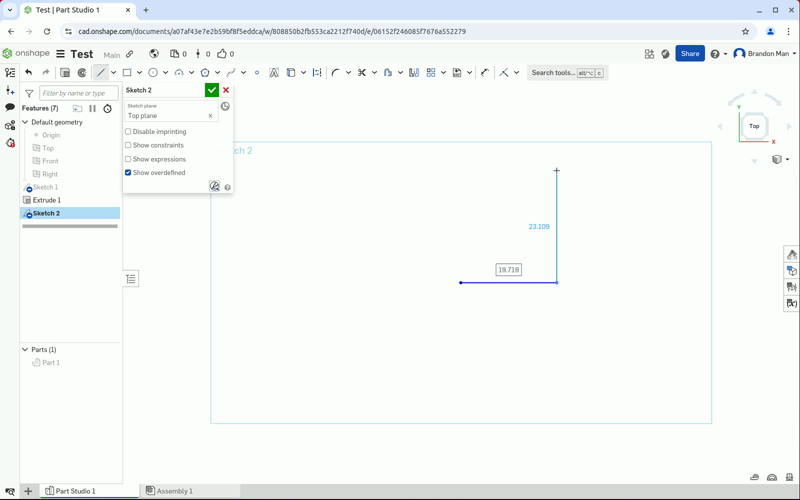
click(556, 170)
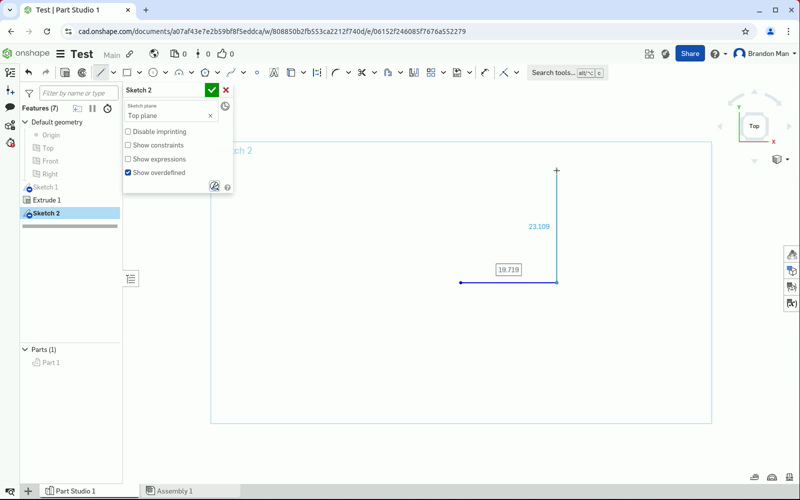
key_up(shift)
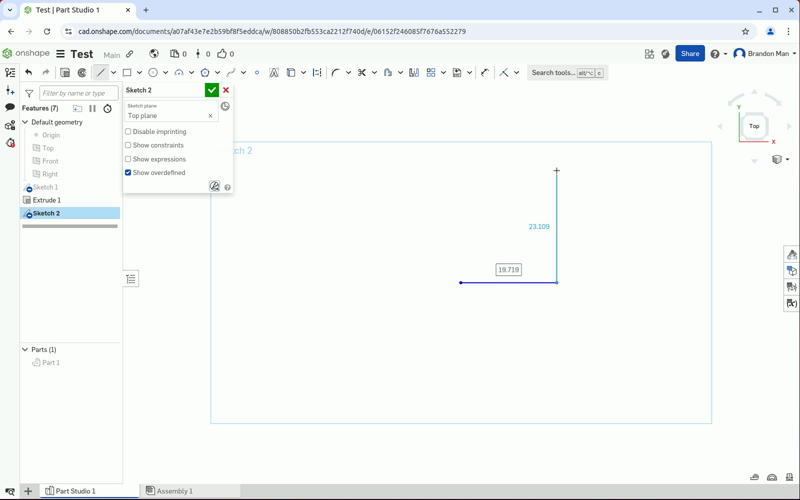
key_down(shift)
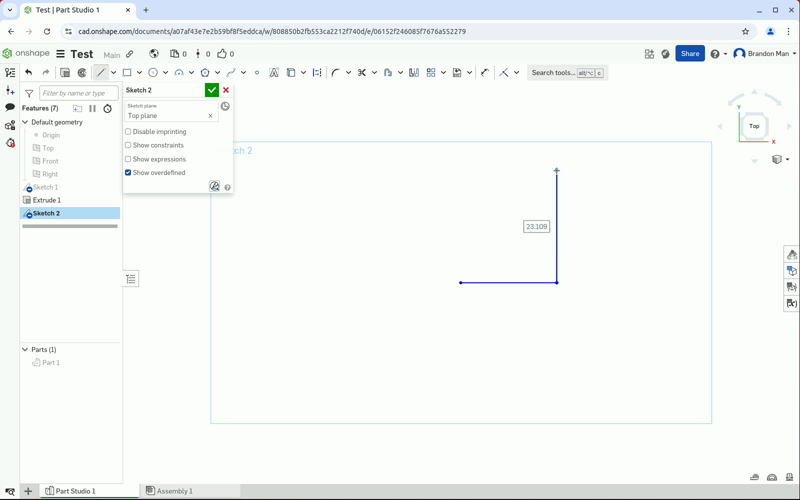
mouse_move(460, 170)
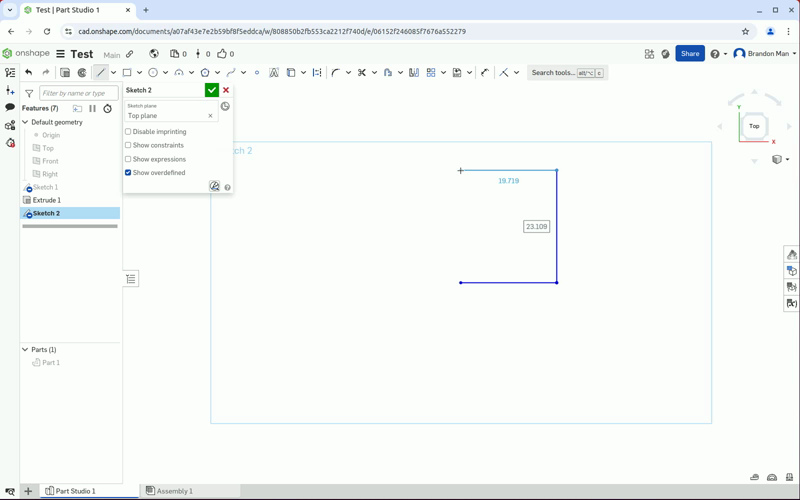
click(460, 170)
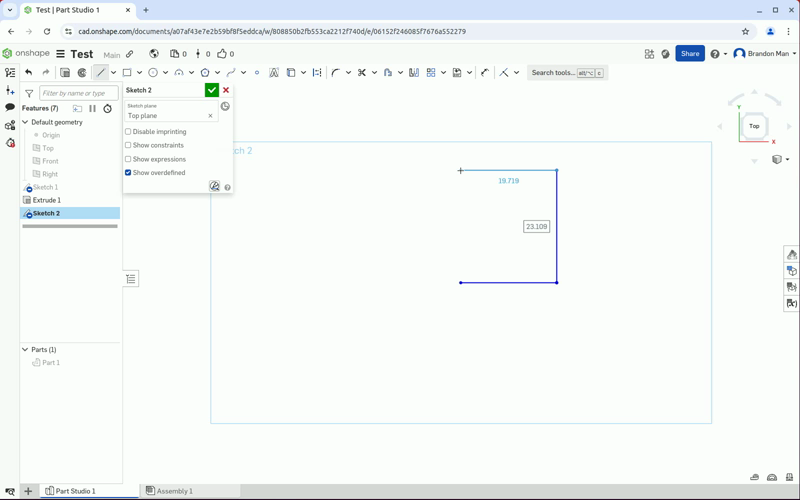
key_up(shift)
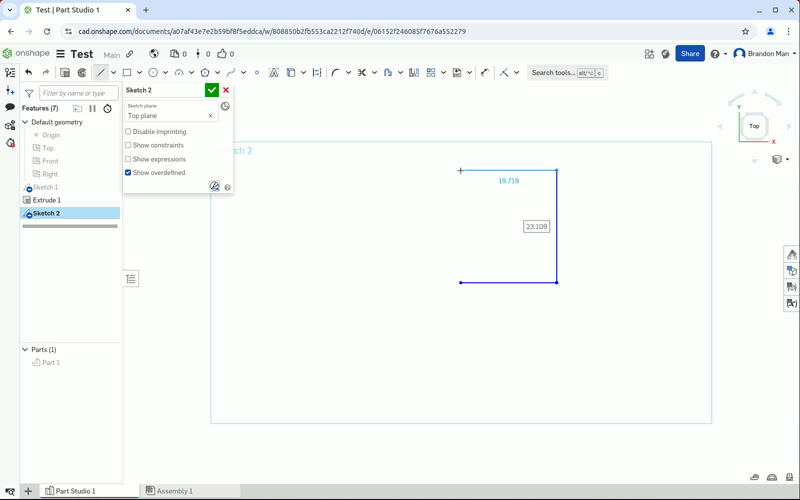
key_down(shift)
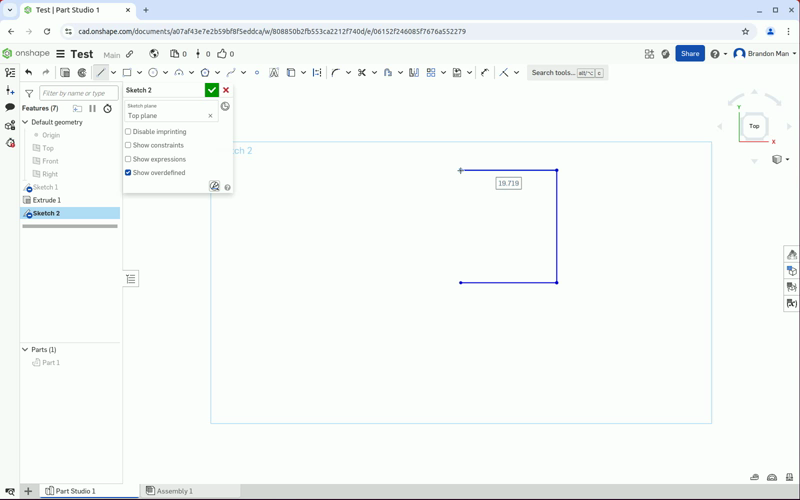
mouse_move(460, 282)
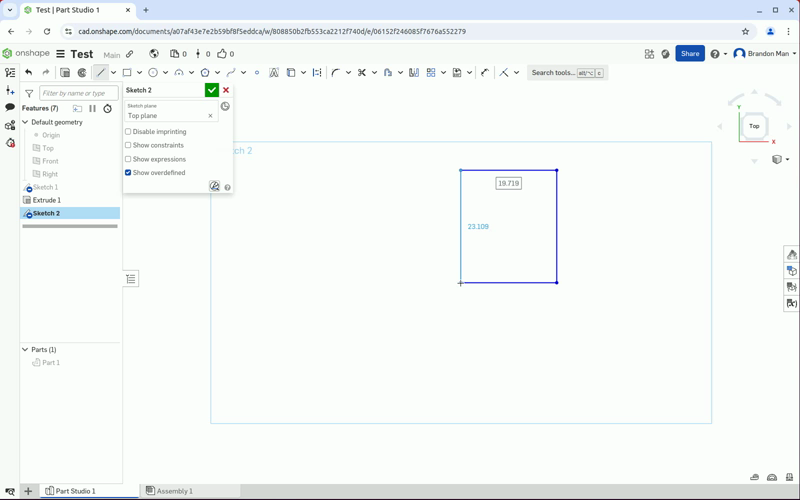
key_up(shift)
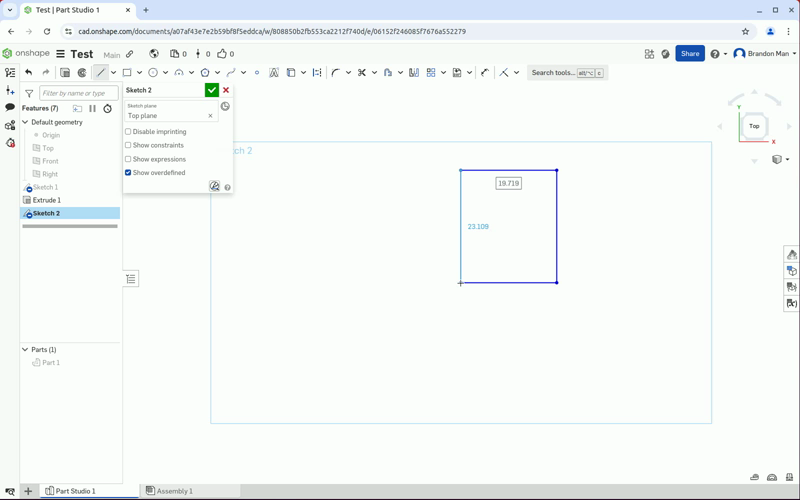
click(460, 282)
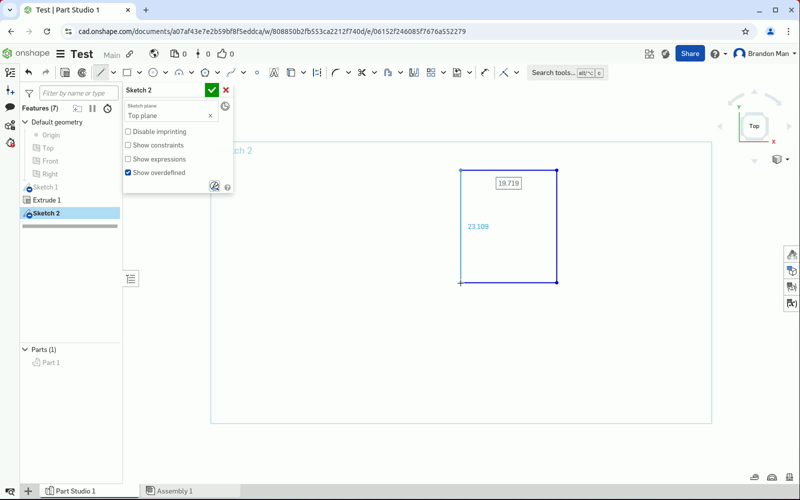
key(esc)
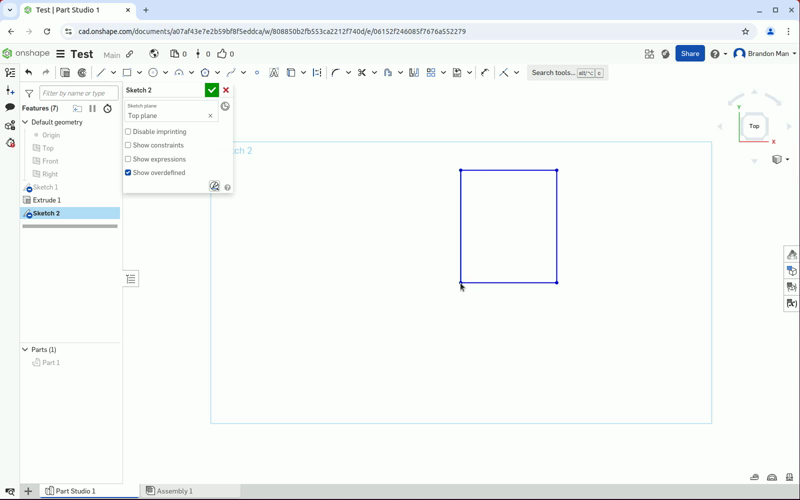
mouse_move(547, 203)
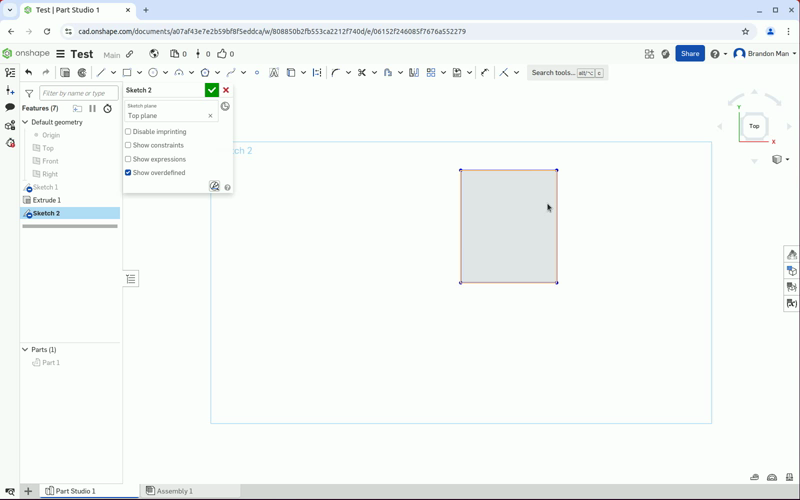
click(547, 203)
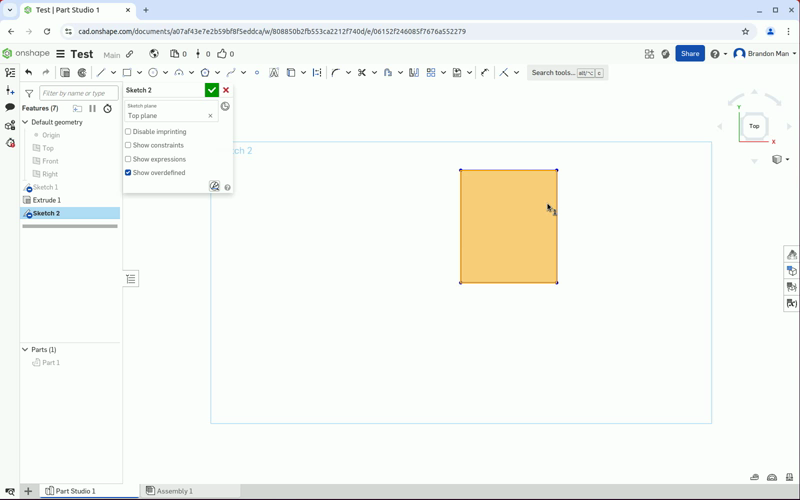
mouse_move(73, 352)
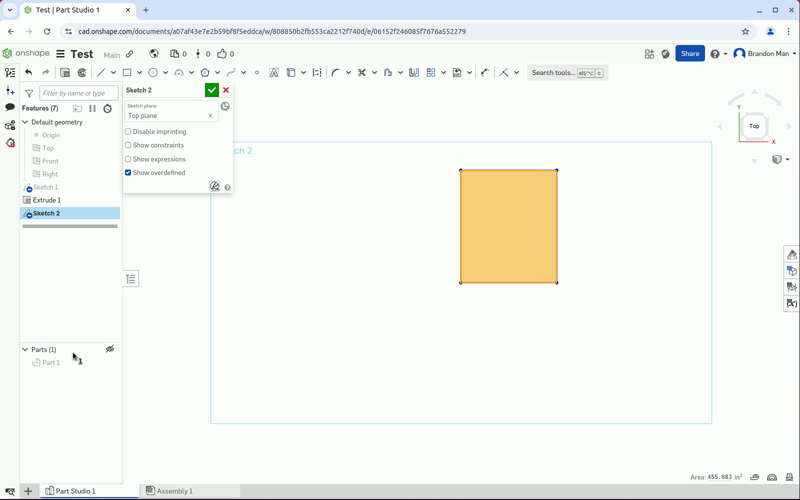
key(shift+y)
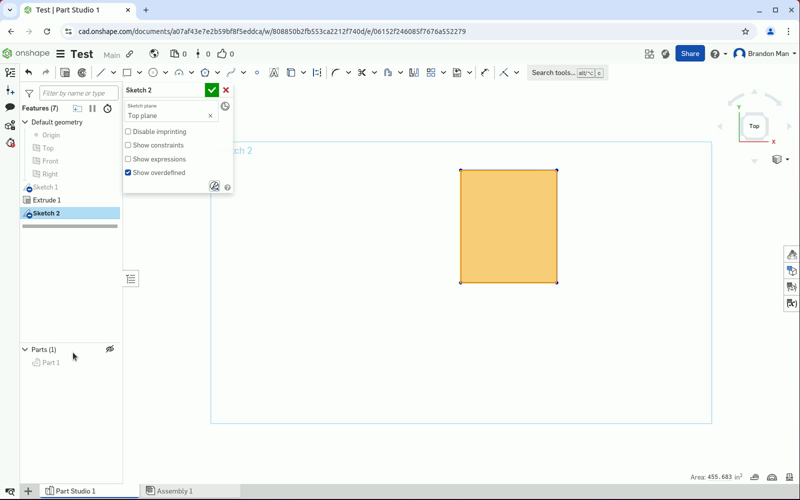
key(shift+e)
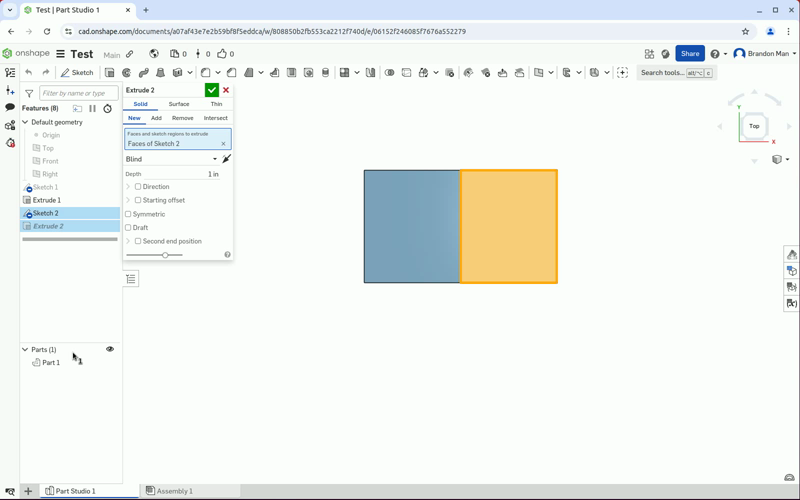
mouse_move(143, 106)
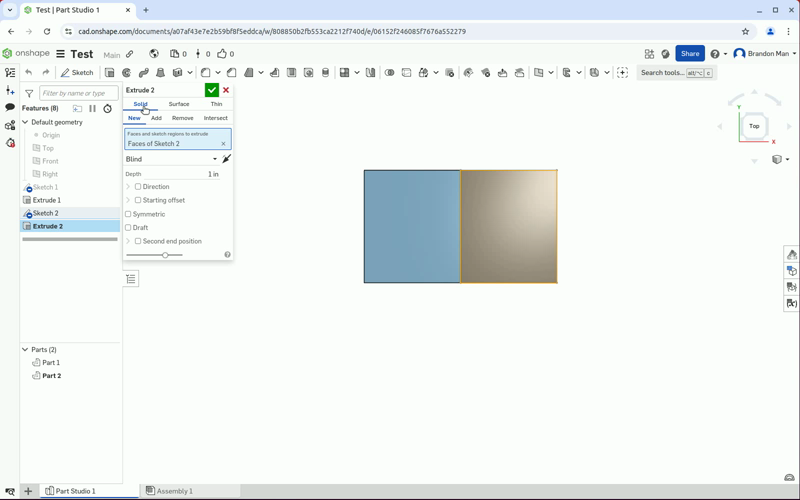
click(143, 106)
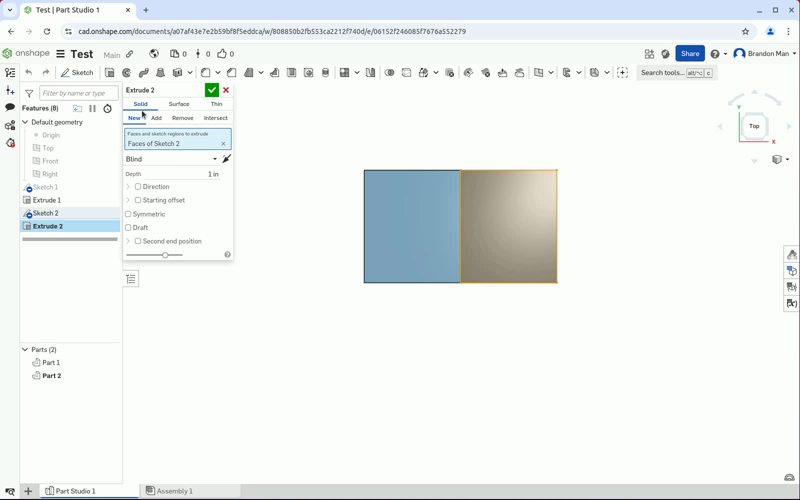
mouse_move(137, 120)
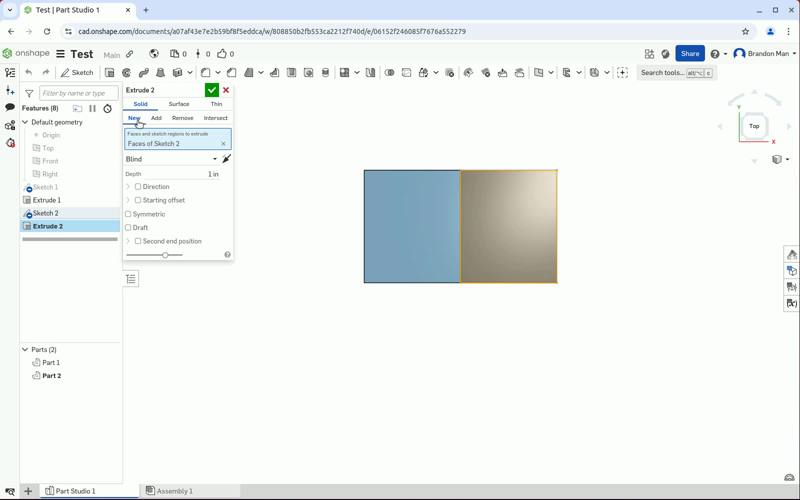
click(137, 120)
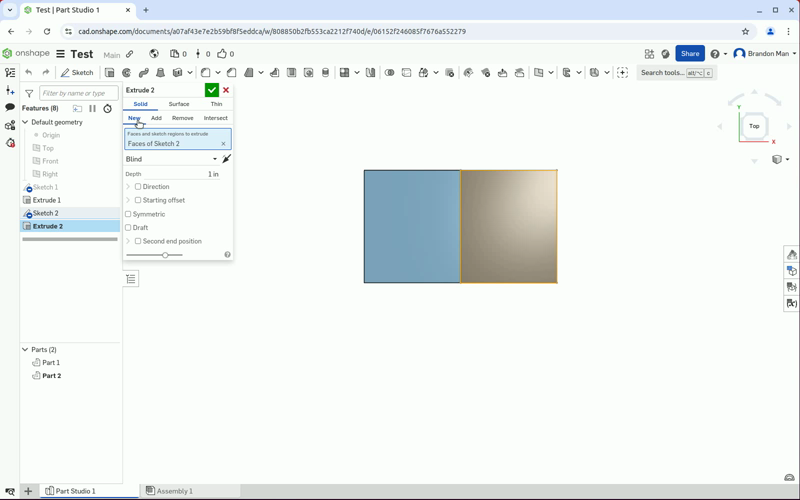
key(tab, 4)
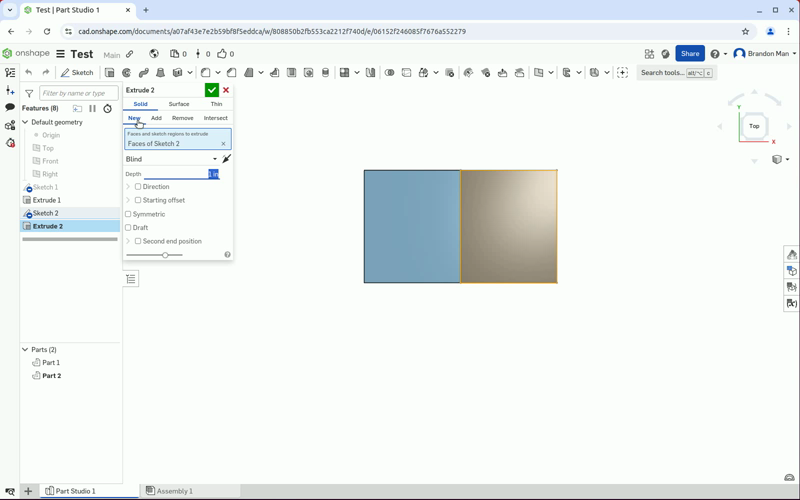
text(0.482)
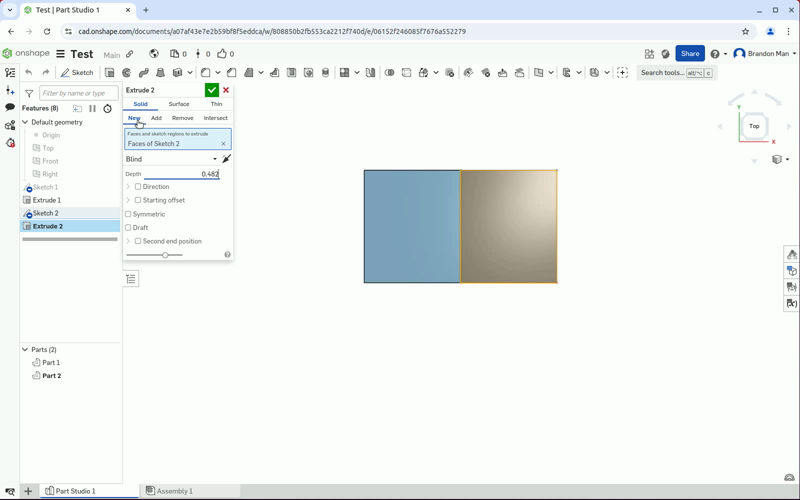
key(tab, 3)
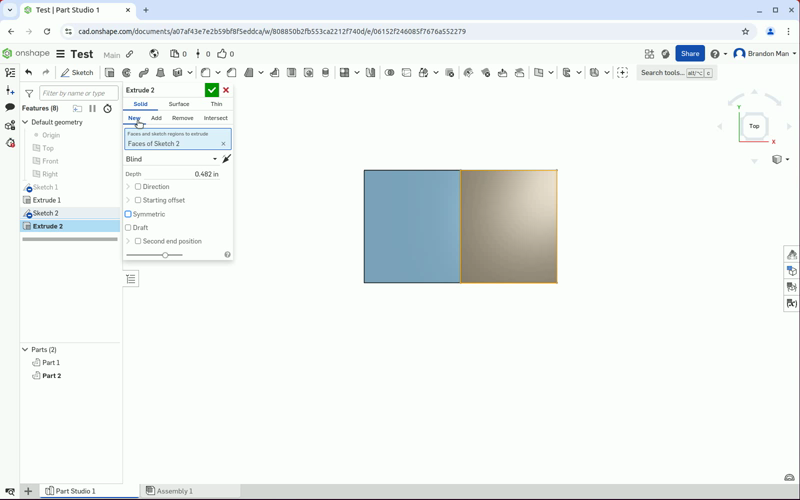
key(space)
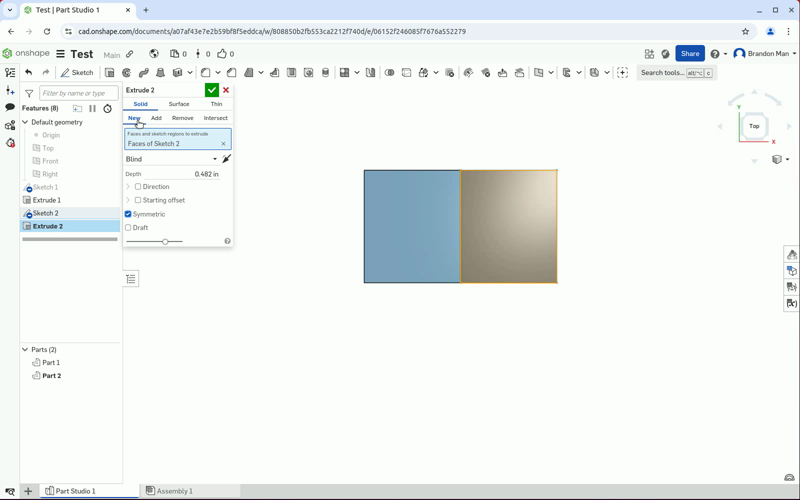
key(enter)
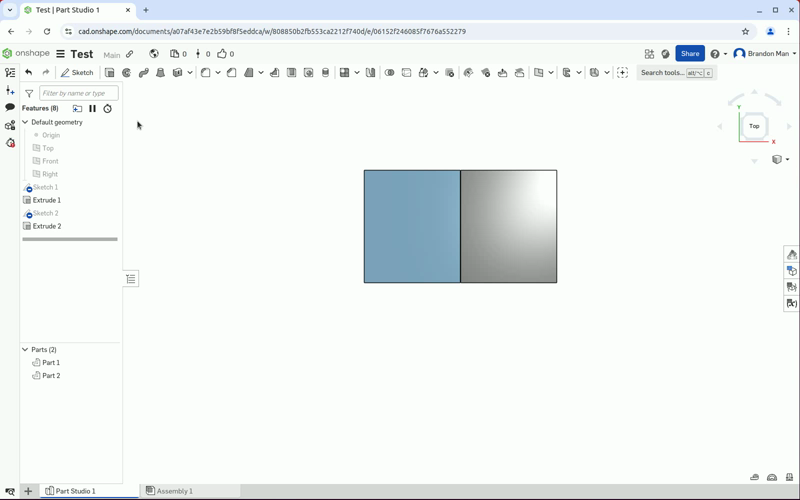
key(shift+h)
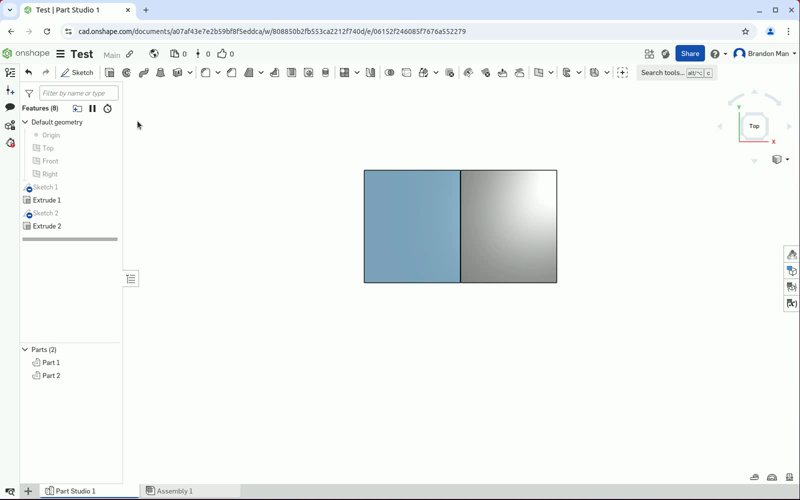
key(shift+h)
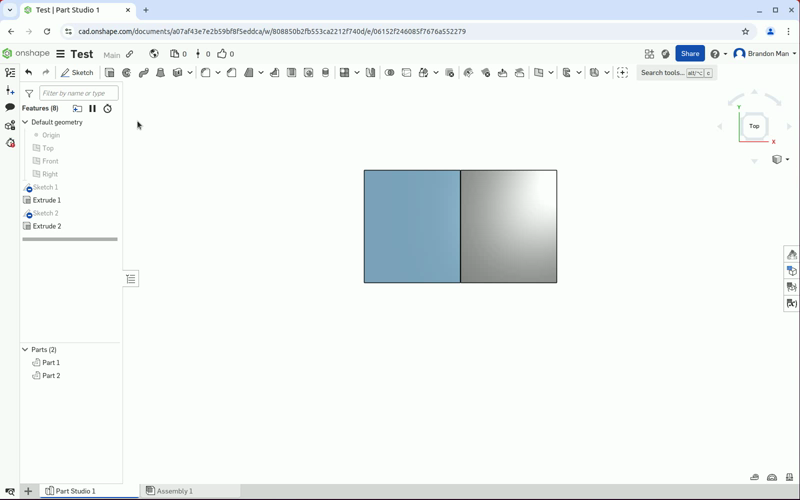
mouse_move(73, 189)
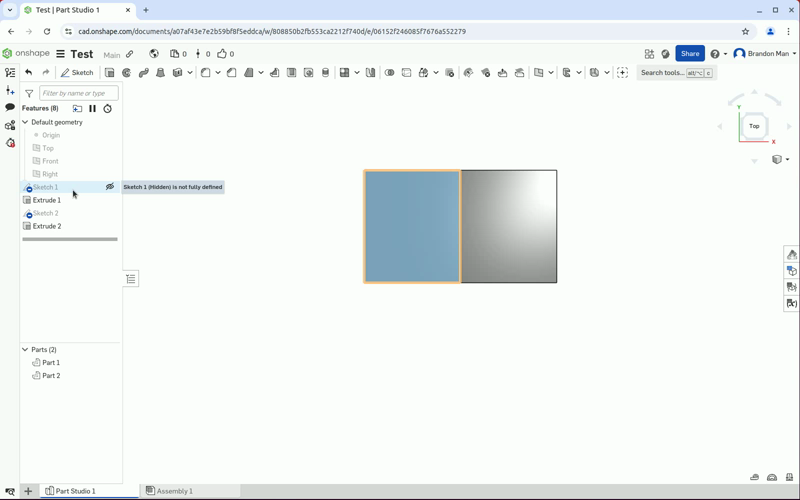
click(73, 189)
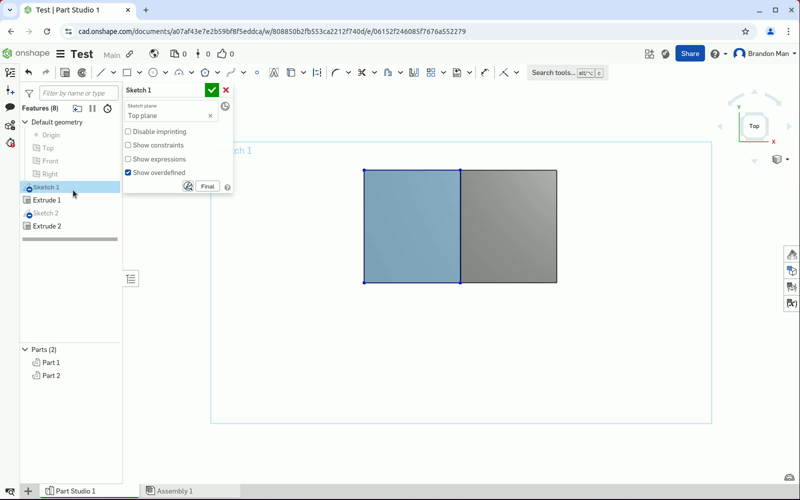
mouse_move(229, 92)
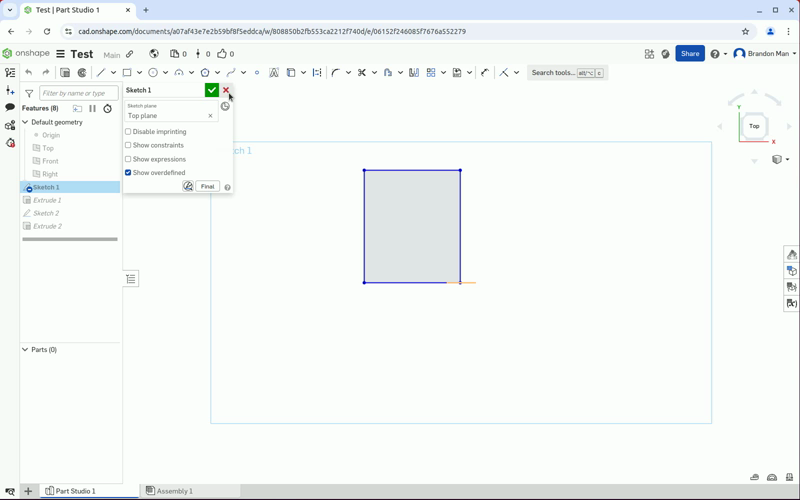
click(229, 92)
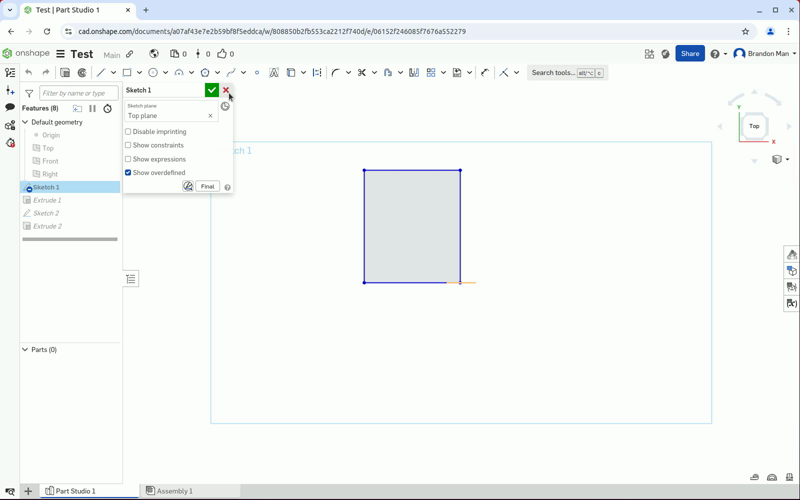
key(shift+s)
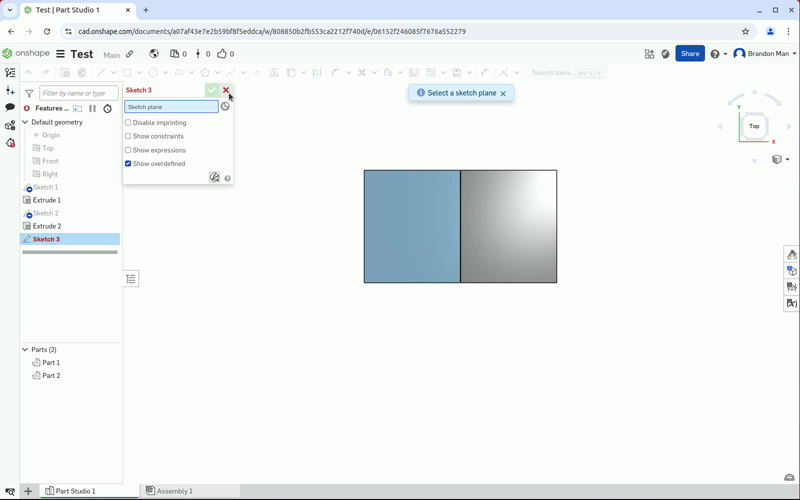
mouse_move(73, 150)
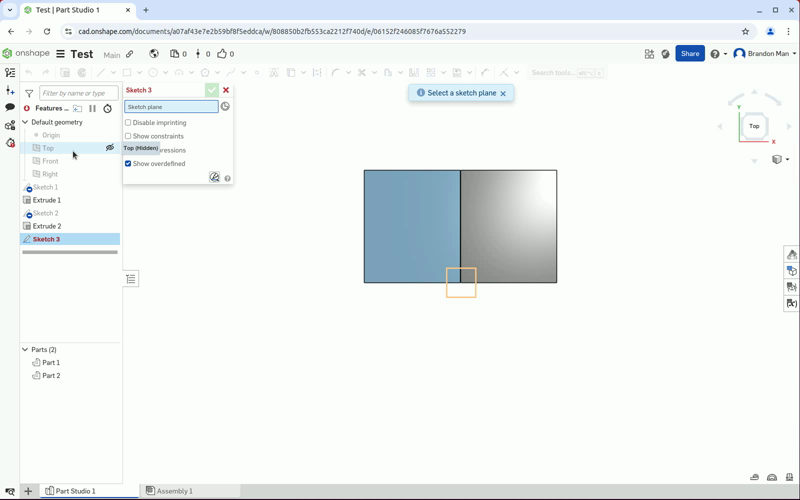
click(73, 150)
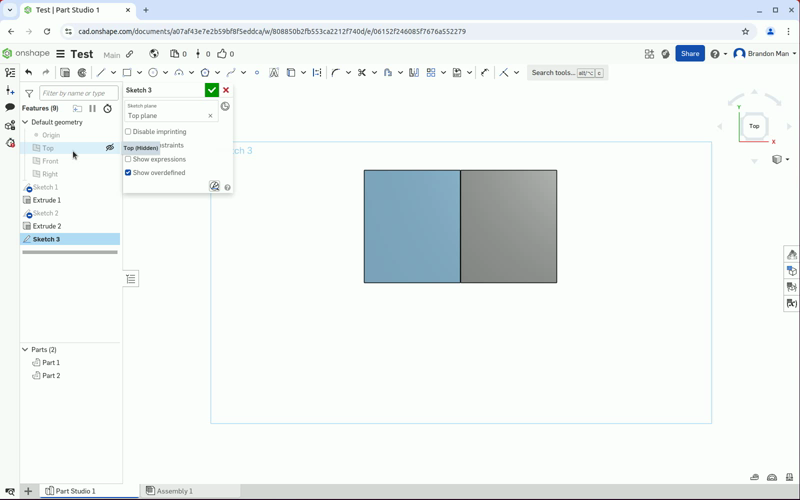
mouse_move(73, 352)
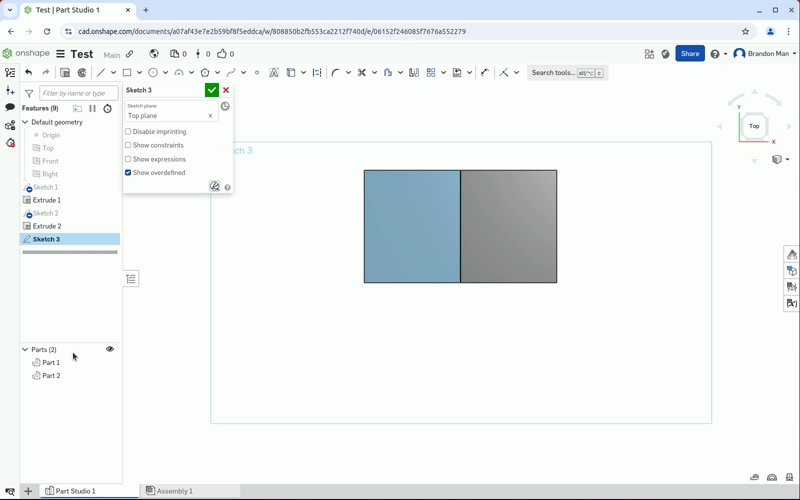
key(y)
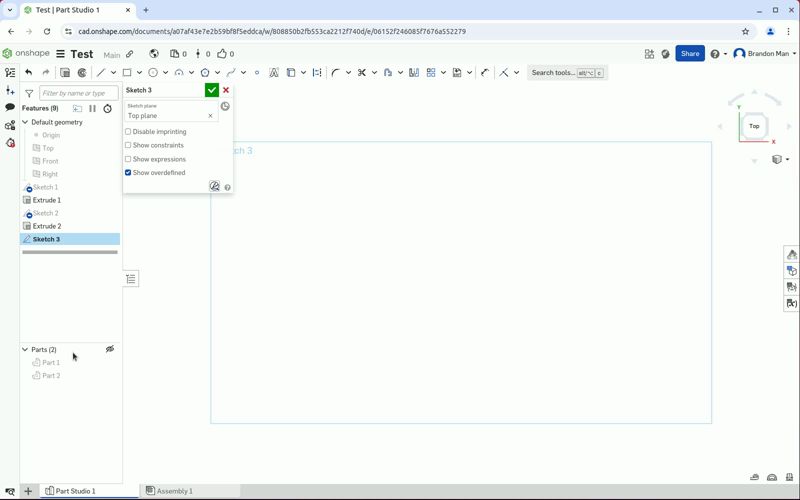
key(l)
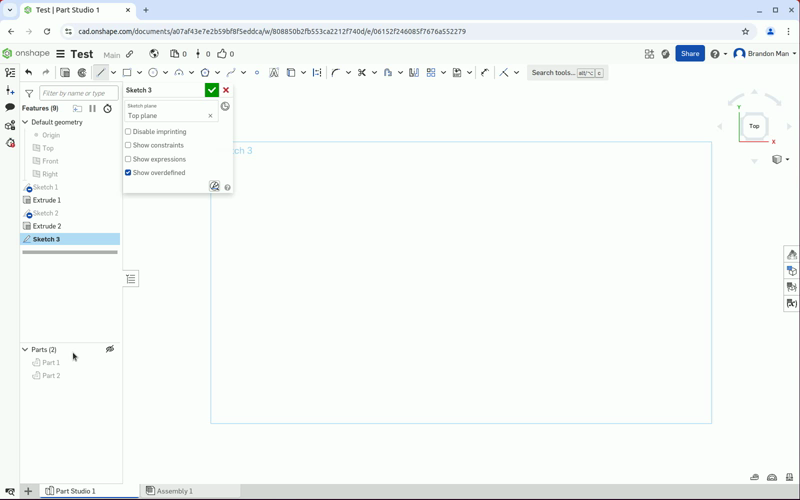
key_down(shift)
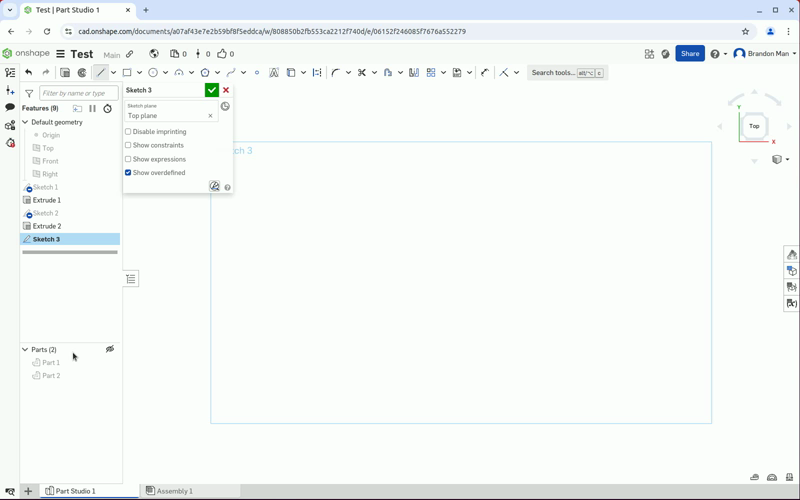
mouse_move(364, 395)
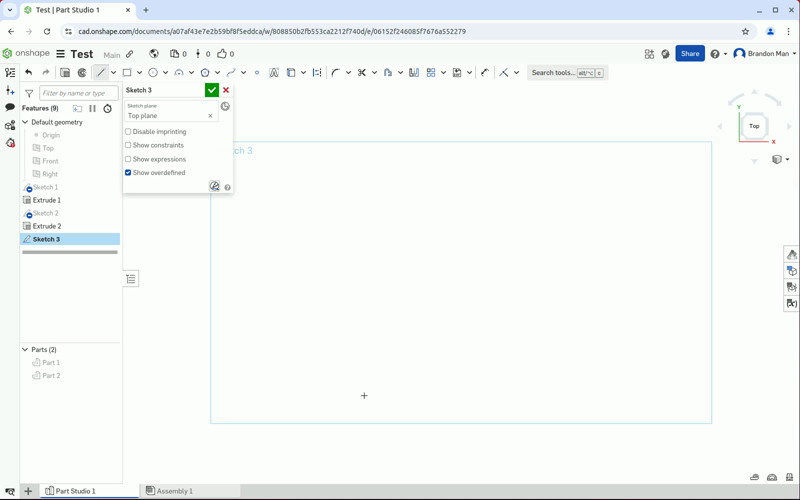
click(364, 395)
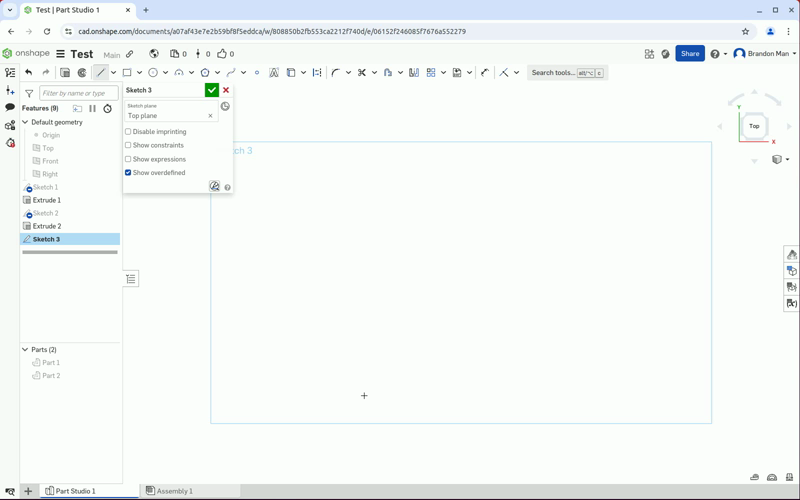
key_up(shift)
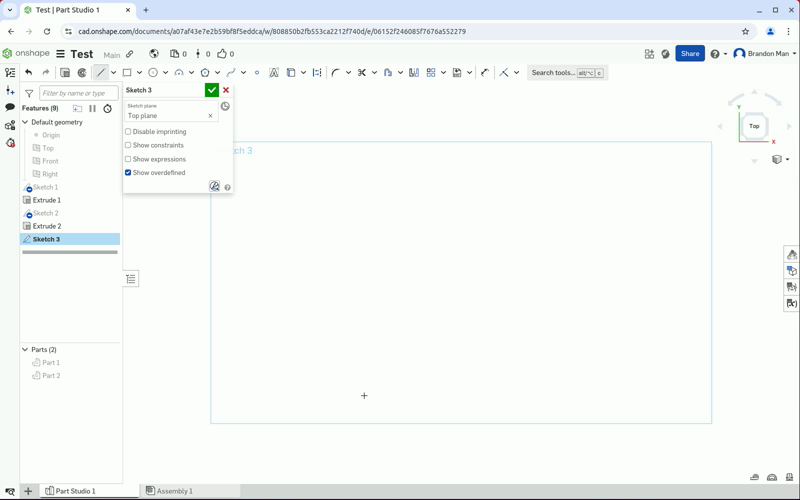
key_down(shift)
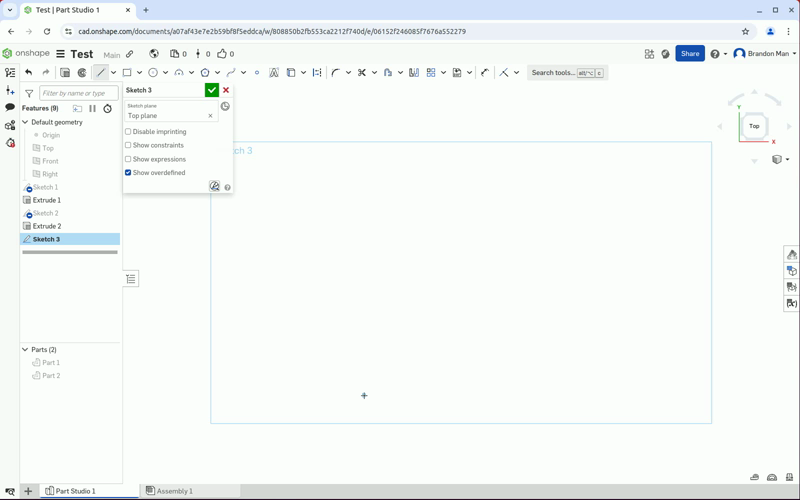
mouse_move(460, 395)
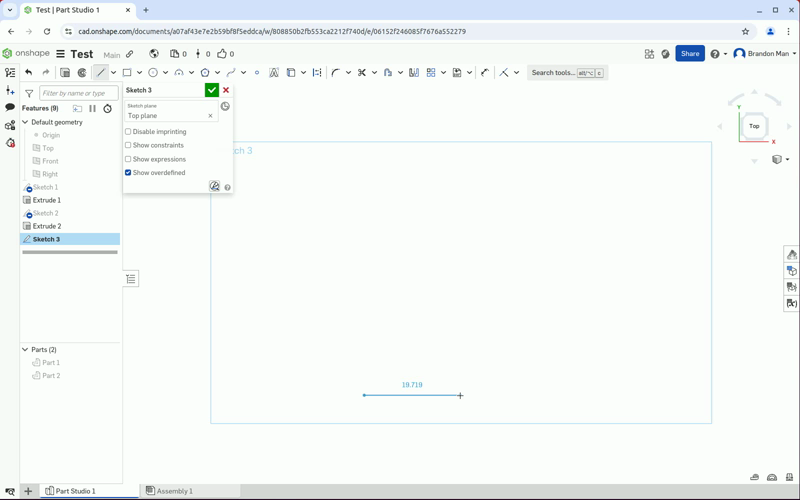
click(460, 395)
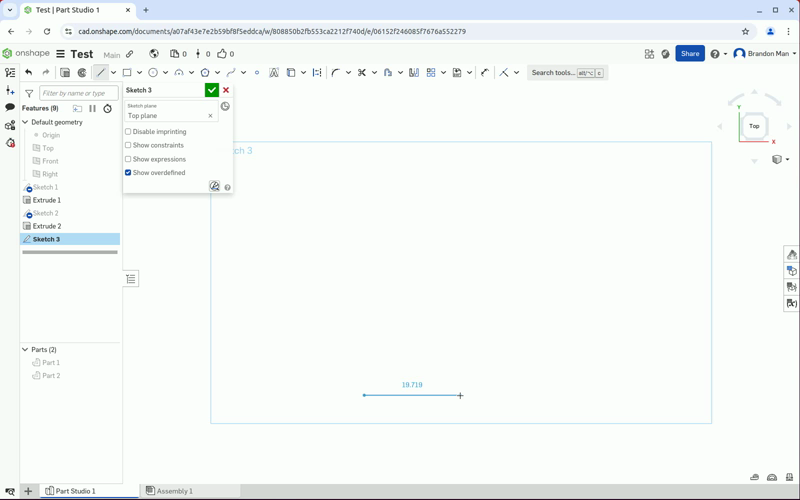
key_up(shift)
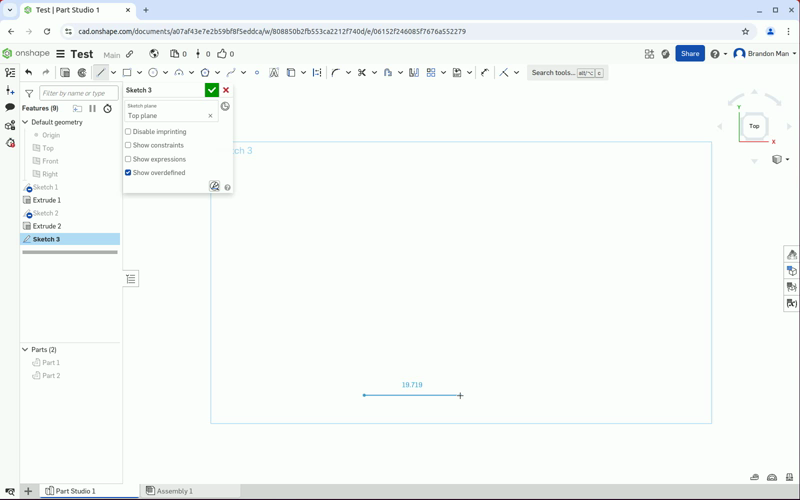
key_down(shift)
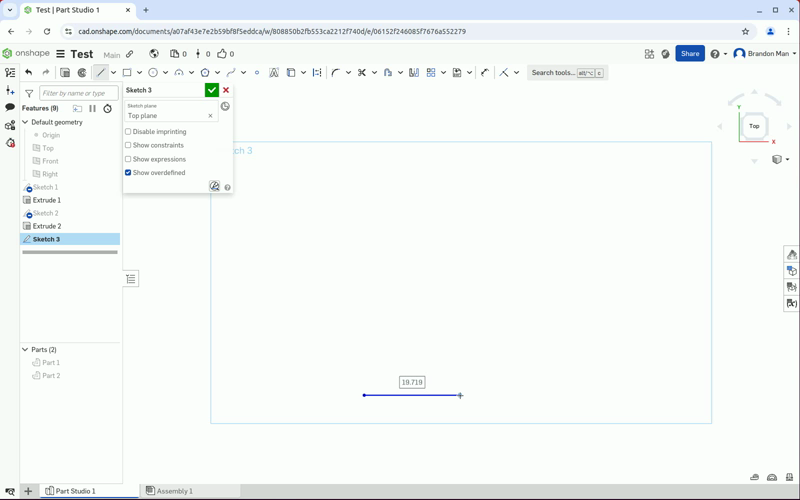
mouse_move(460, 282)
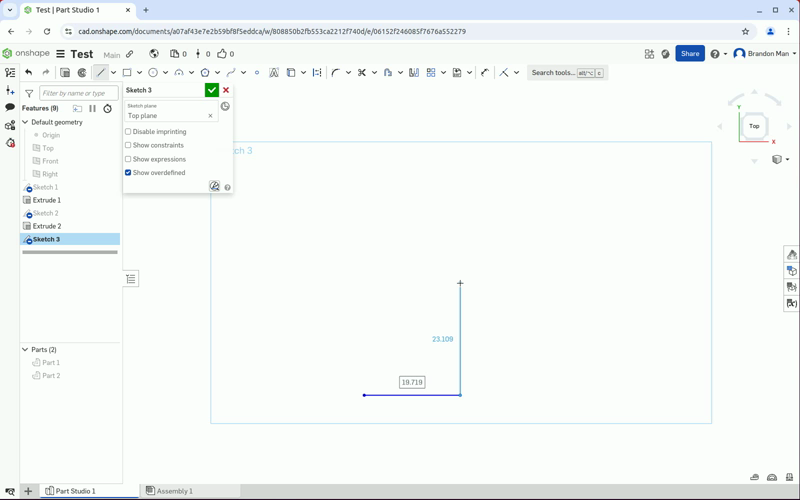
click(460, 282)
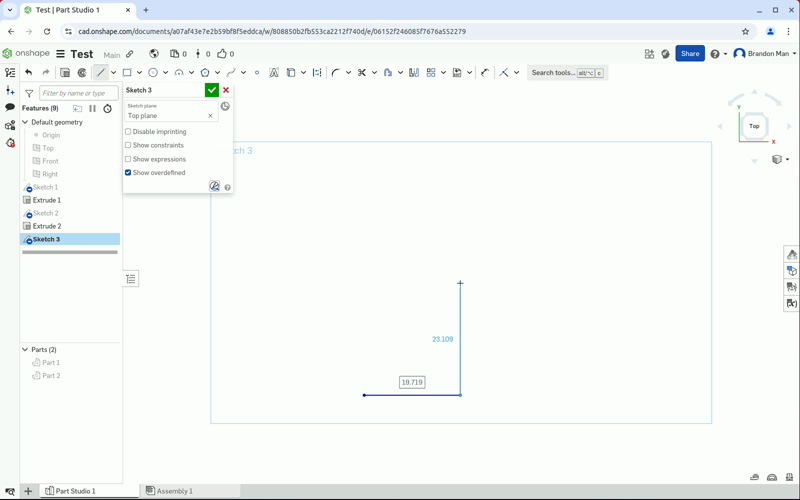
key_up(shift)
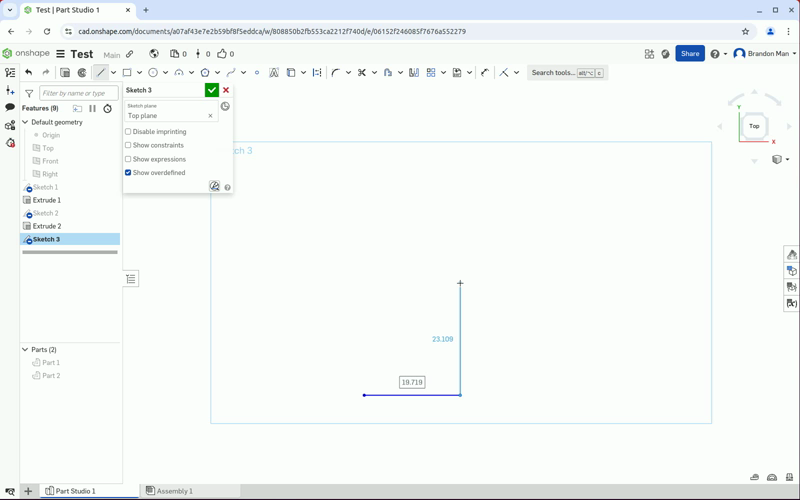
key_down(shift)
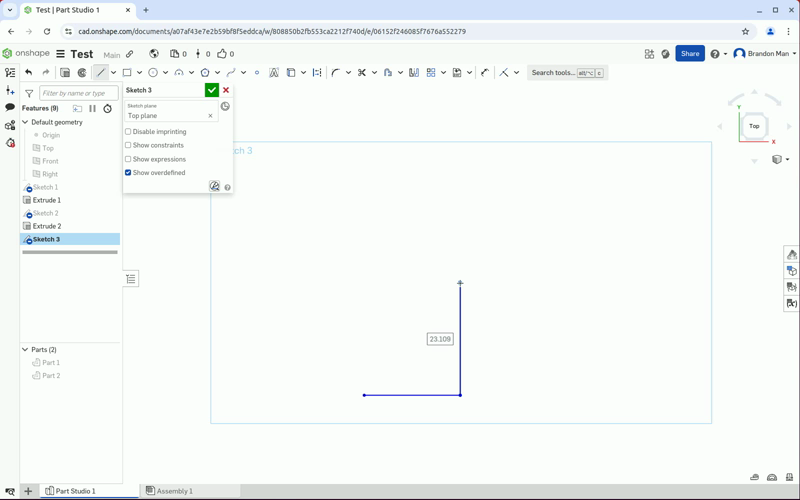
mouse_move(364, 282)
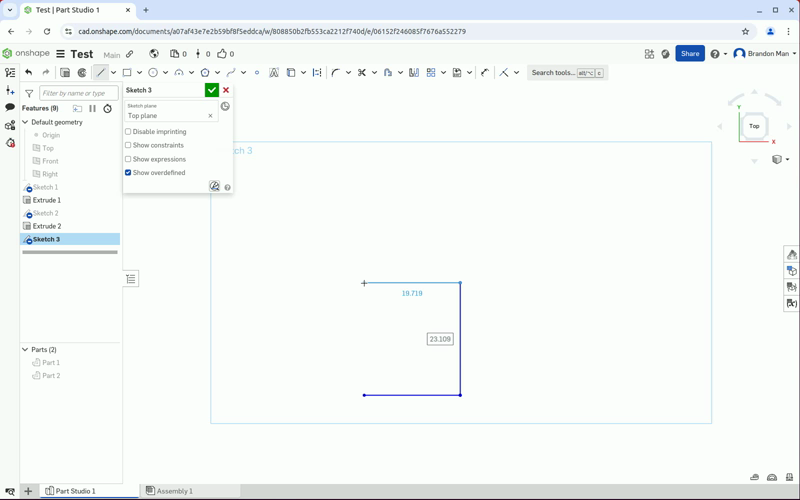
click(364, 282)
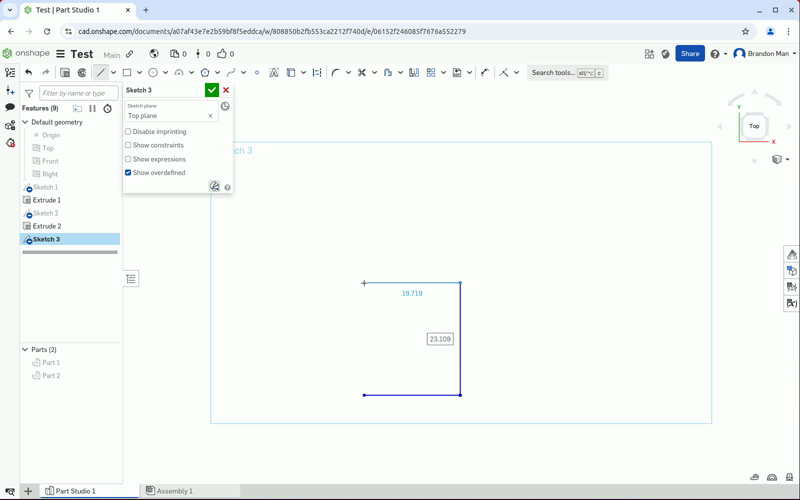
key_up(shift)
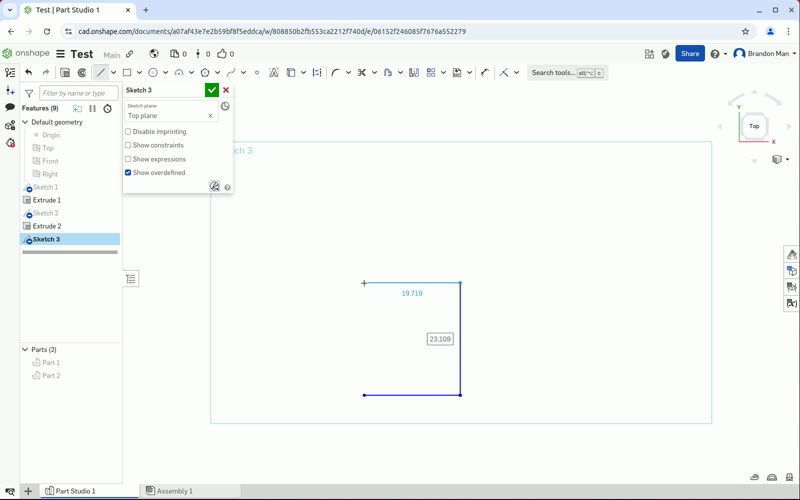
key_down(shift)
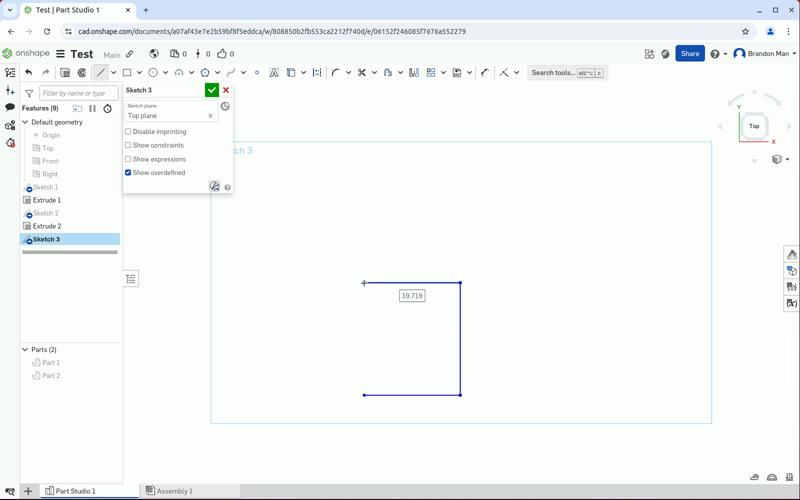
mouse_move(364, 395)
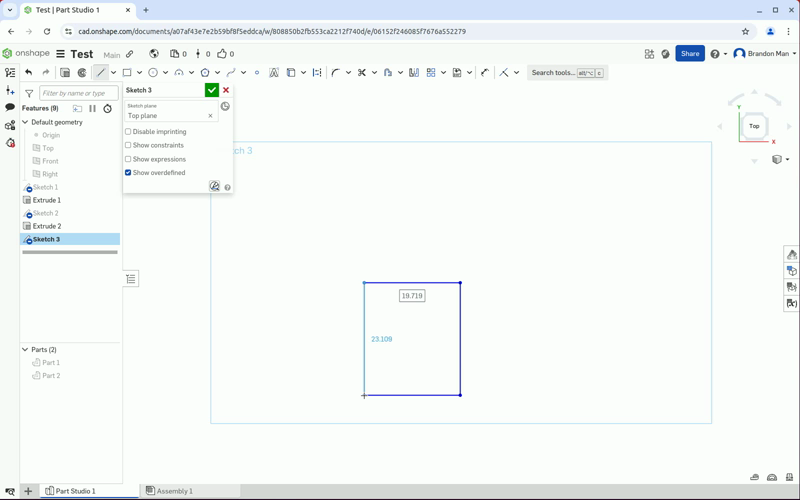
key_up(shift)
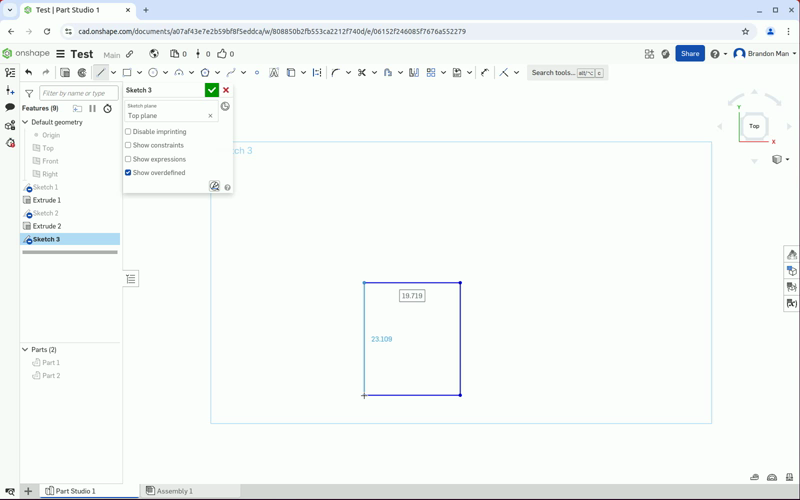
click(364, 395)
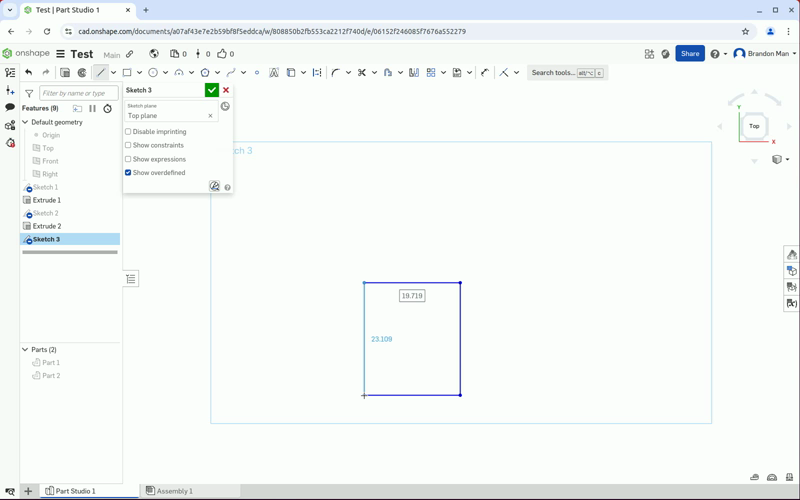
key(esc)
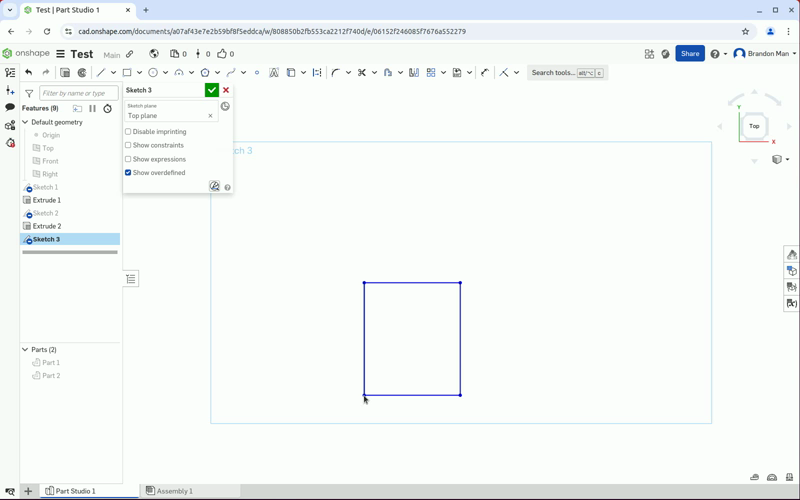
mouse_move(434, 322)
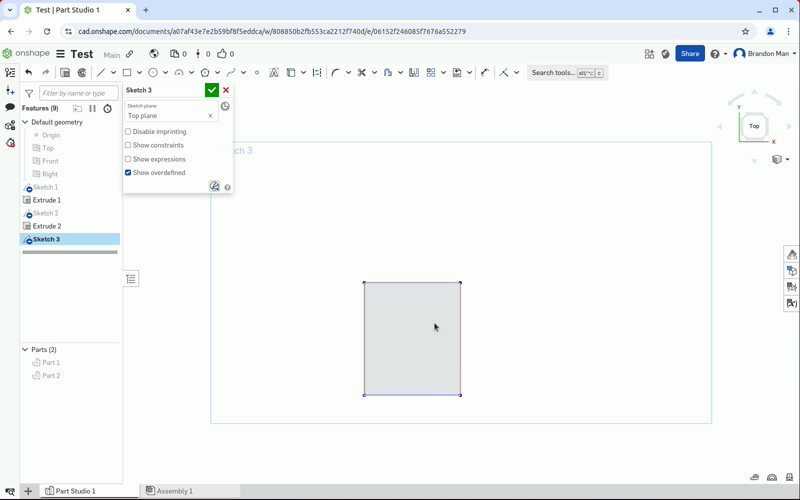
click(434, 322)
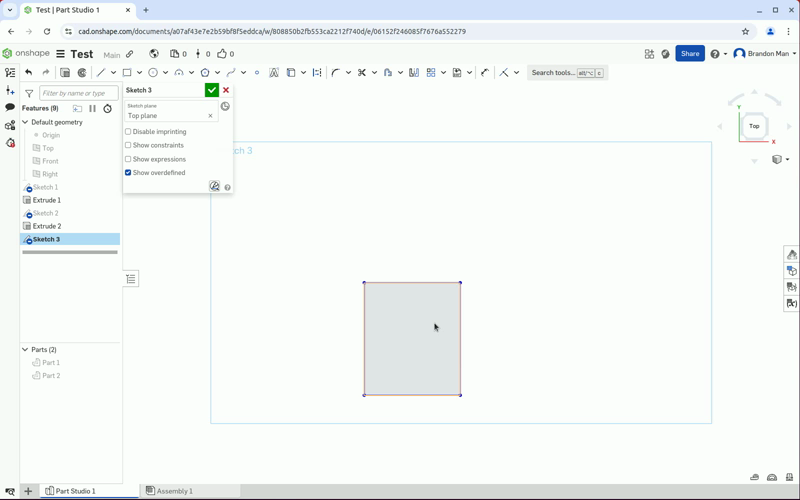
mouse_move(73, 352)
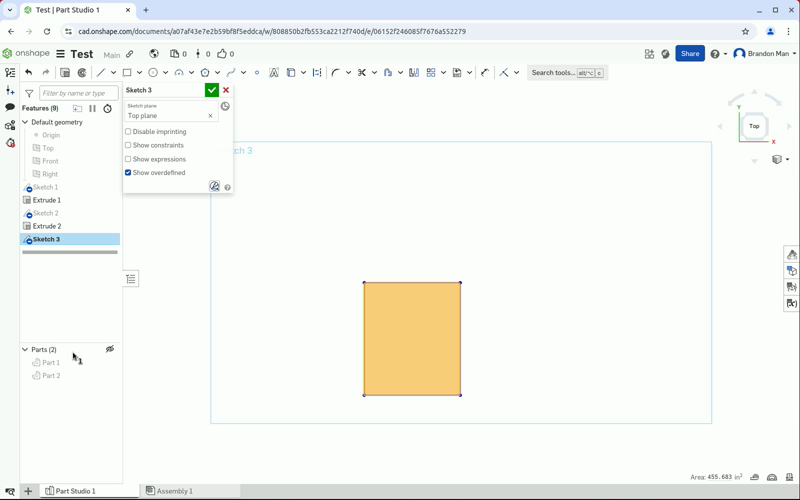
key(shift+y)
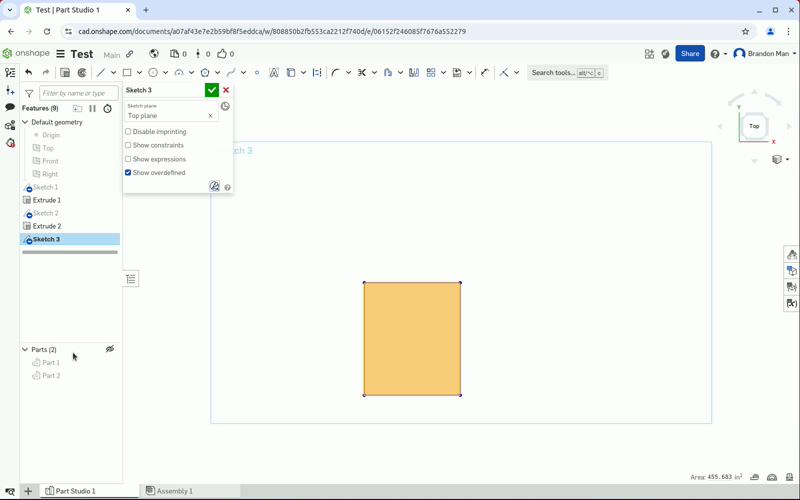
key(shift+e)
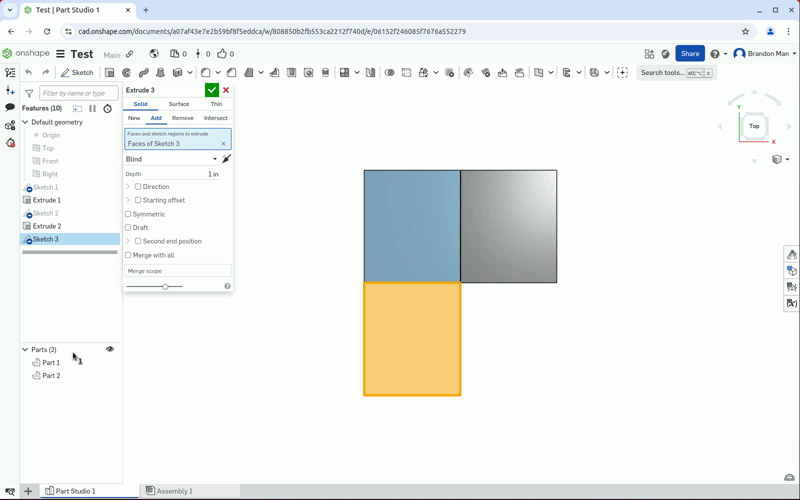
mouse_move(143, 106)
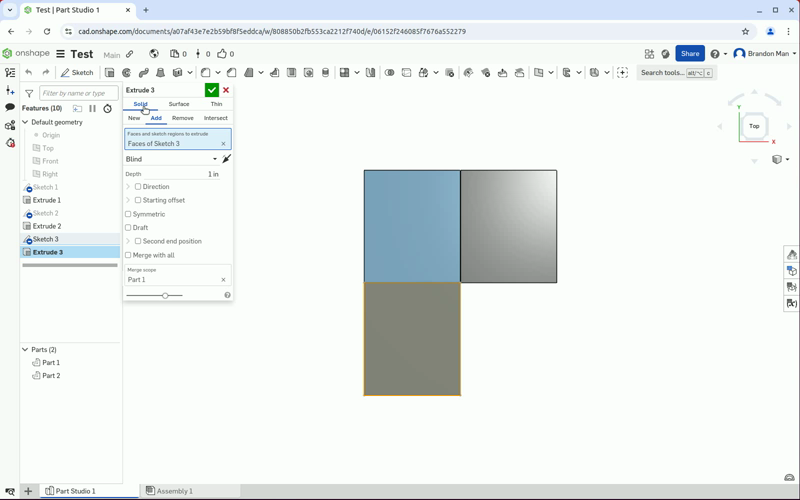
click(143, 106)
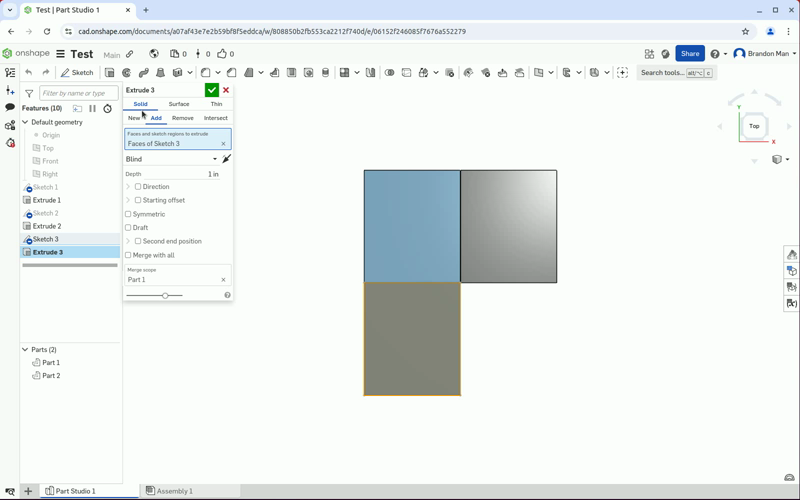
mouse_move(137, 120)
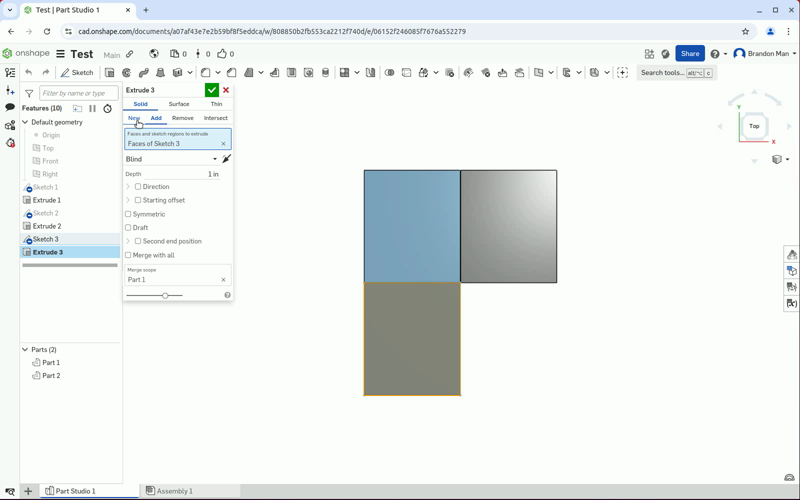
click(137, 120)
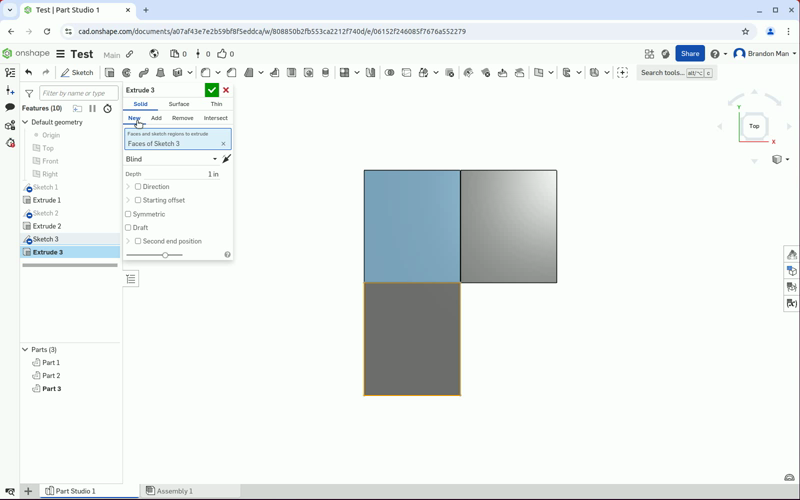
key(tab, 4)
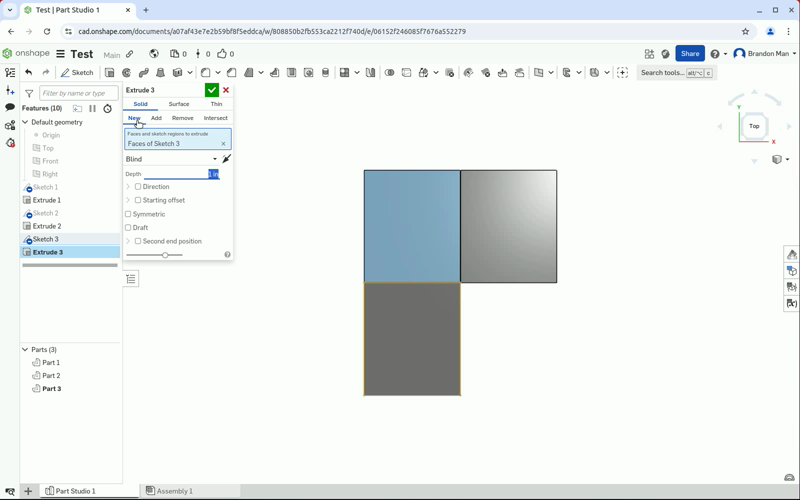
text(0.482)
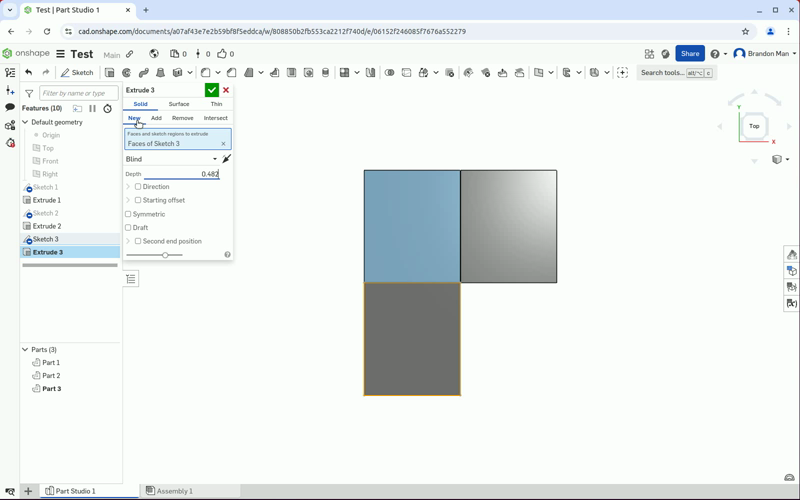
key(tab, 3)
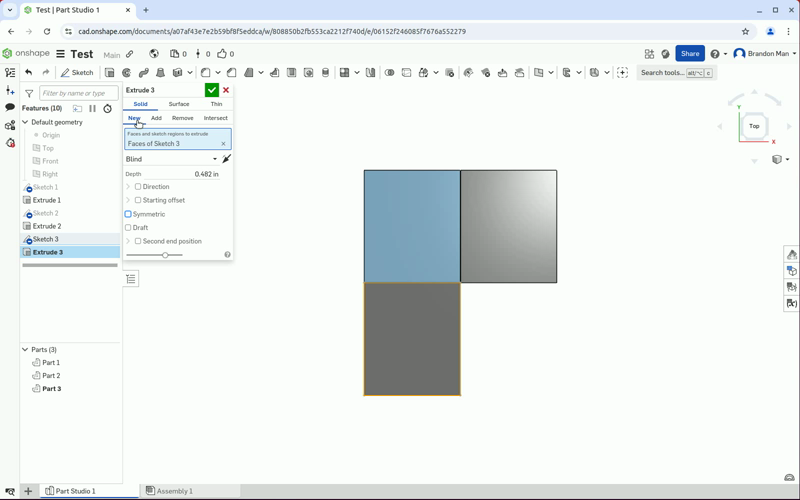
key(space)
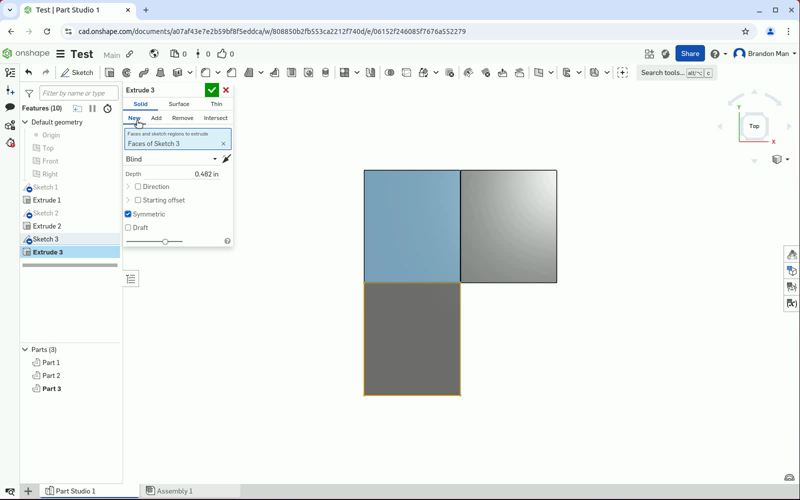
key(enter)
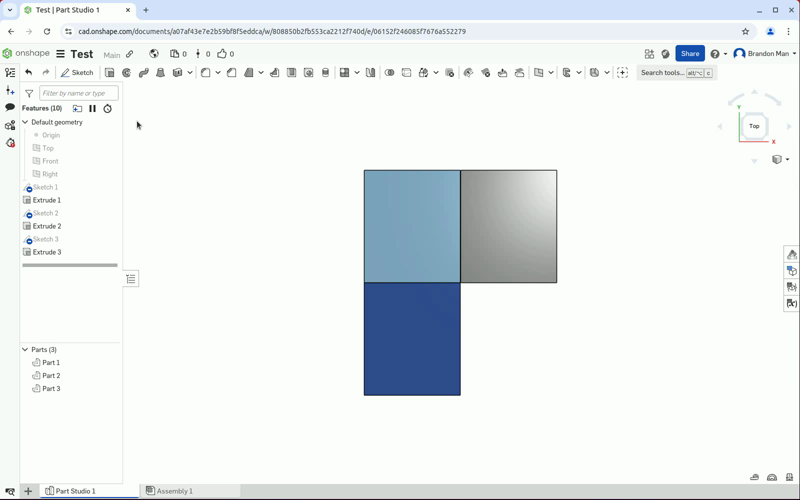
key(shift+h)
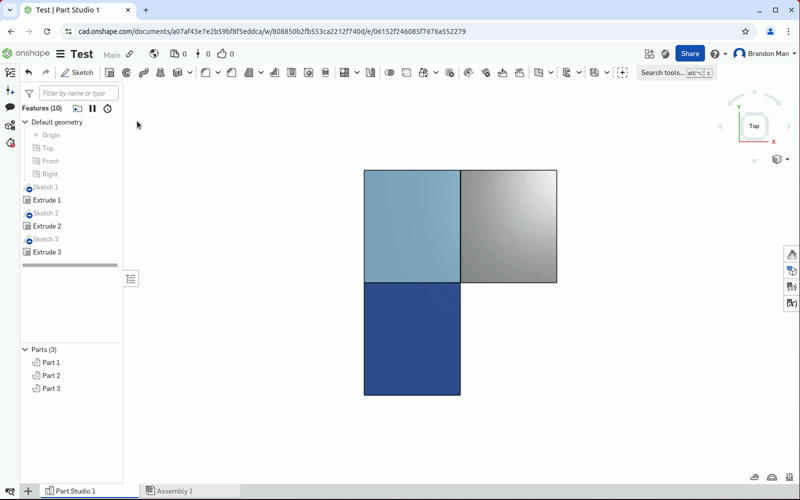
key(shift+h)
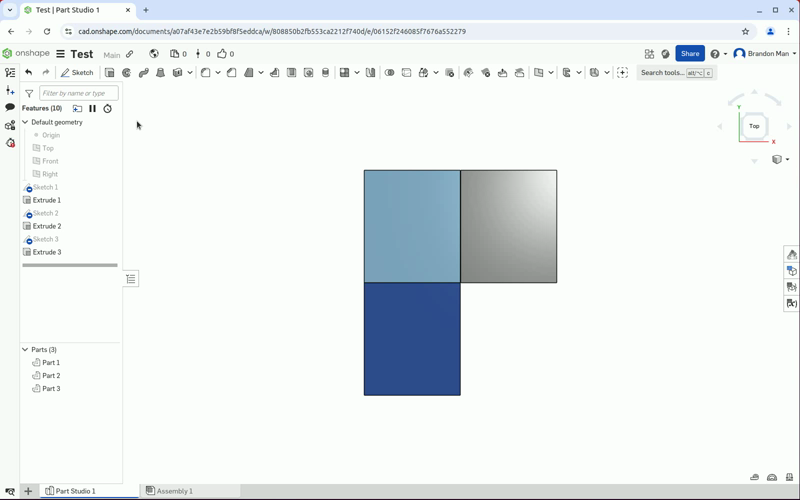
mouse_move(73, 189)
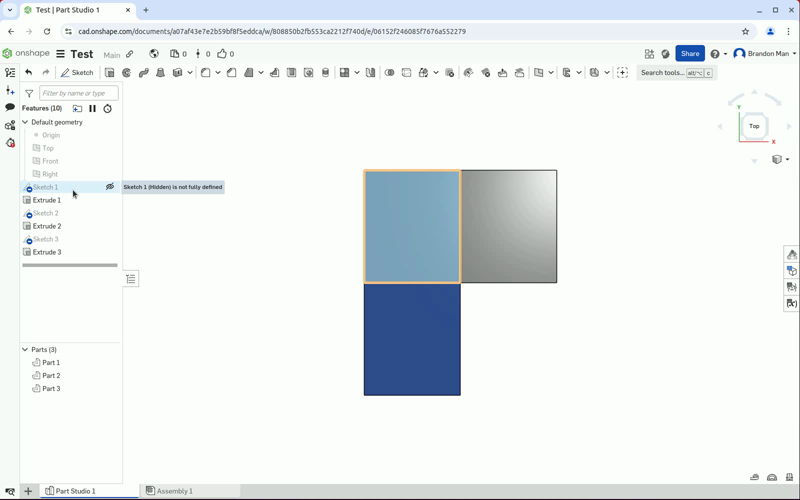
click(73, 189)
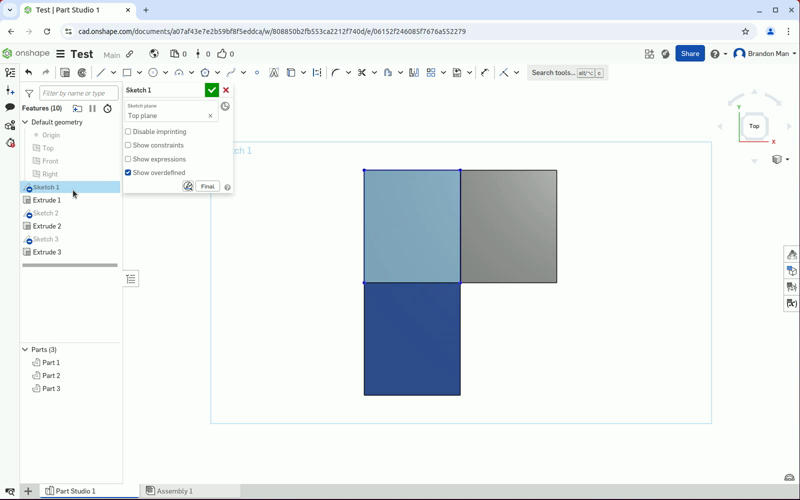
mouse_move(229, 92)
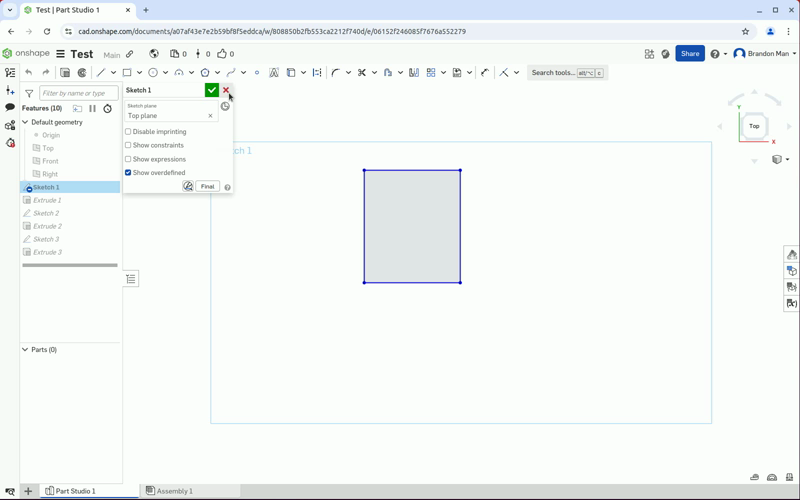
click(229, 92)
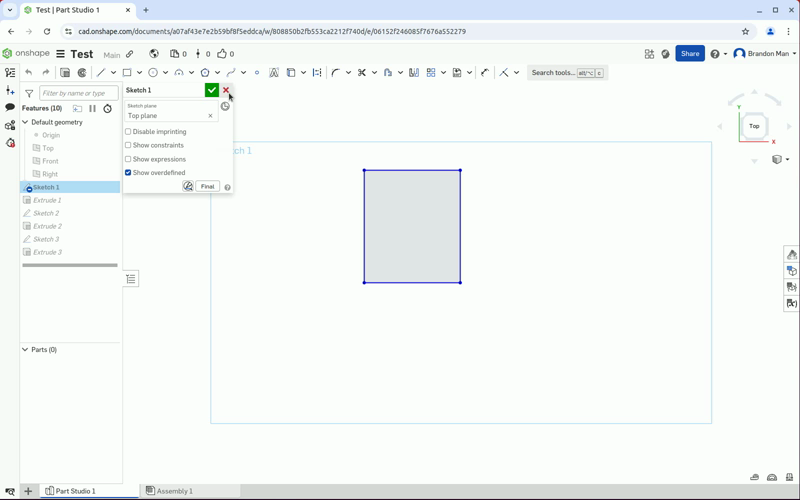
key(shift+s)
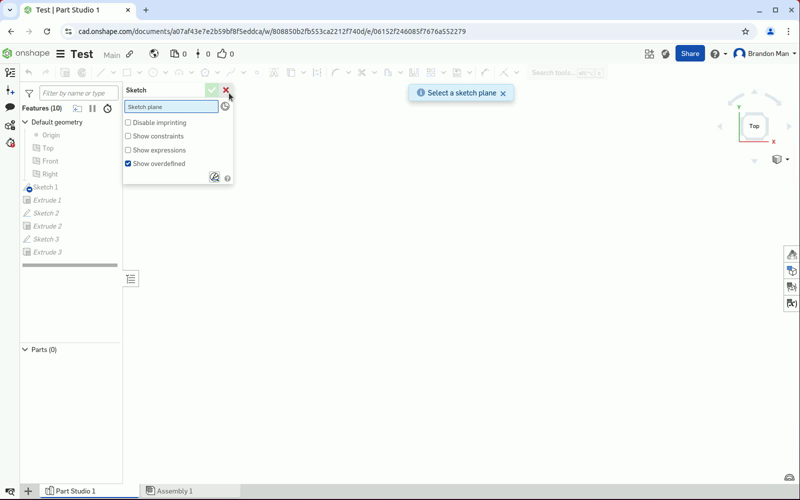
mouse_move(73, 150)
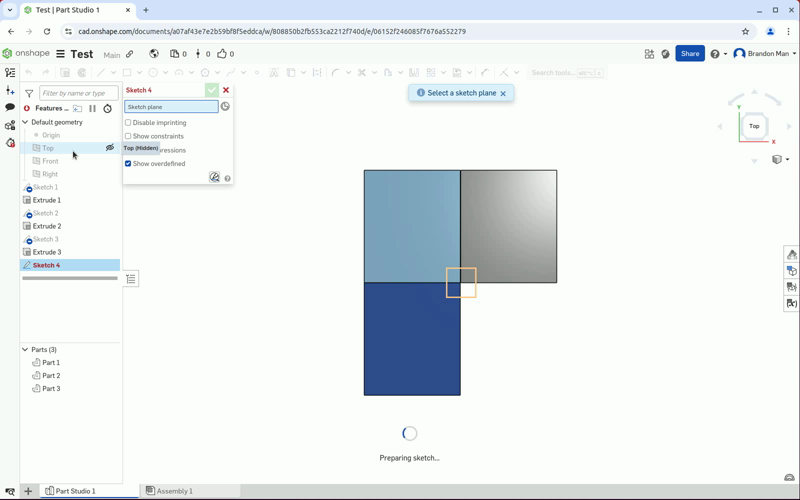
click(73, 150)
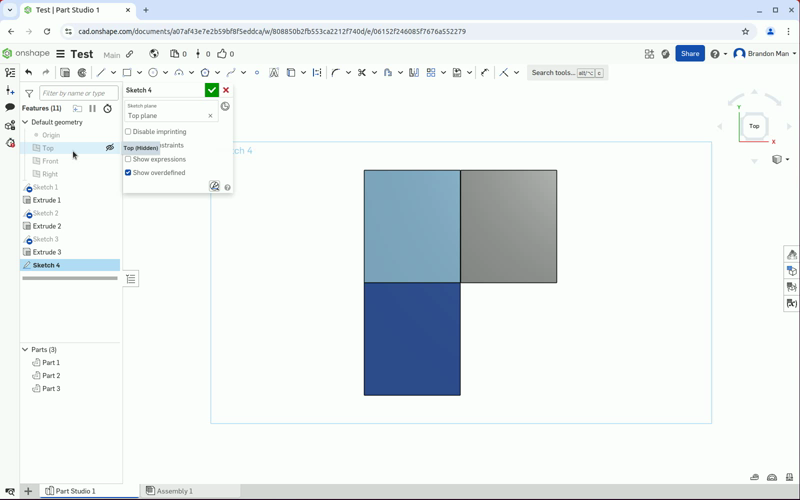
mouse_move(73, 352)
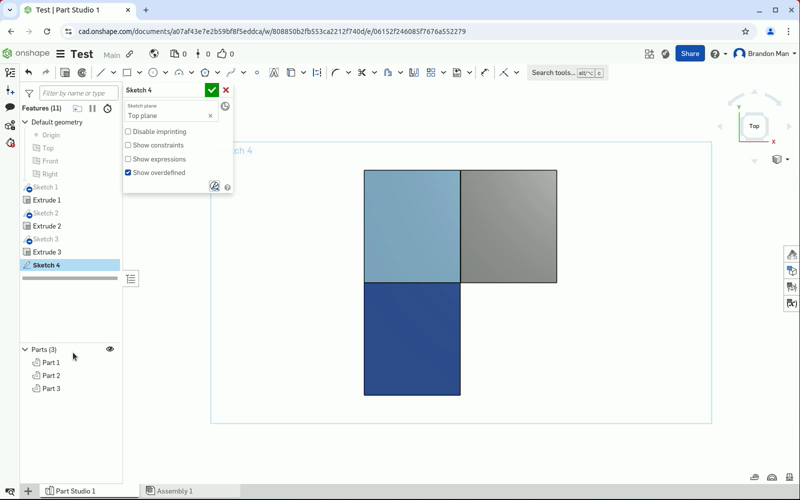
key(y)
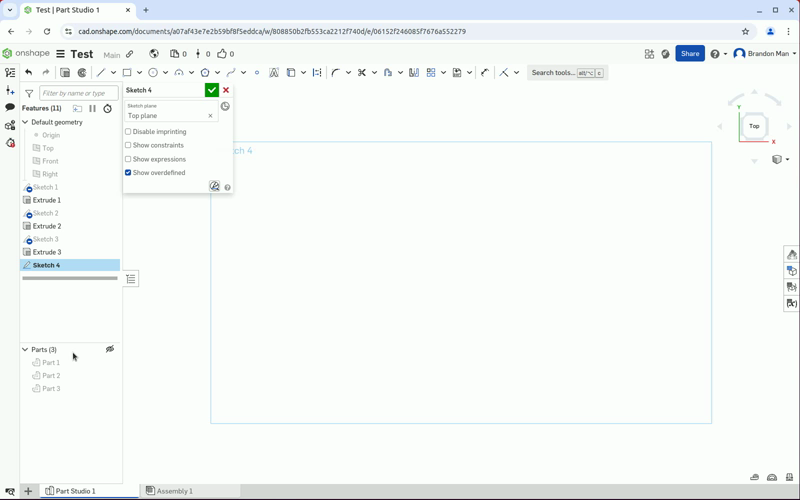
key(l)
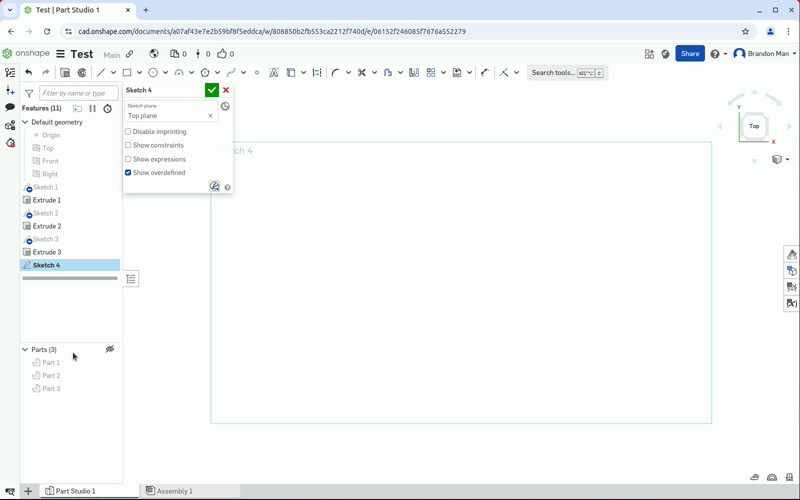
key_down(shift)
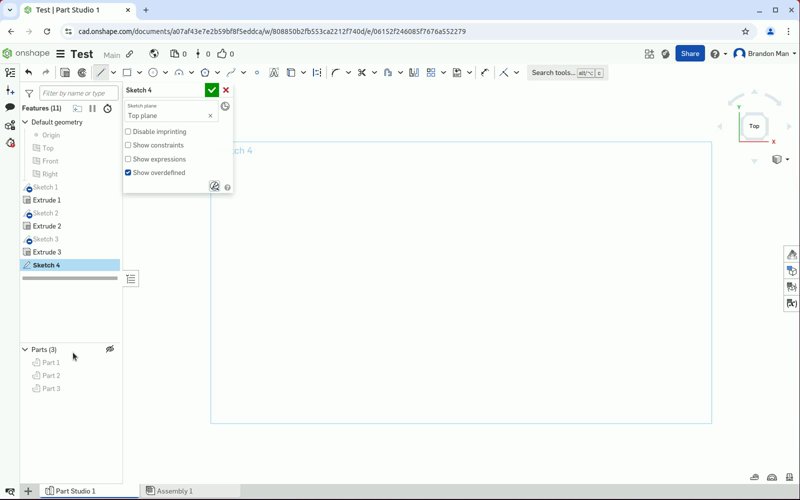
mouse_move(460, 395)
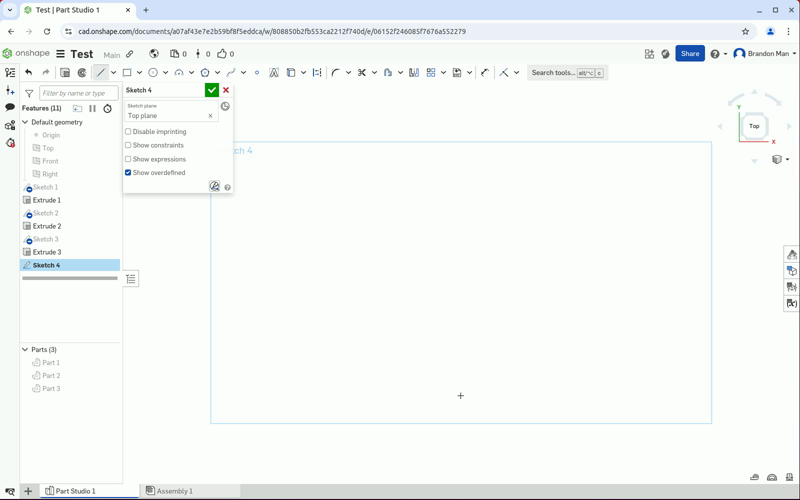
click(460, 395)
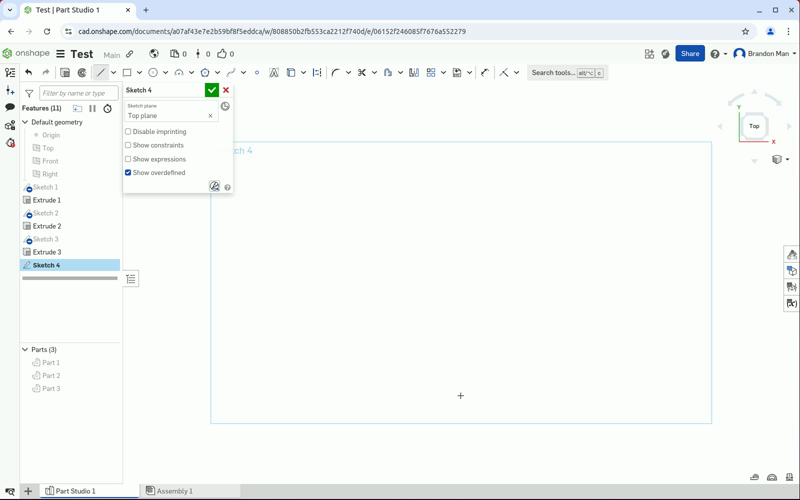
key_up(shift)
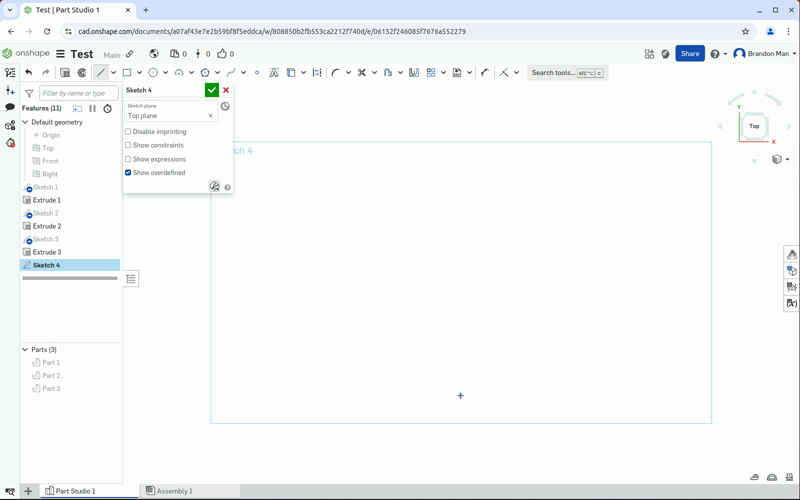
key_down(shift)
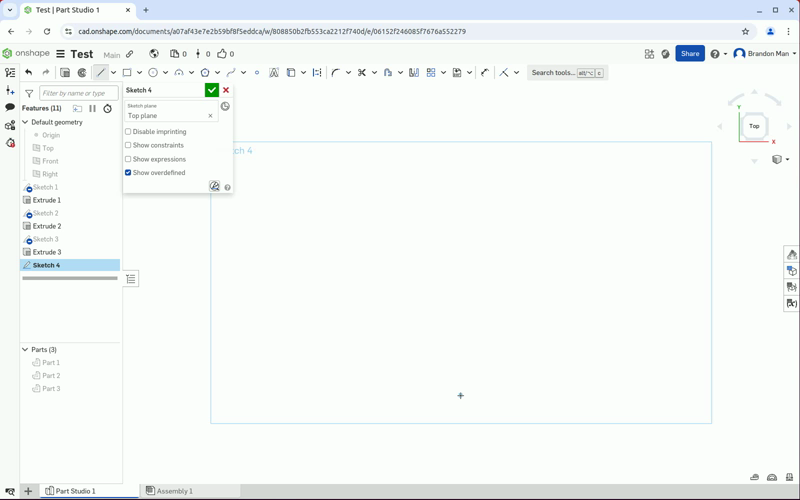
mouse_move(556, 395)
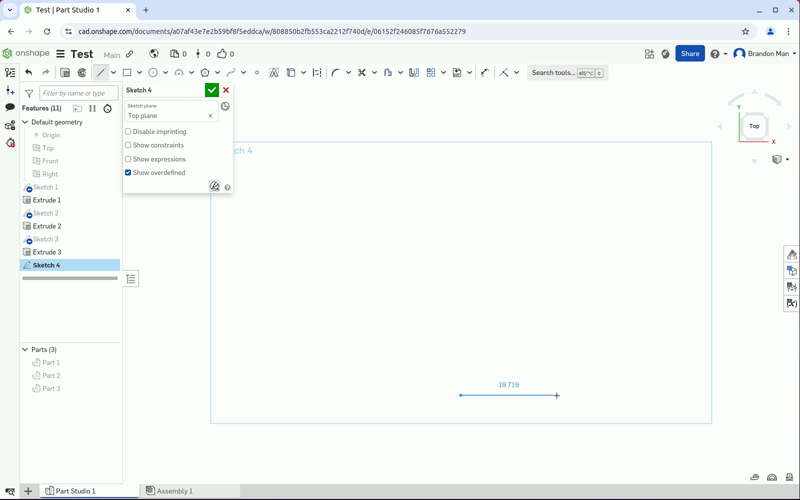
click(556, 395)
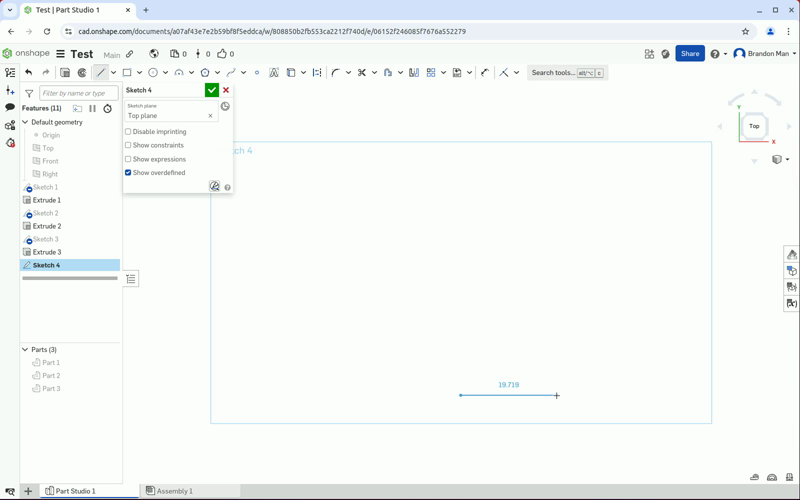
key_up(shift)
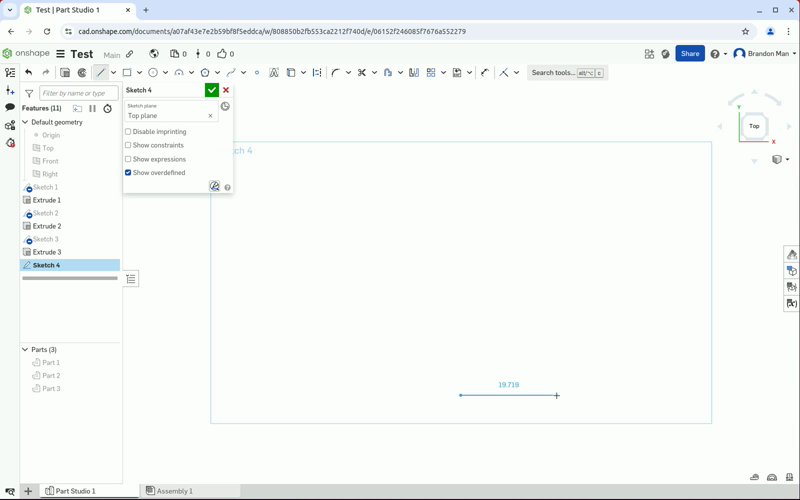
key_down(shift)
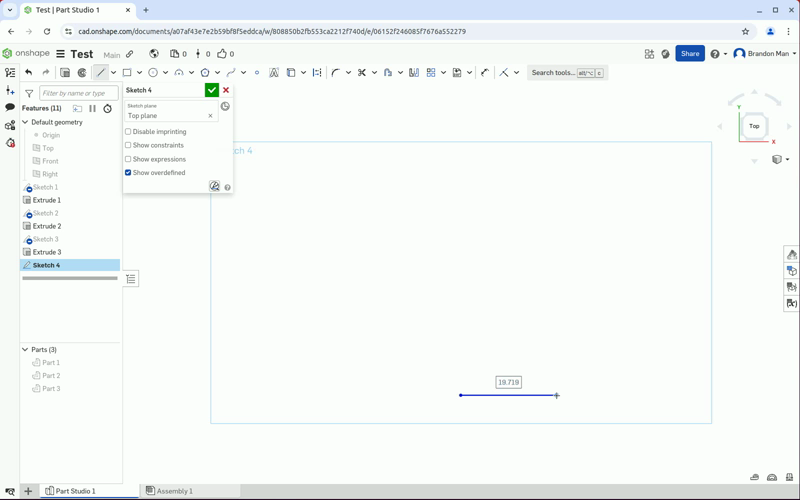
mouse_move(556, 282)
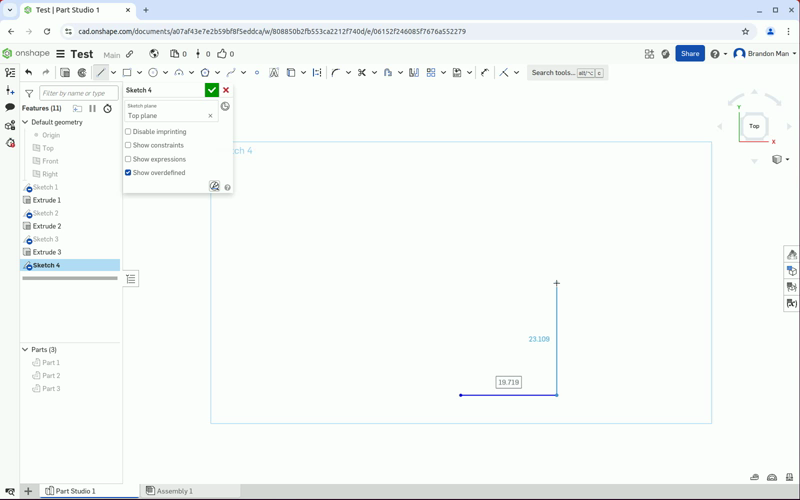
click(556, 282)
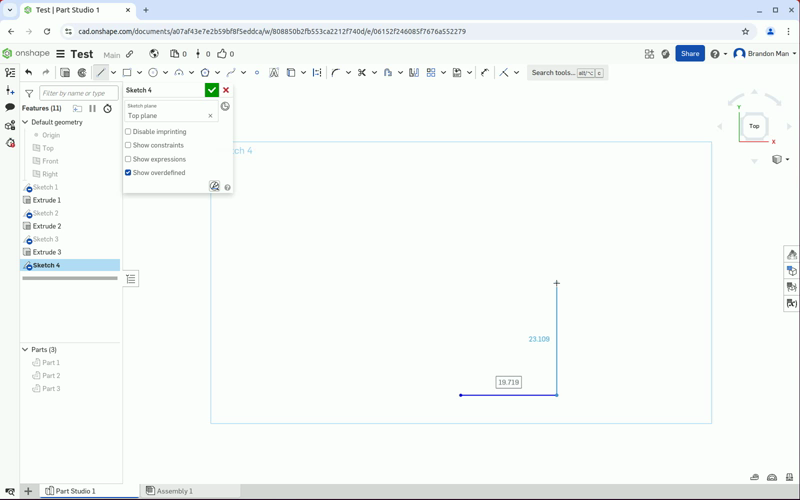
key_up(shift)
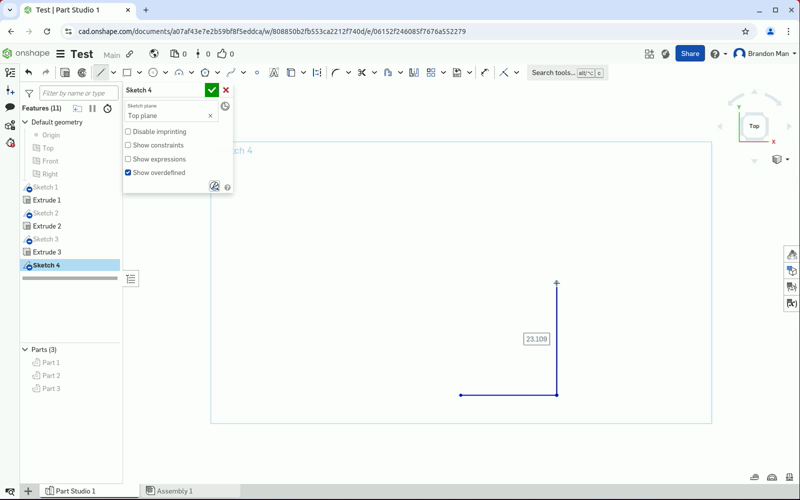
key_down(shift)
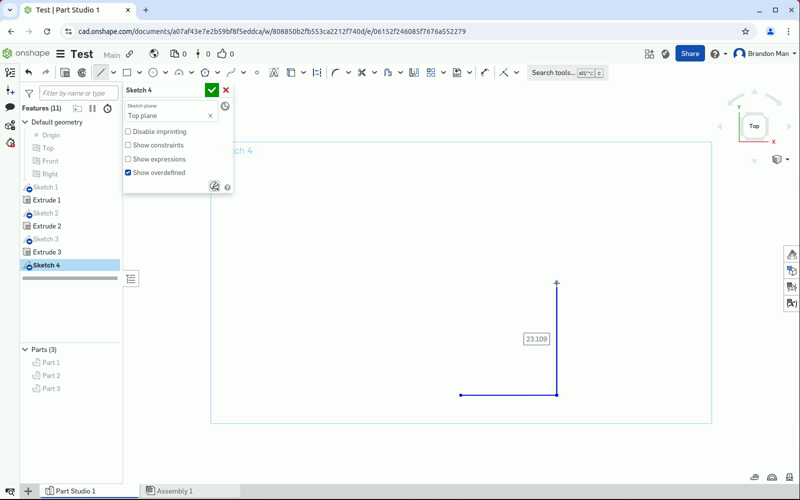
mouse_move(460, 282)
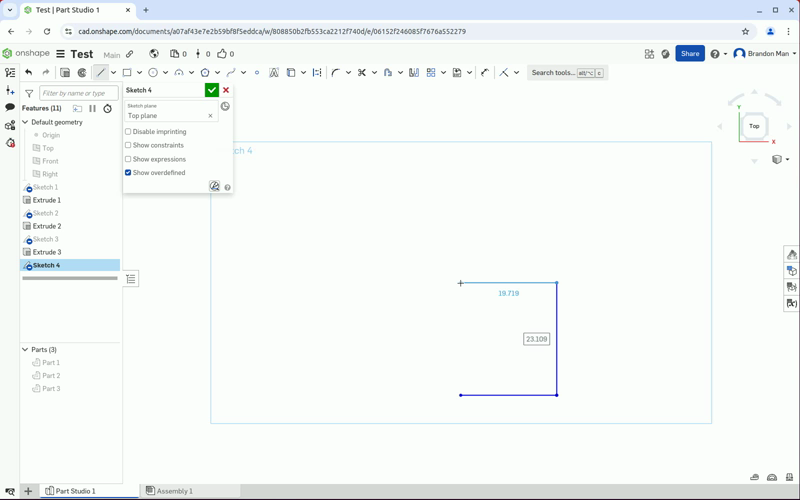
click(460, 282)
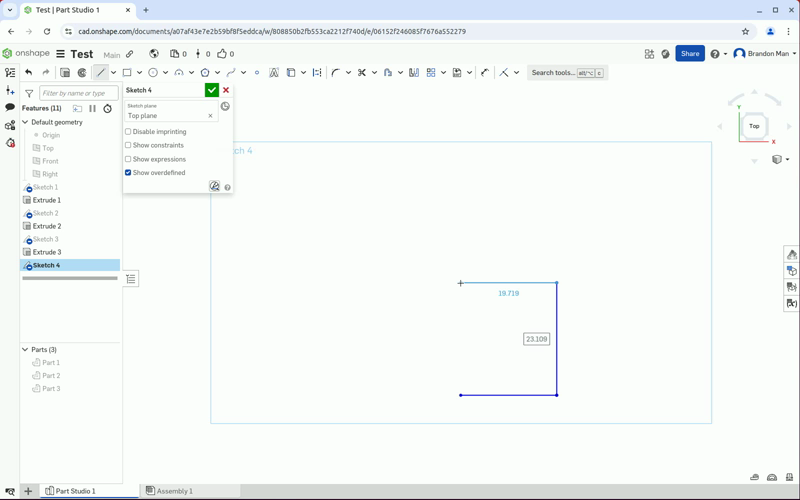
key_up(shift)
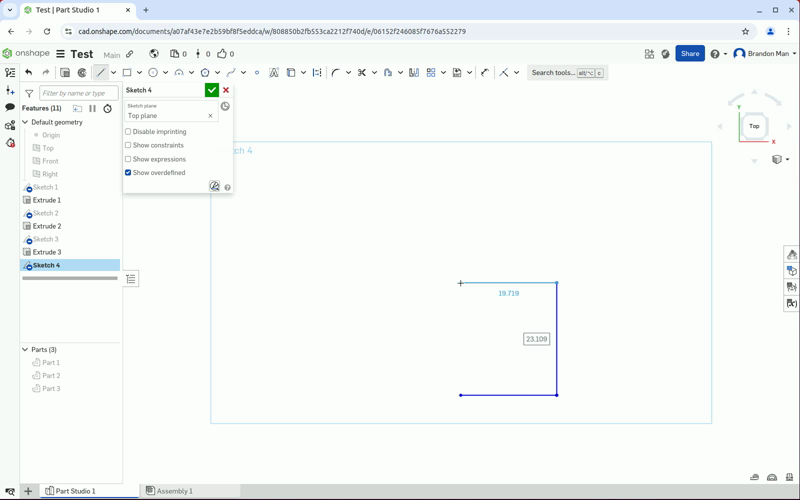
key_down(shift)
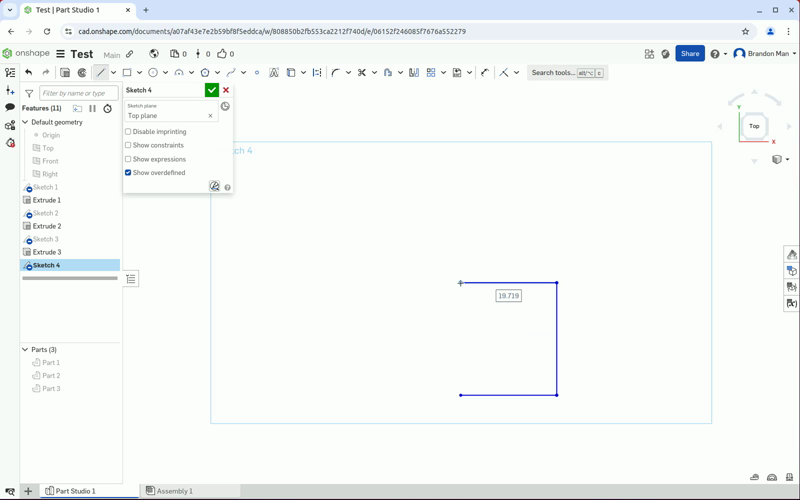
mouse_move(460, 395)
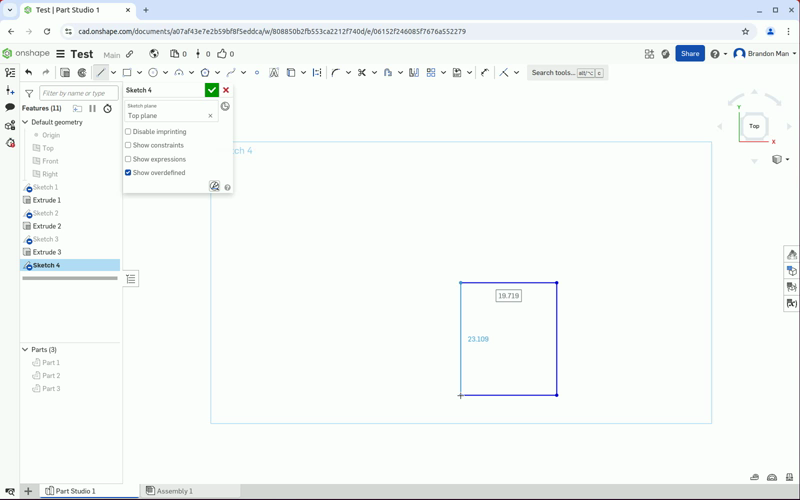
key_up(shift)
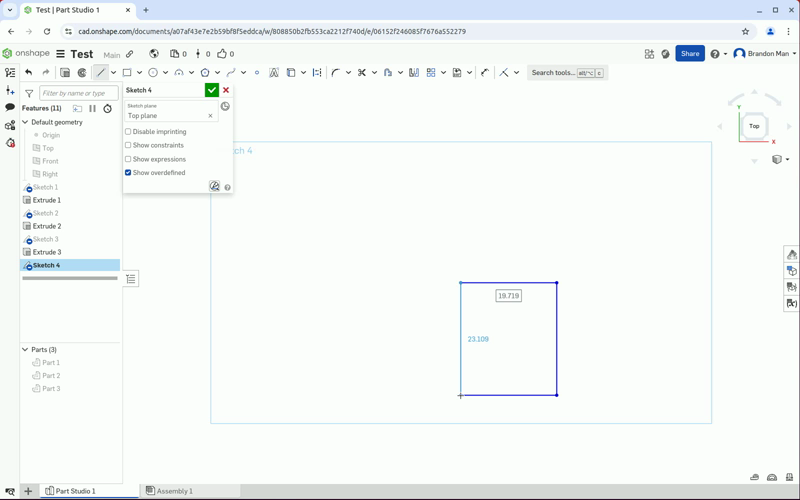
click(460, 395)
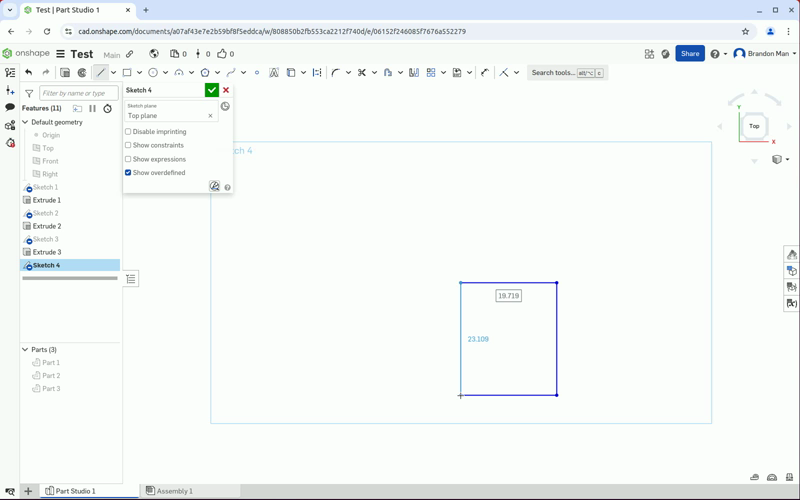
key(esc)
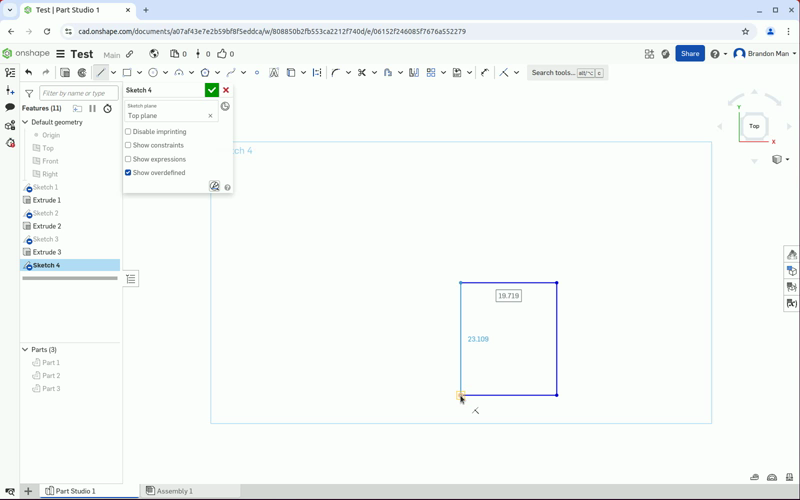
mouse_move(512, 316)
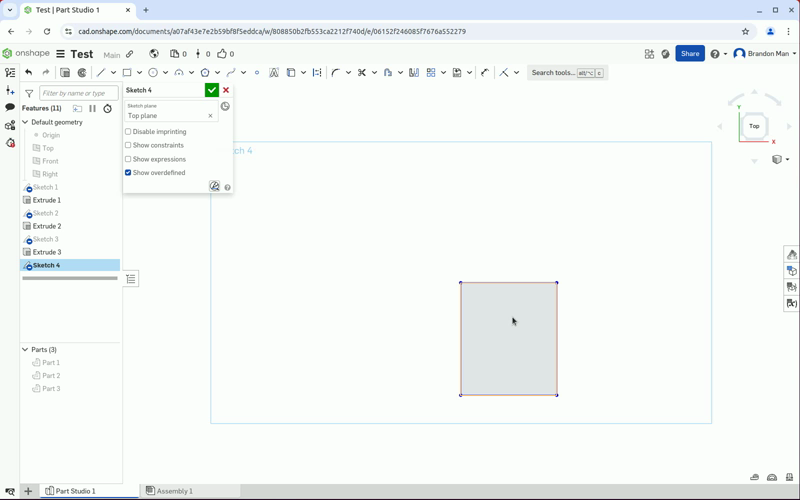
click(512, 316)
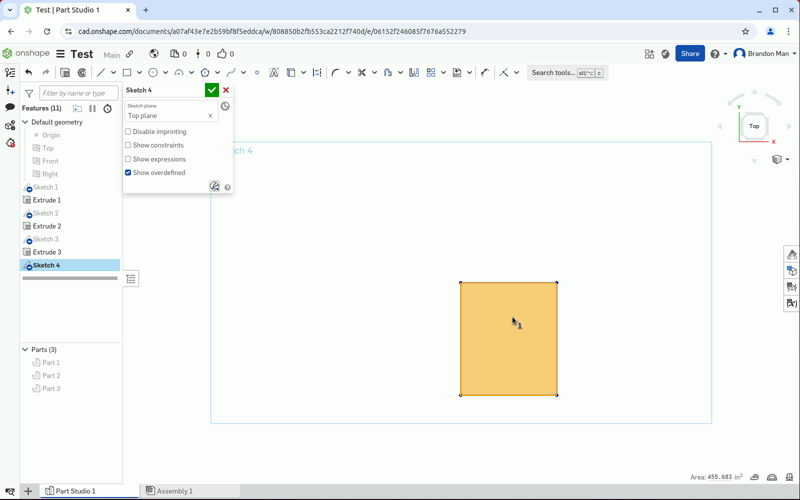
mouse_move(73, 352)
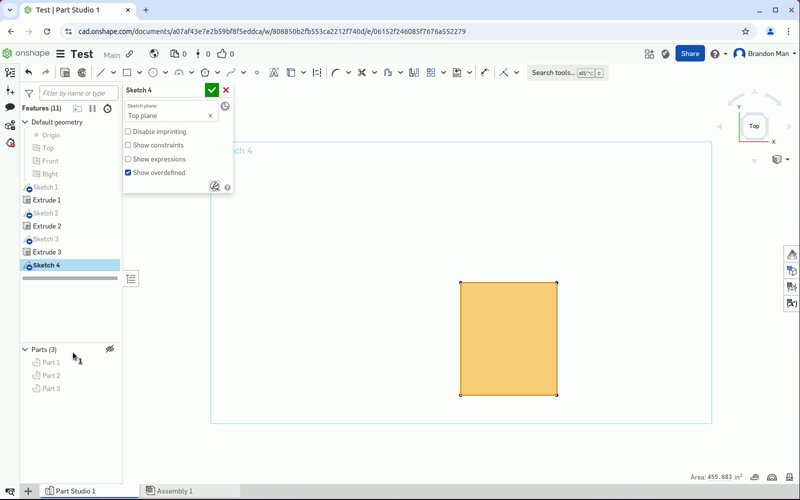
key(shift+y)
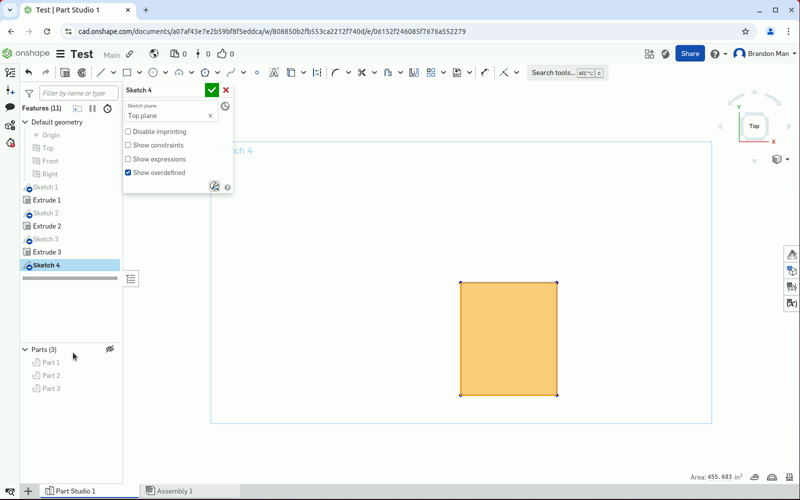
key(shift+e)
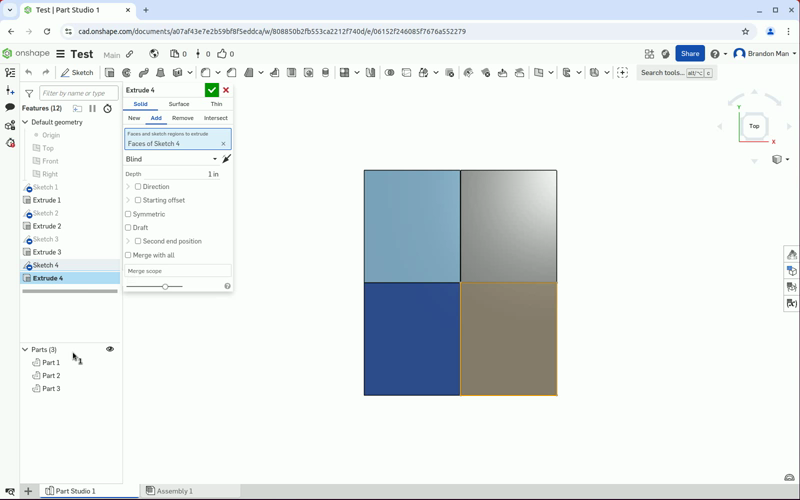
mouse_move(143, 106)
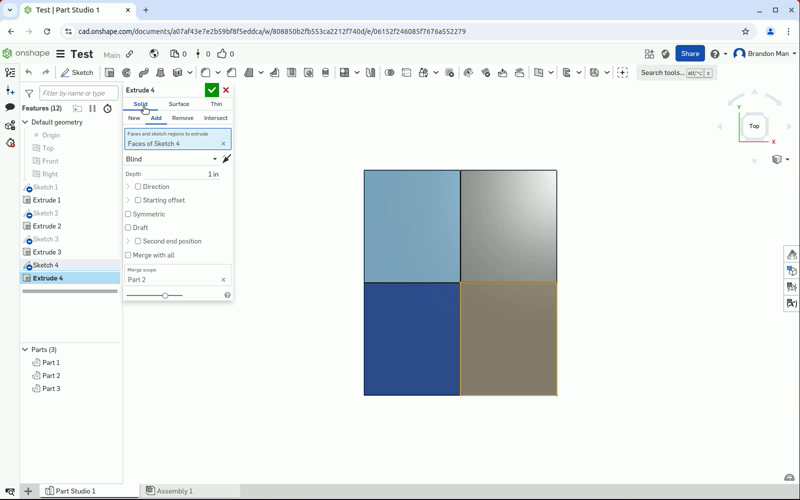
click(143, 106)
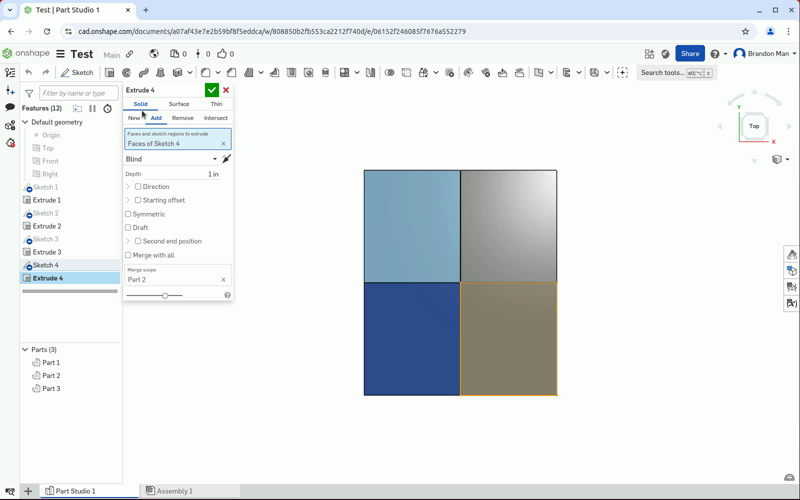
mouse_move(137, 120)
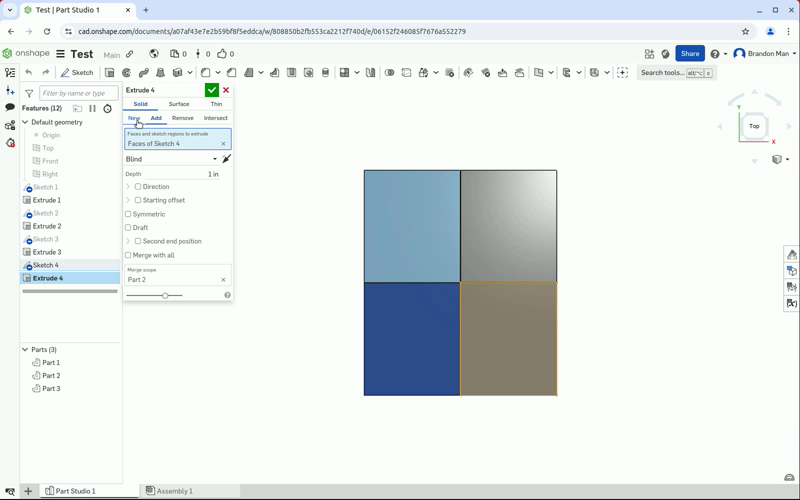
click(137, 120)
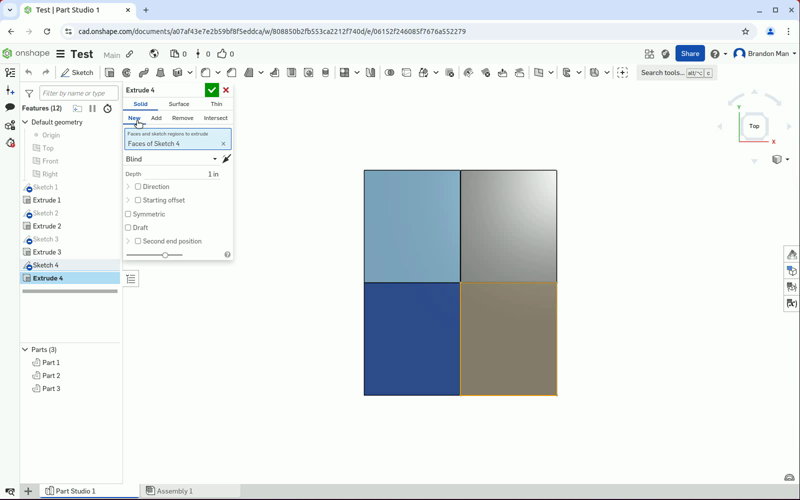
key(tab, 4)
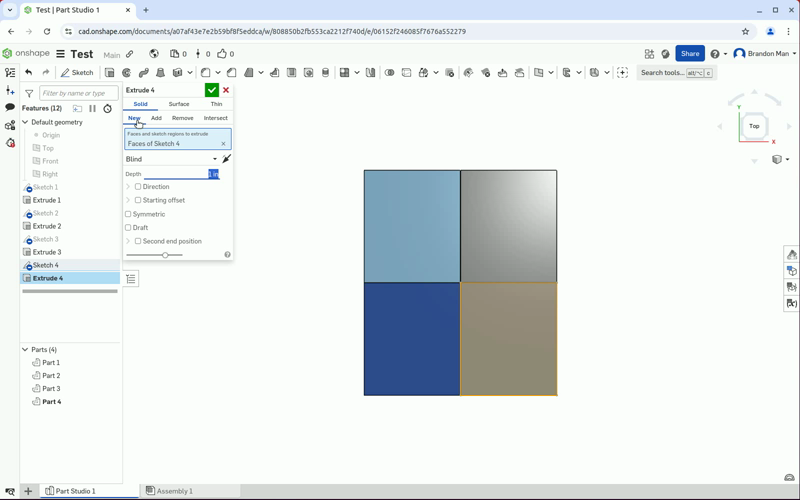
text(0.482)
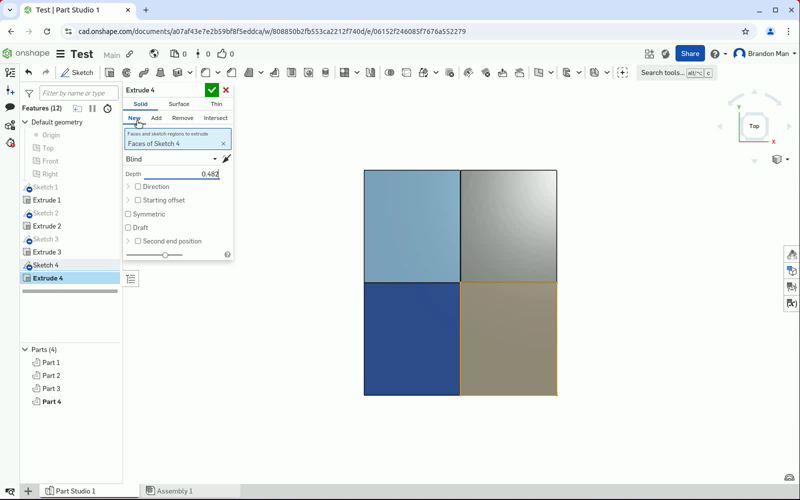
key(tab, 3)
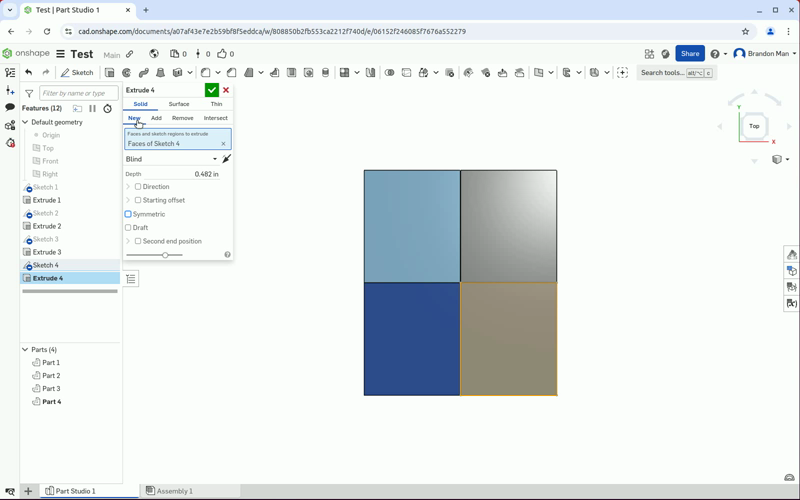
key(space)
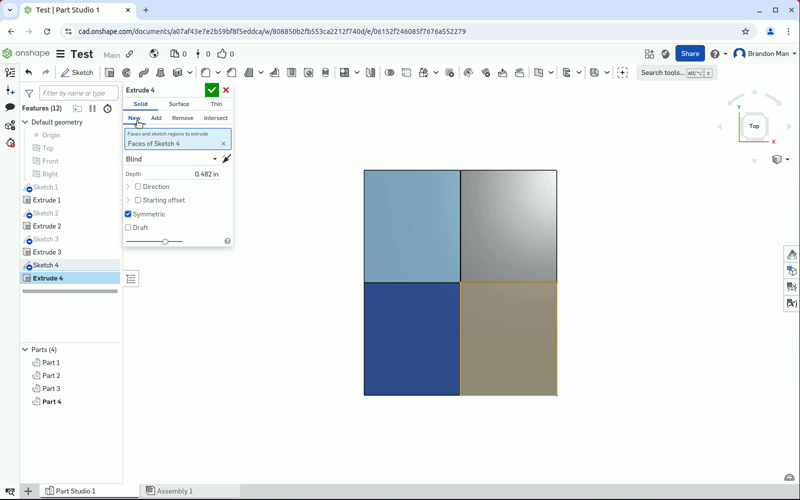
key(enter)
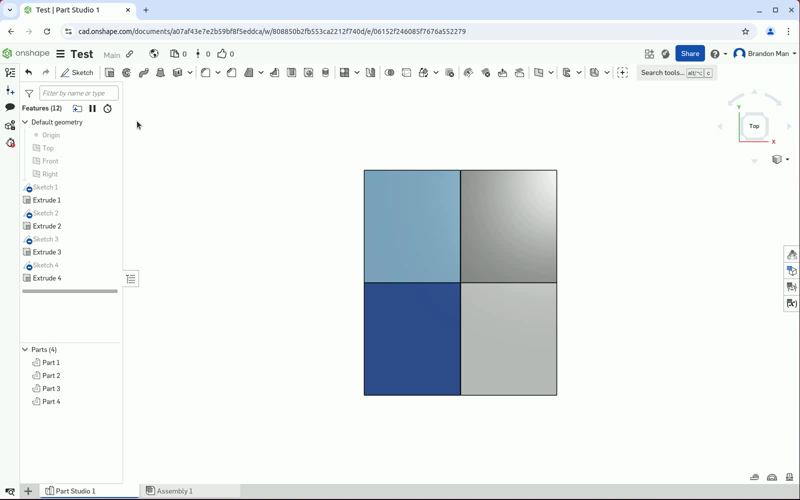
key(shift+h)
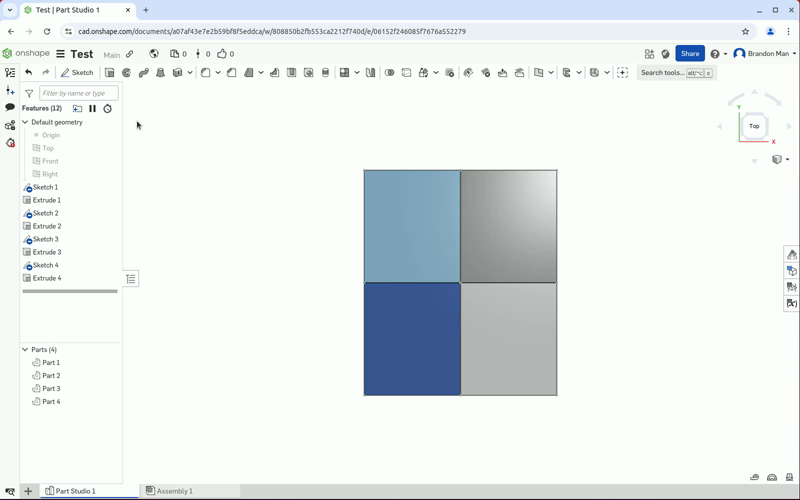
key(shift+h)
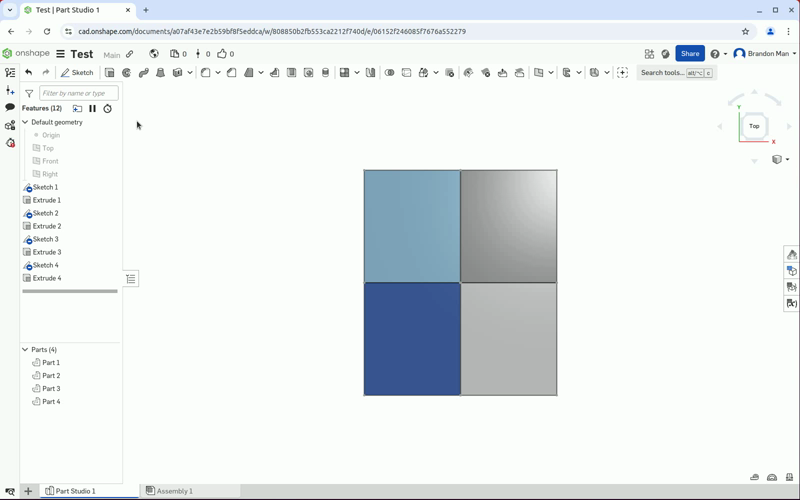
key(shift+7)
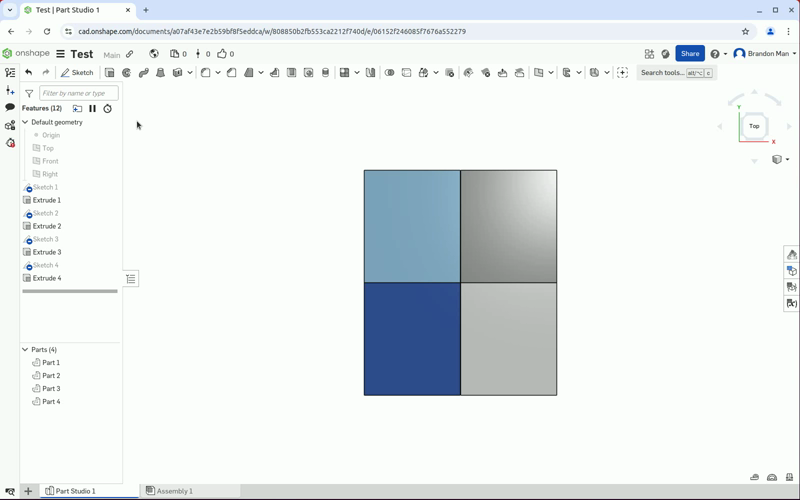
key(up, 3)
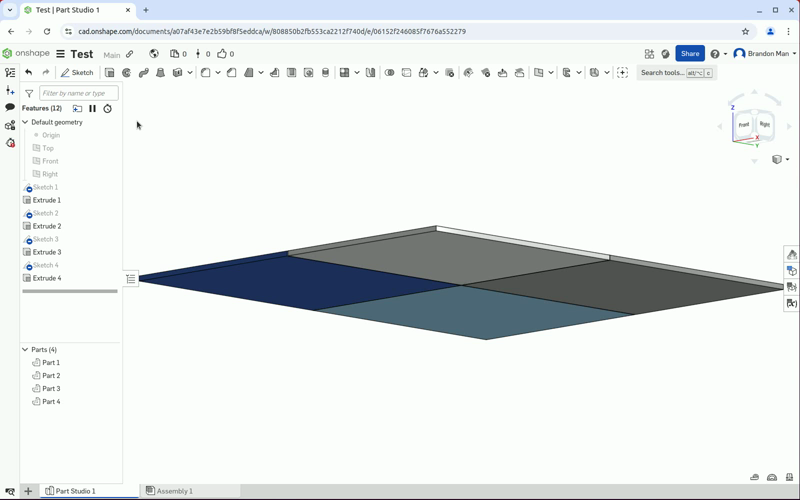
key(left, 3)
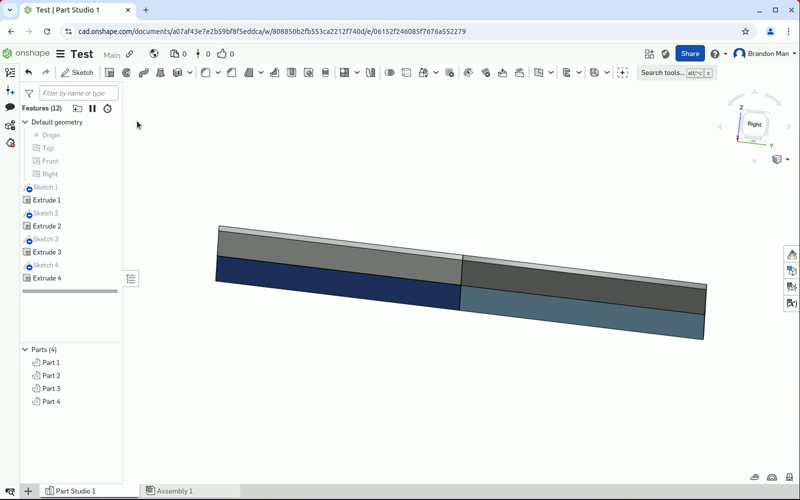
key(right, 3)
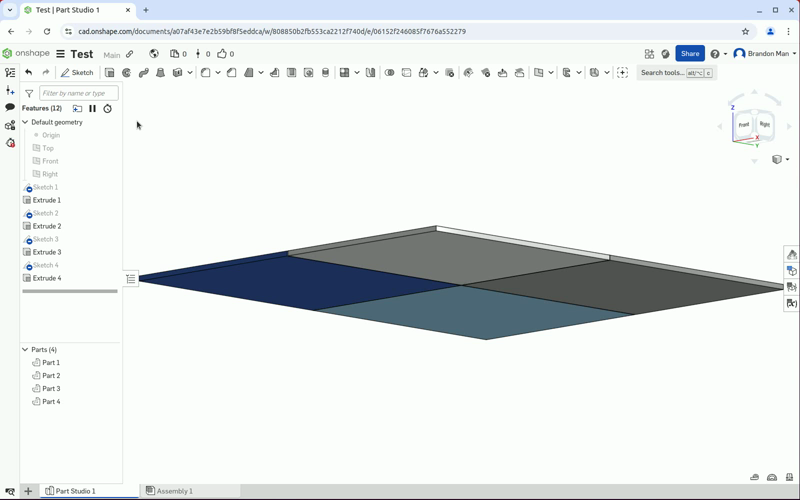
key(down, 3)
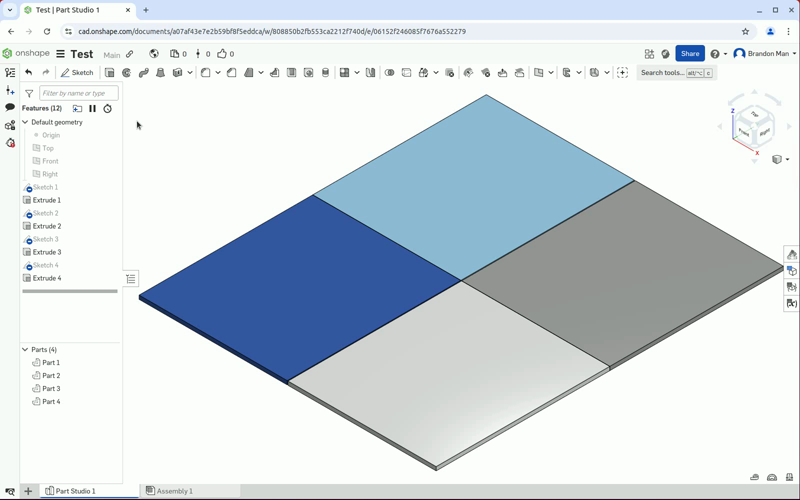
mouse_move(73, 189)
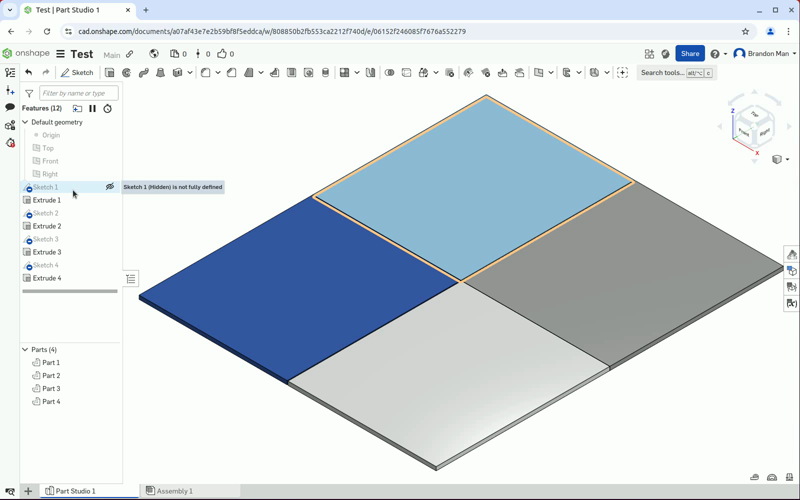
click(73, 189)